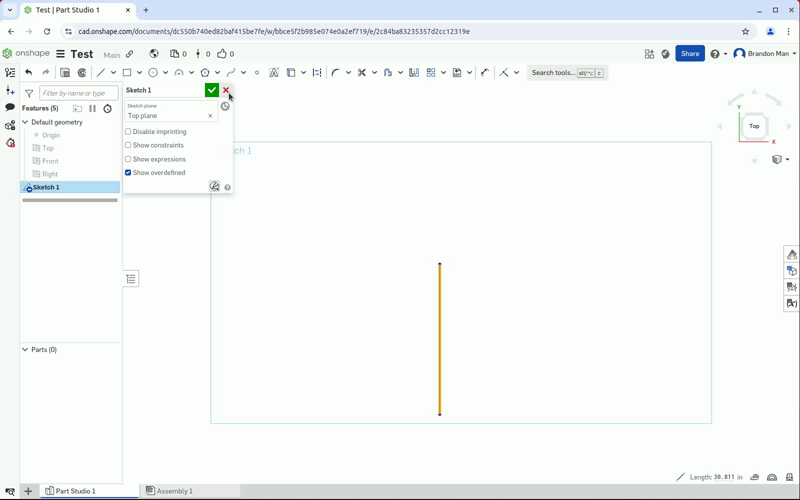
key(shift+h)
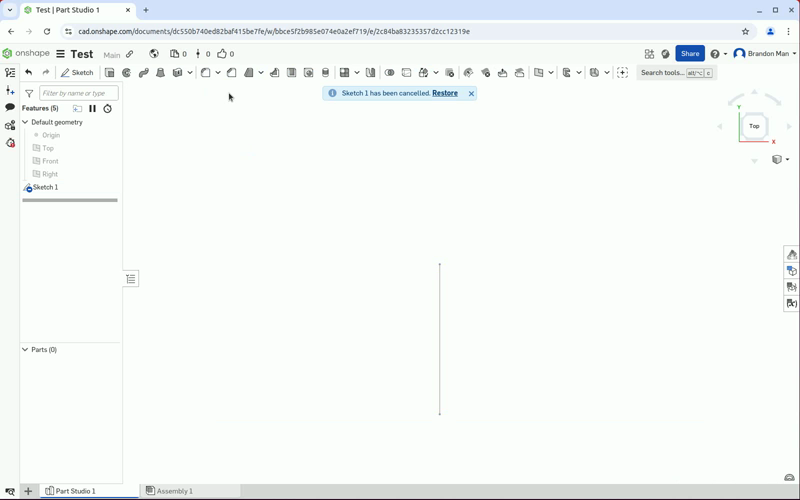
key(shift+s)
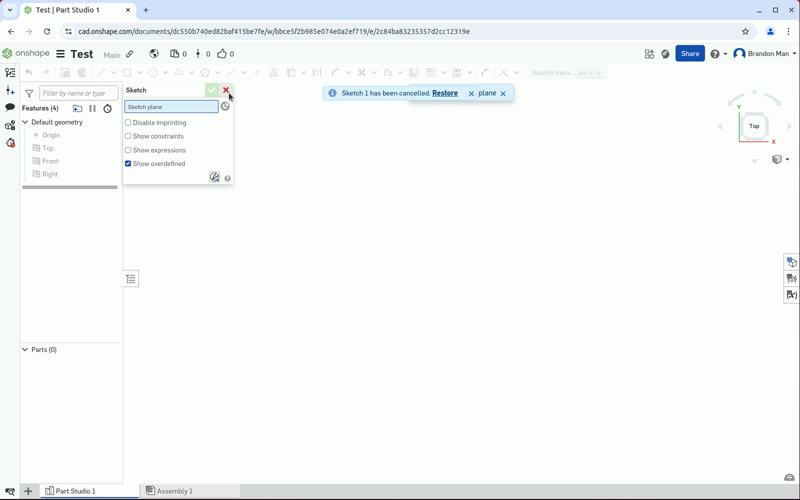
mouse_move(73, 150)
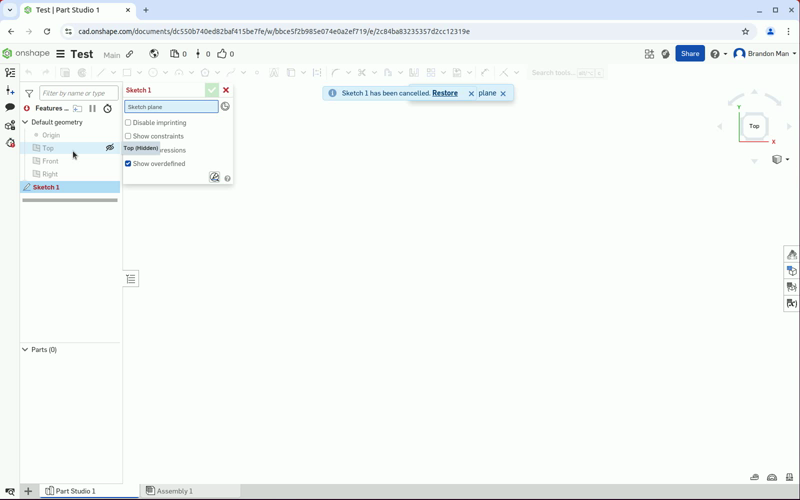
click(73, 150)
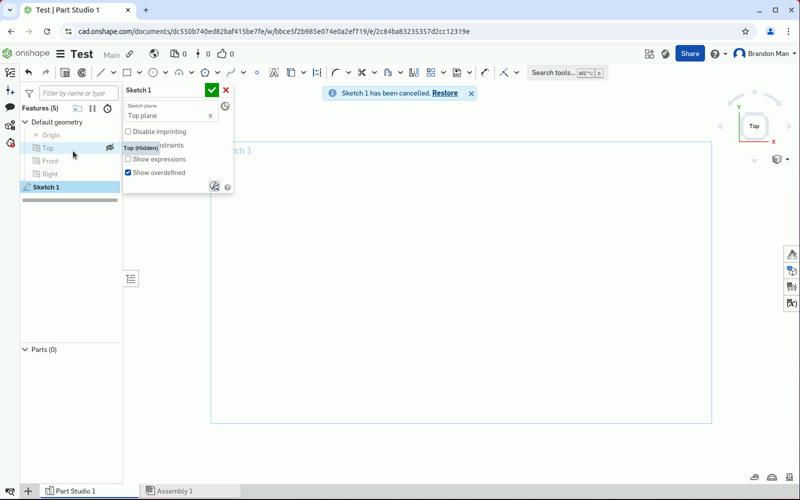
mouse_move(73, 352)
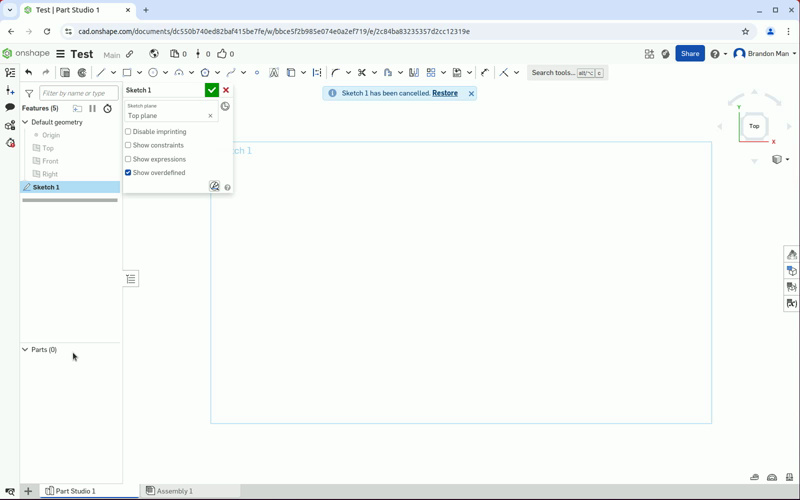
key(y)
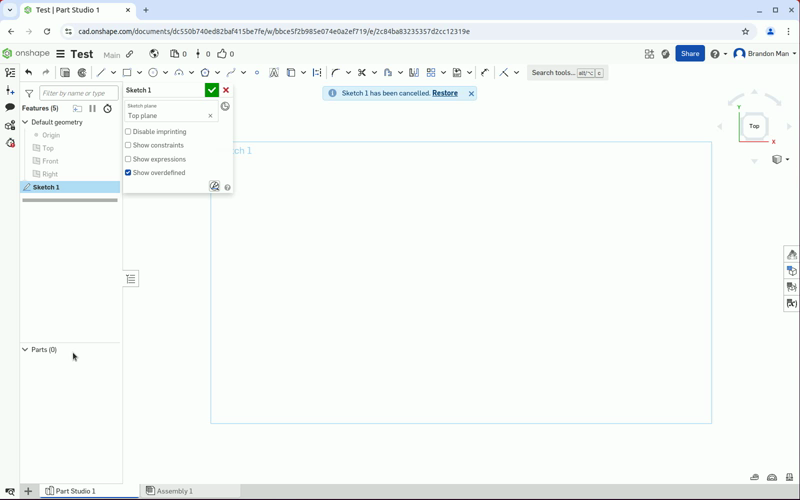
key(l)
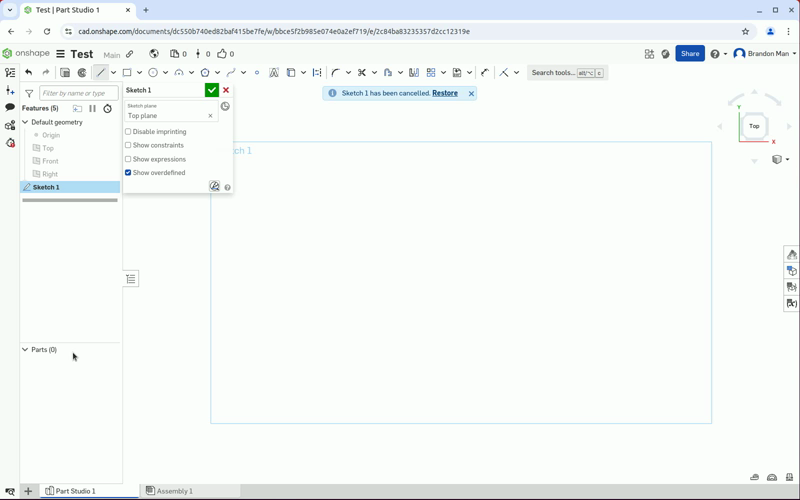
key_down(shift)
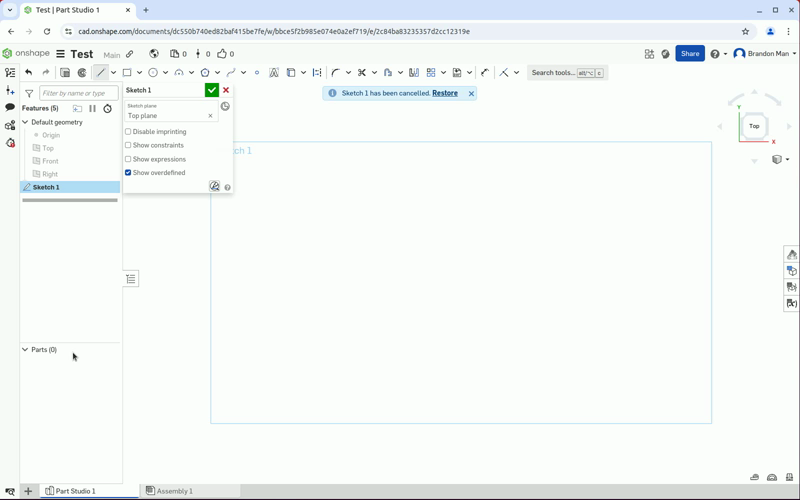
mouse_move(413, 292)
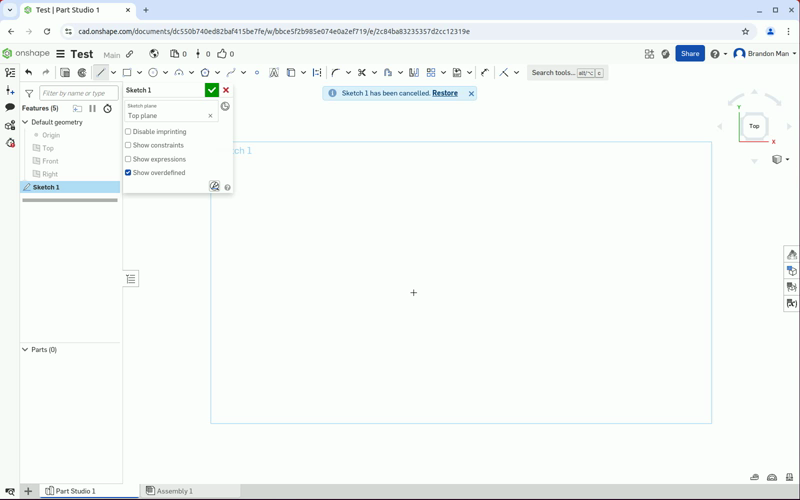
click(413, 292)
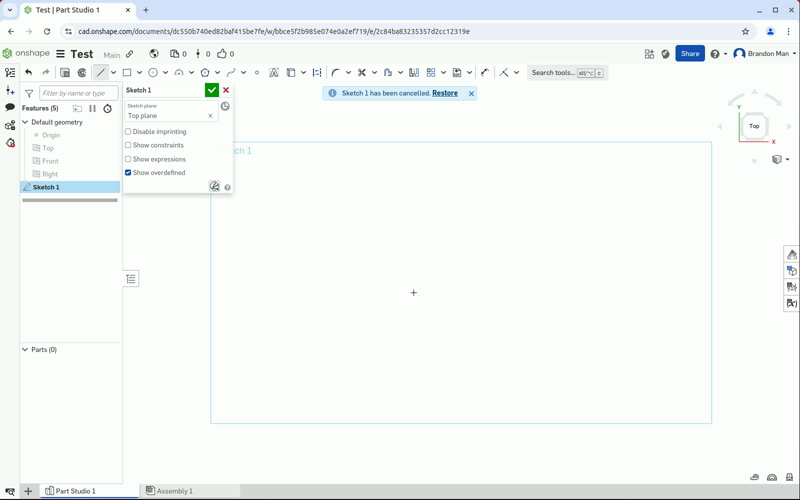
key_up(shift)
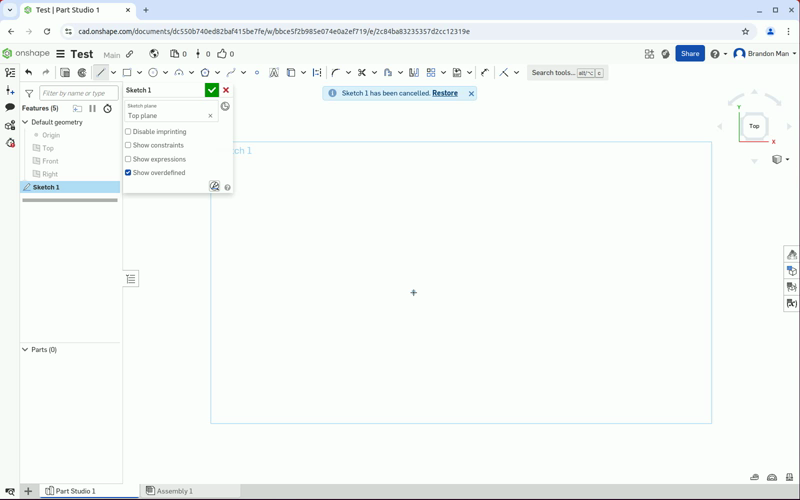
key_down(shift)
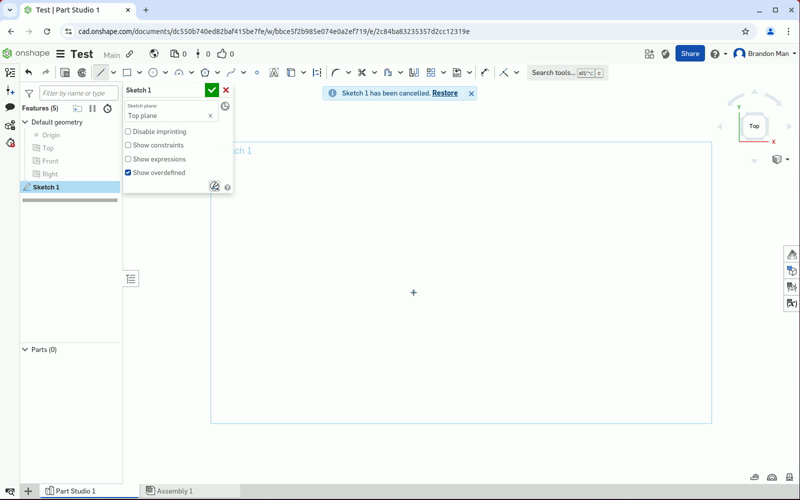
mouse_move(504, 292)
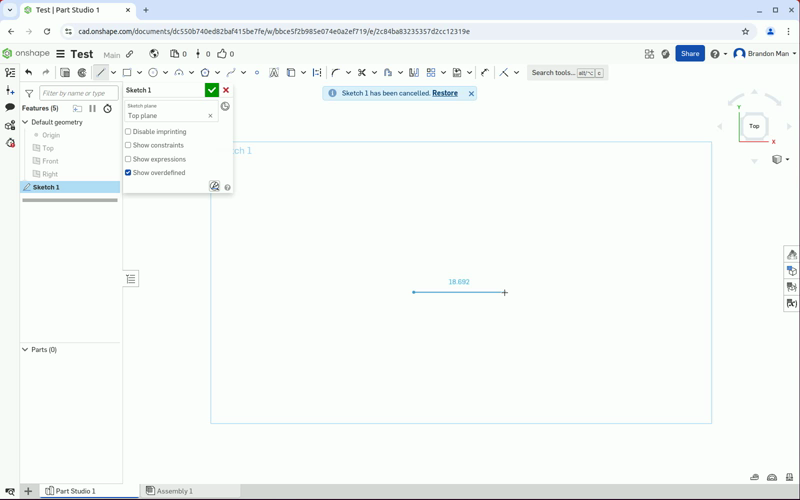
click(504, 292)
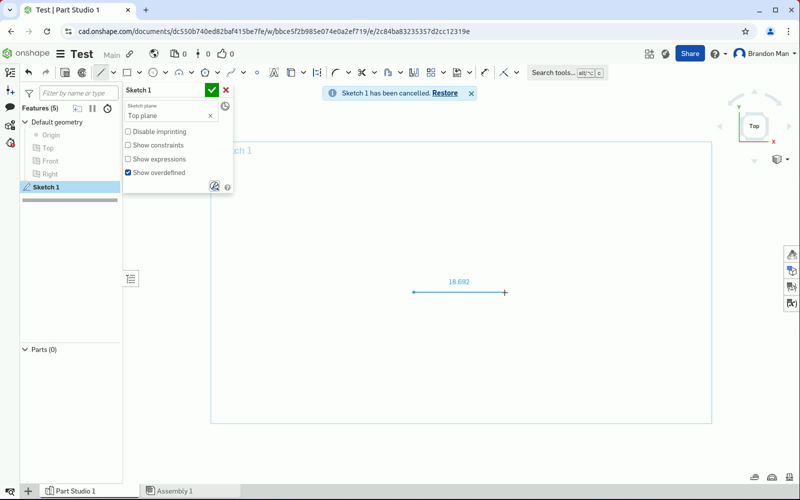
key_up(shift)
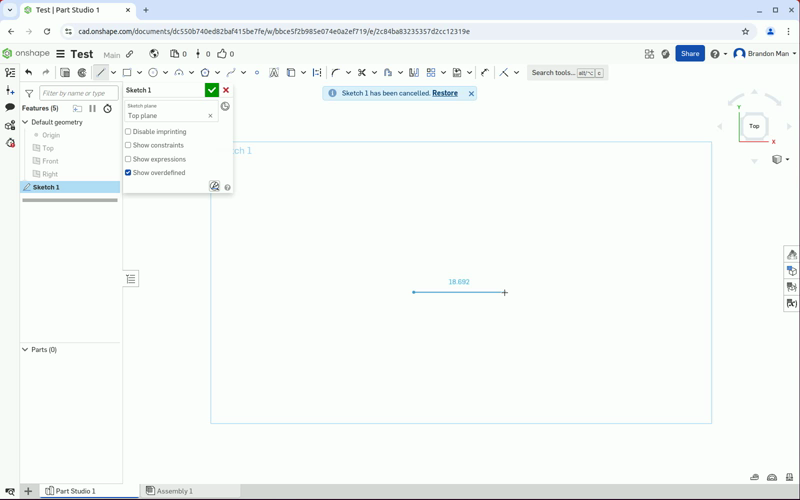
key(esc)
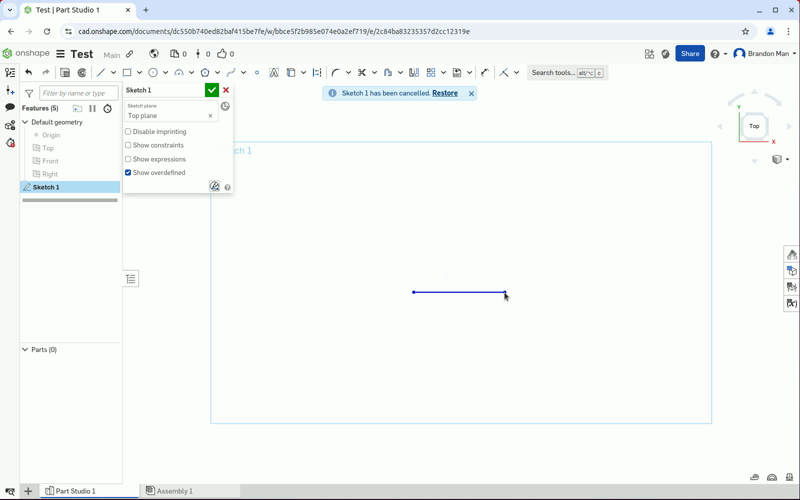
key(a)
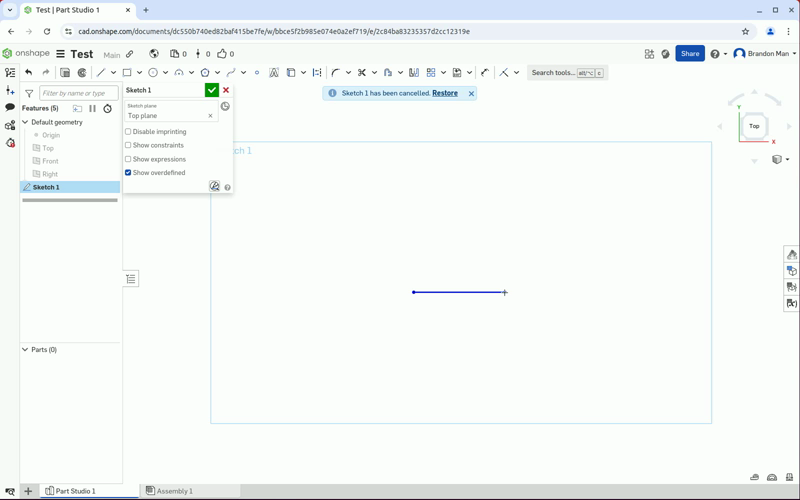
mouse_move(504, 292)
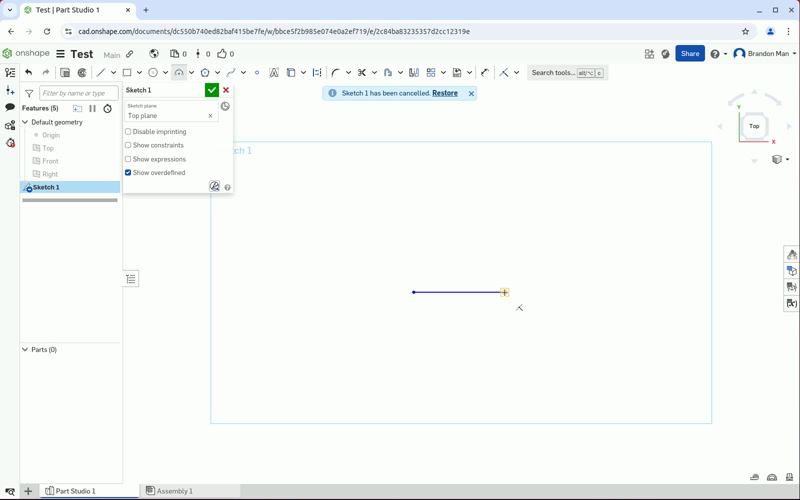
click(504, 292)
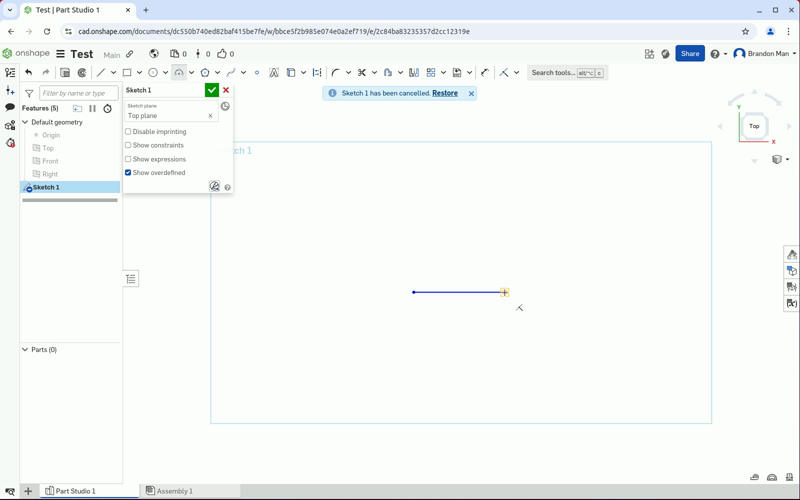
key_down(shift)
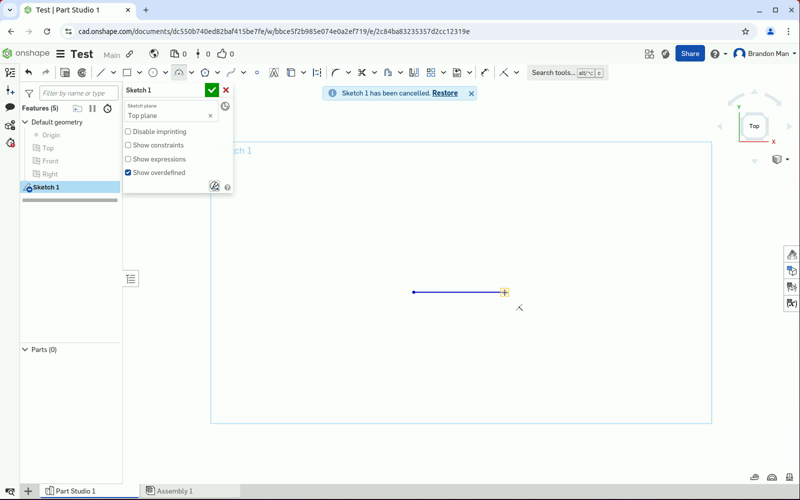
mouse_move(494, 274)
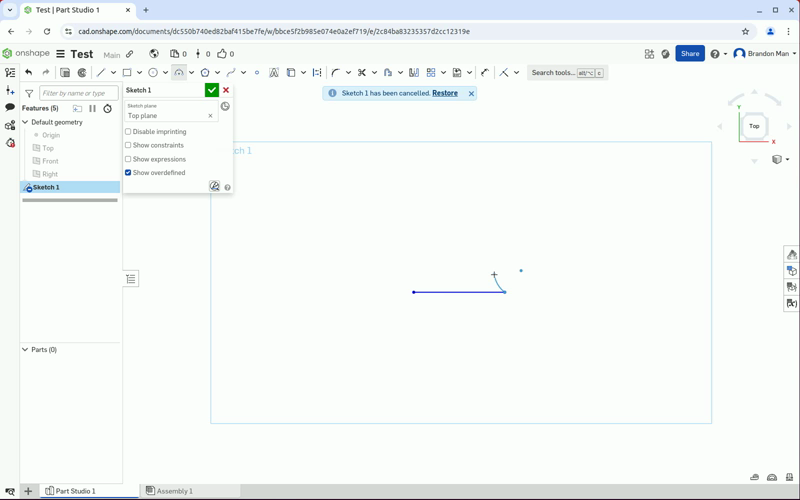
click(494, 274)
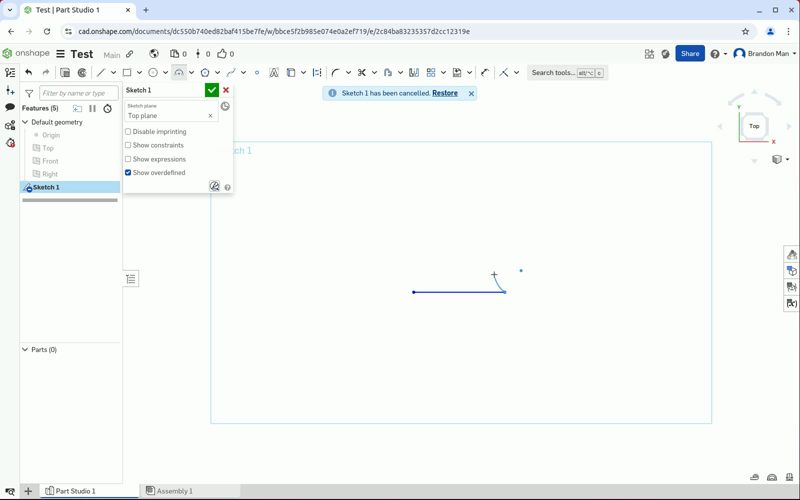
mouse_move(498, 283)
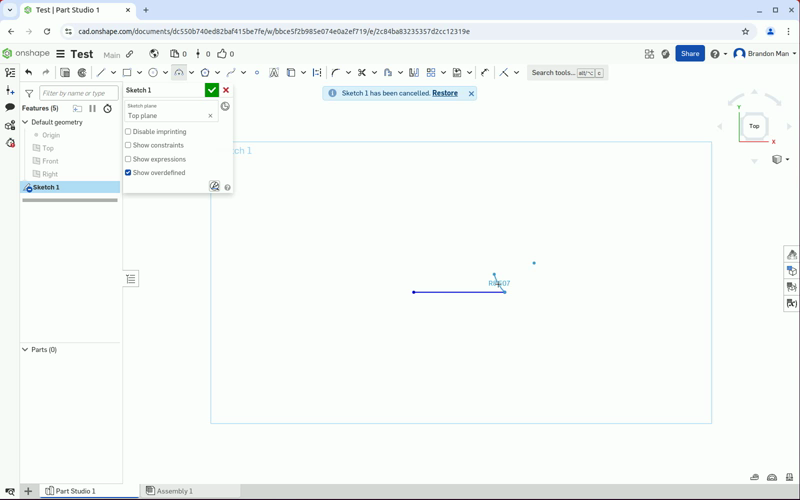
click(498, 283)
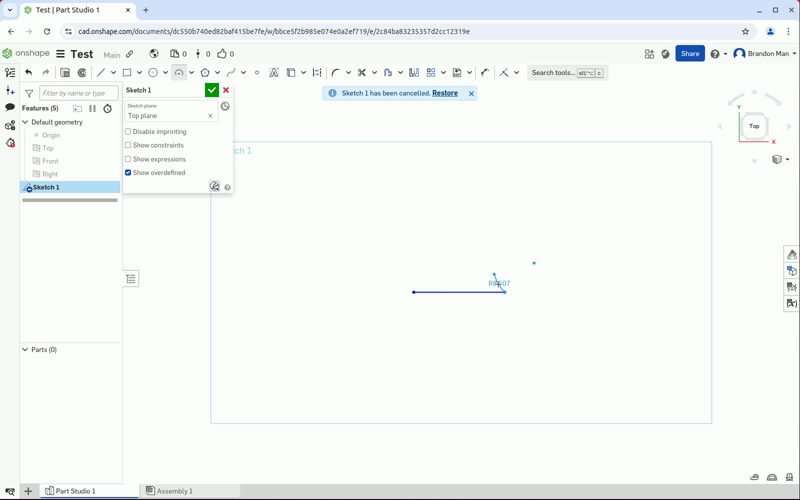
key_up(shift)
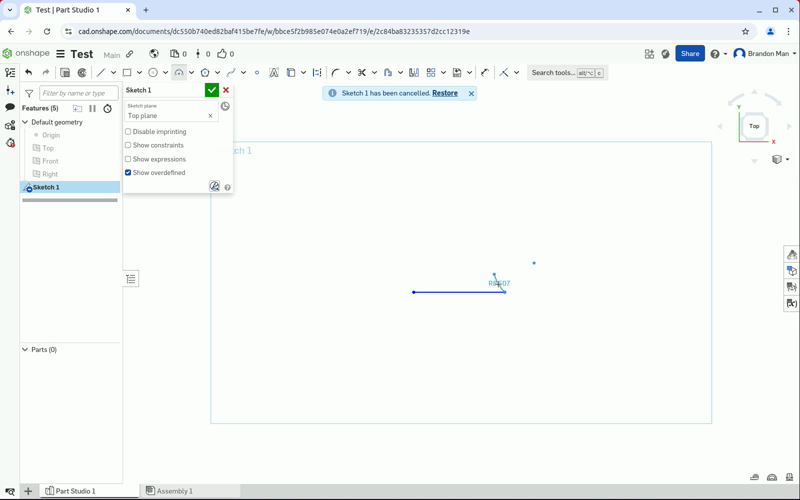
key(esc)
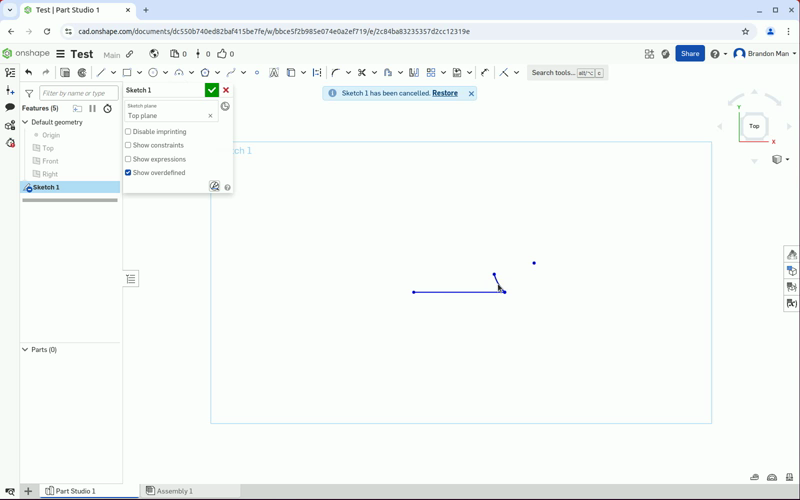
key(l)
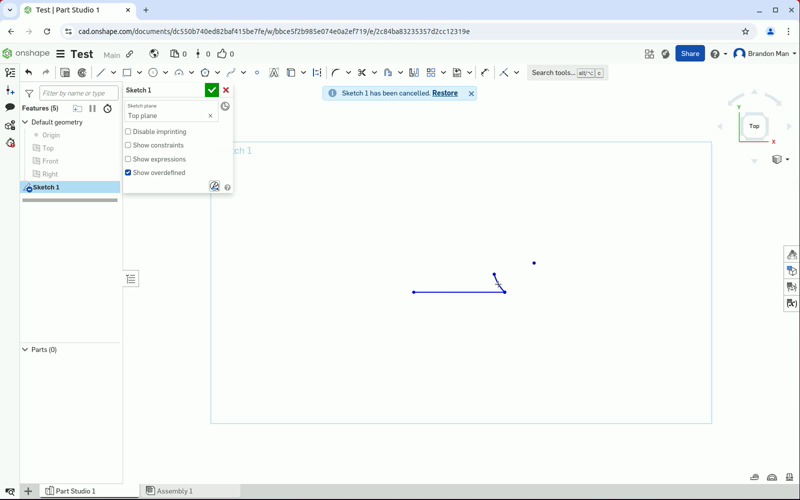
mouse_move(494, 274)
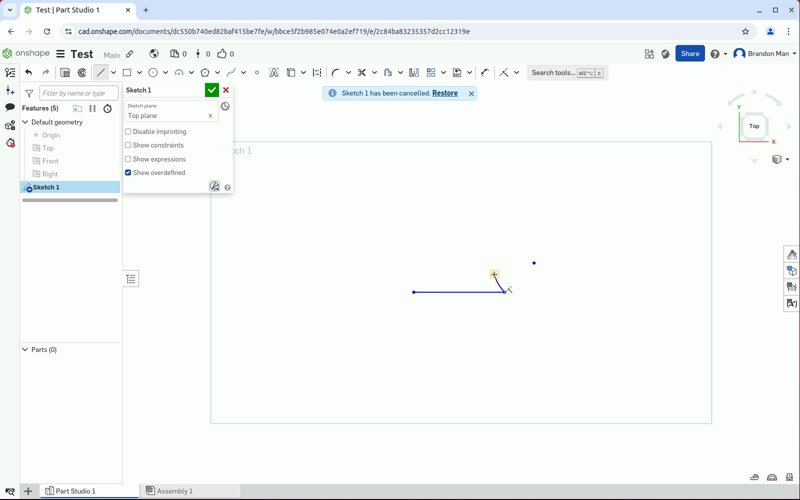
click(494, 274)
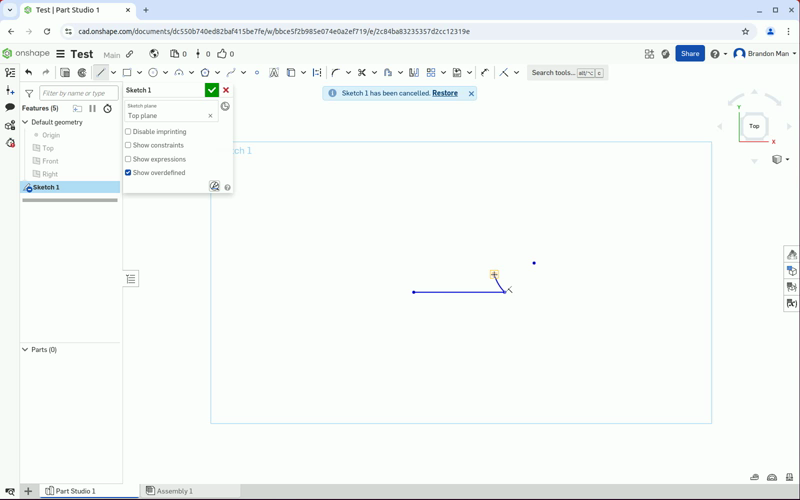
key_down(shift)
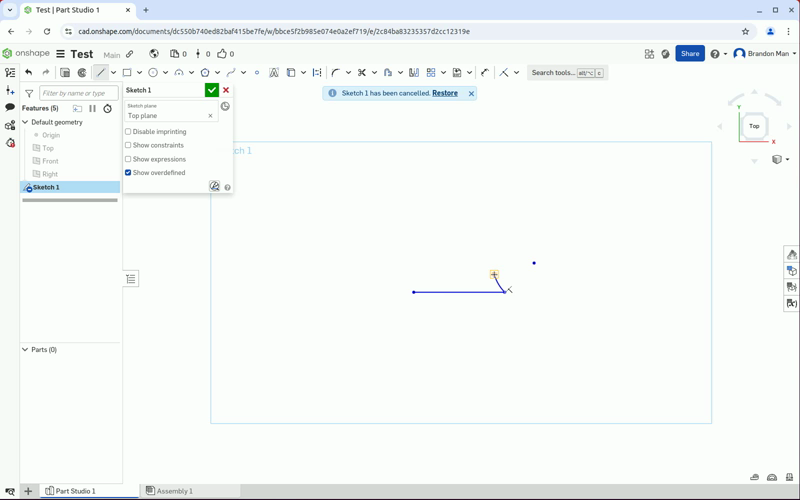
mouse_move(524, 274)
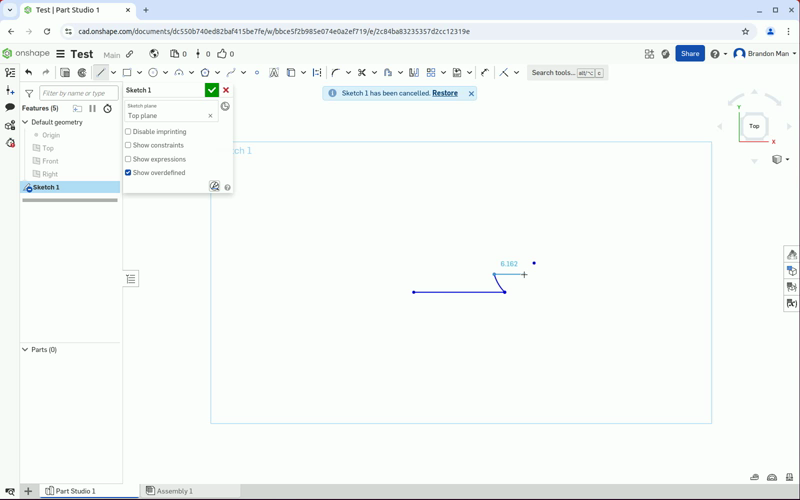
mouse_move(453, 274)
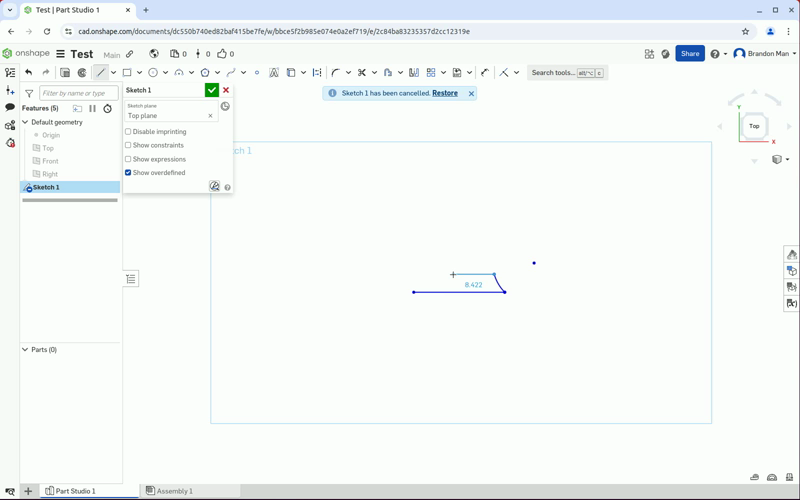
click(453, 274)
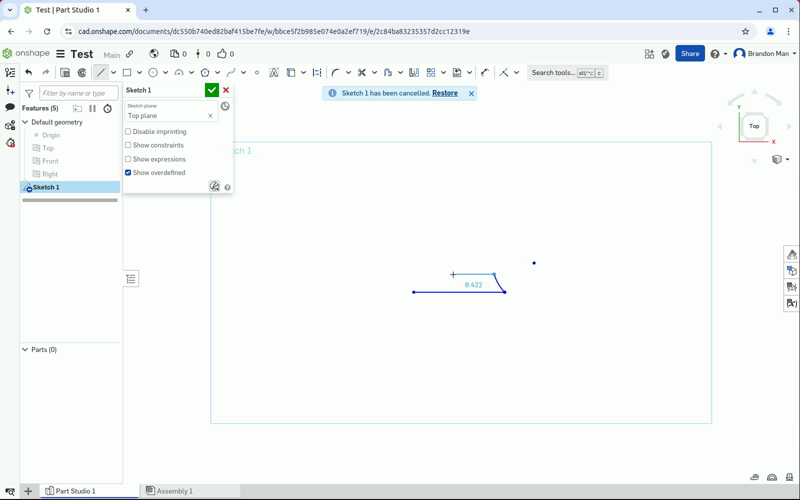
key_up(shift)
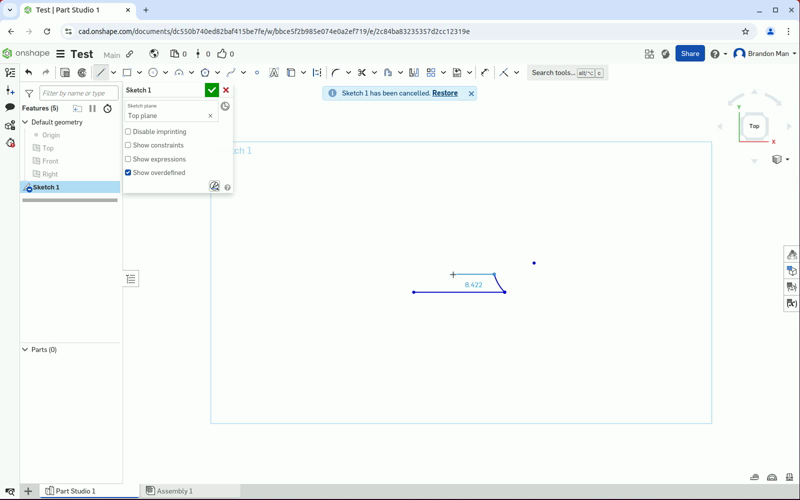
key_down(shift)
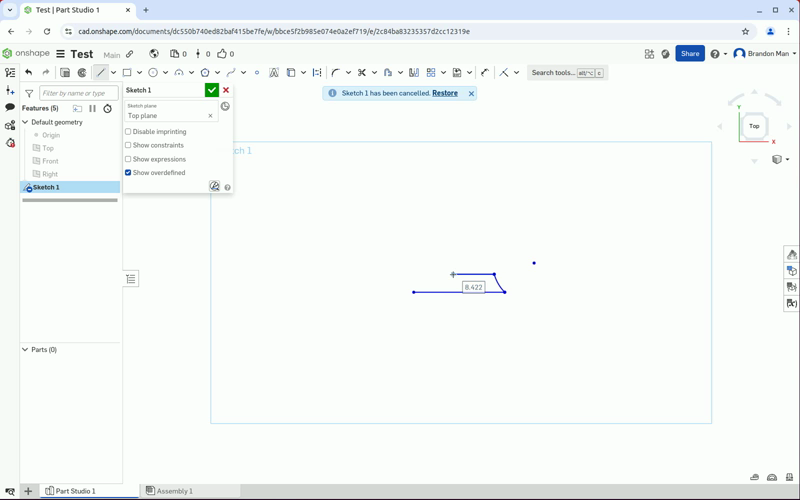
mouse_move(483, 274)
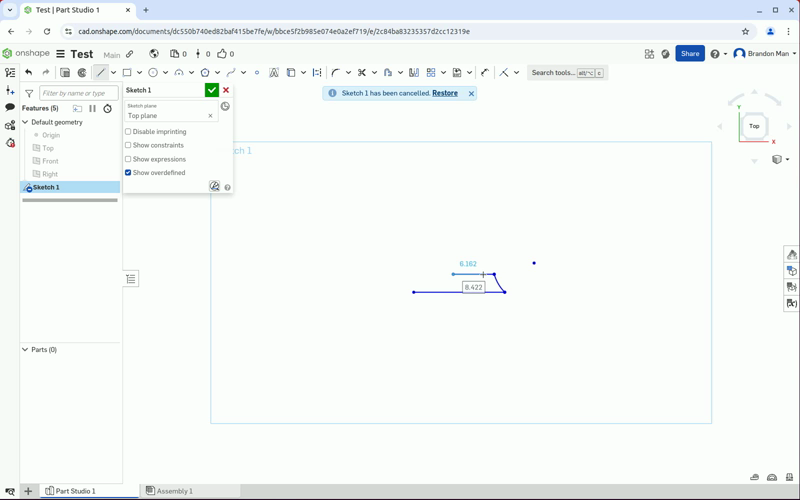
mouse_move(453, 252)
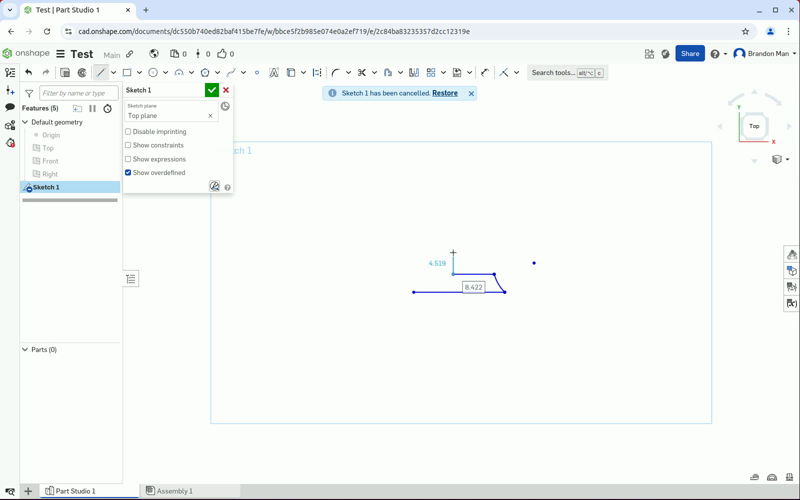
click(453, 252)
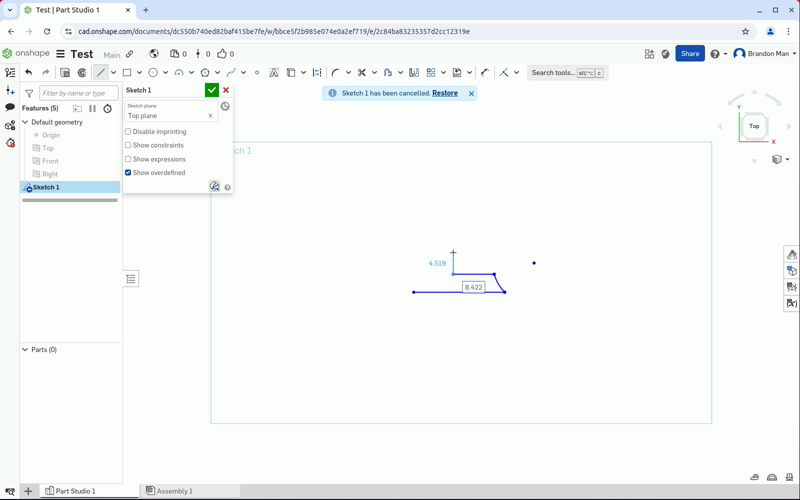
key_up(shift)
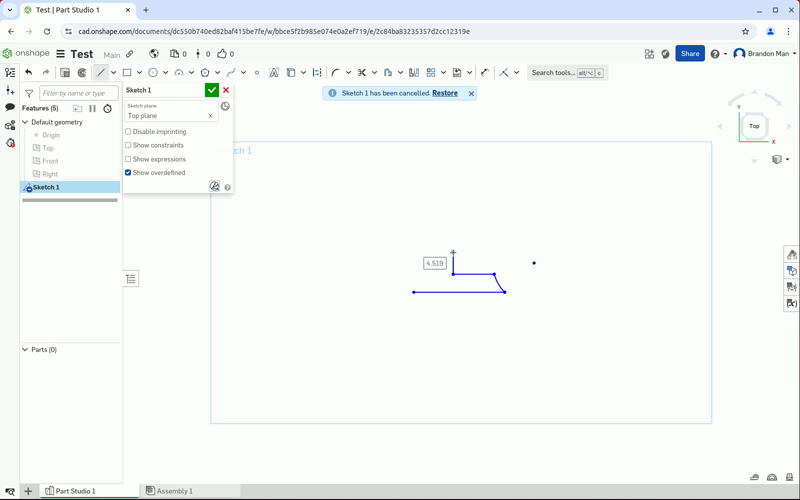
key_down(shift)
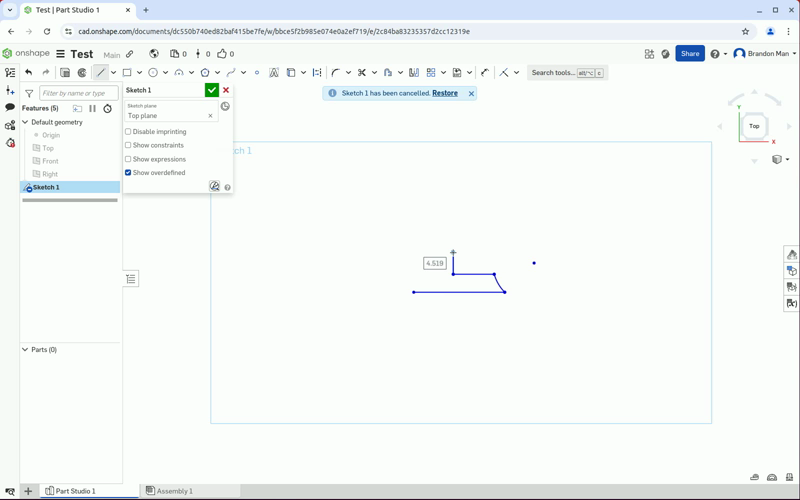
mouse_move(483, 252)
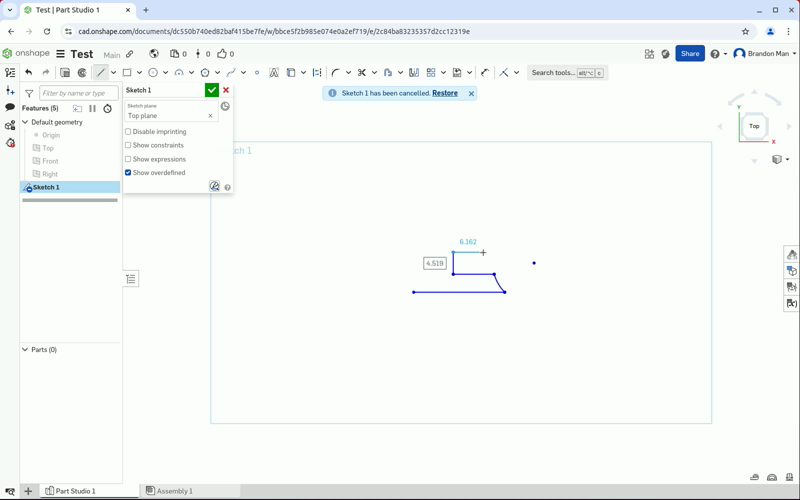
mouse_move(495, 252)
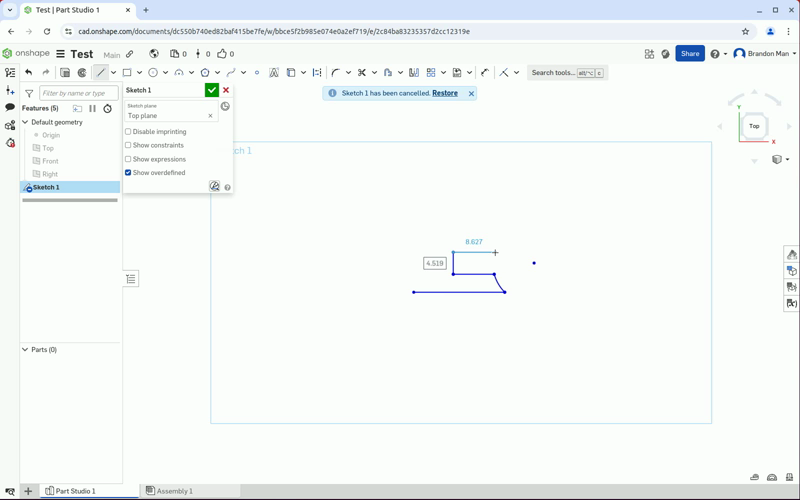
click(495, 252)
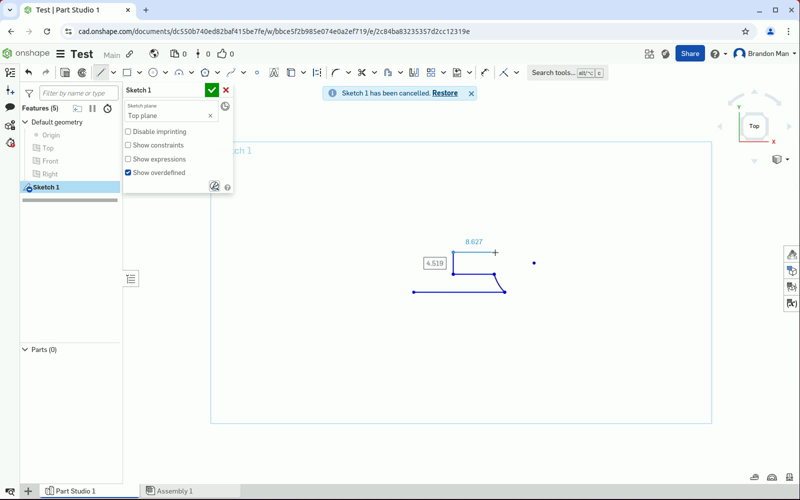
key_up(shift)
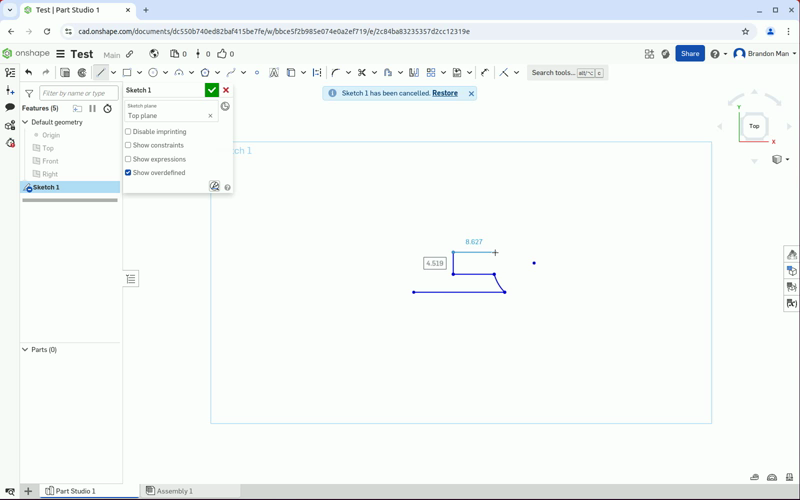
key(esc)
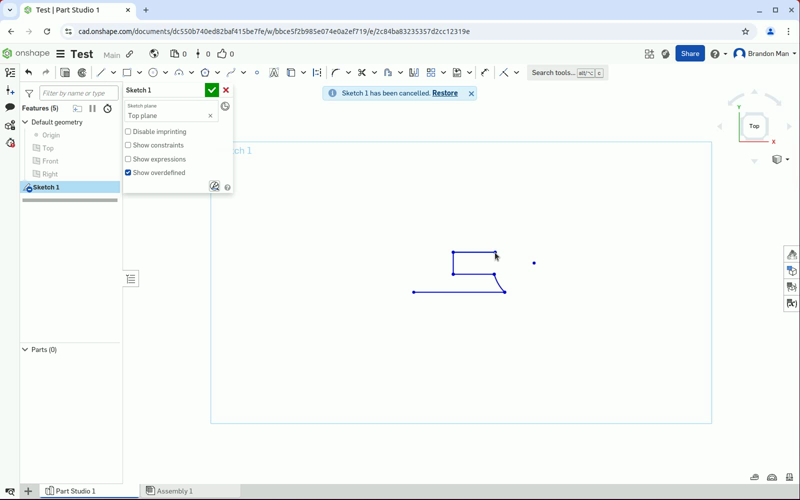
key(a)
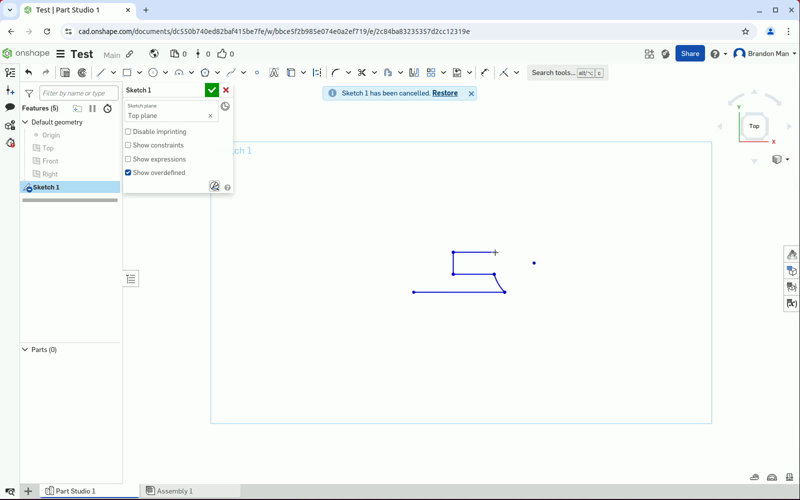
mouse_move(495, 252)
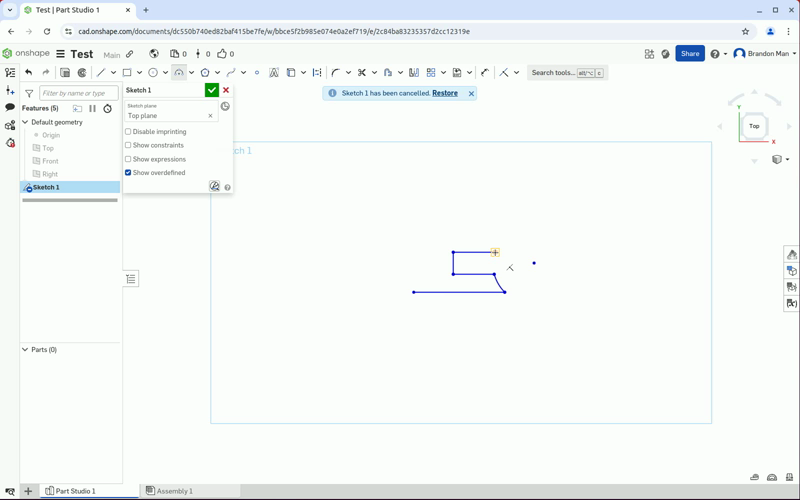
click(495, 252)
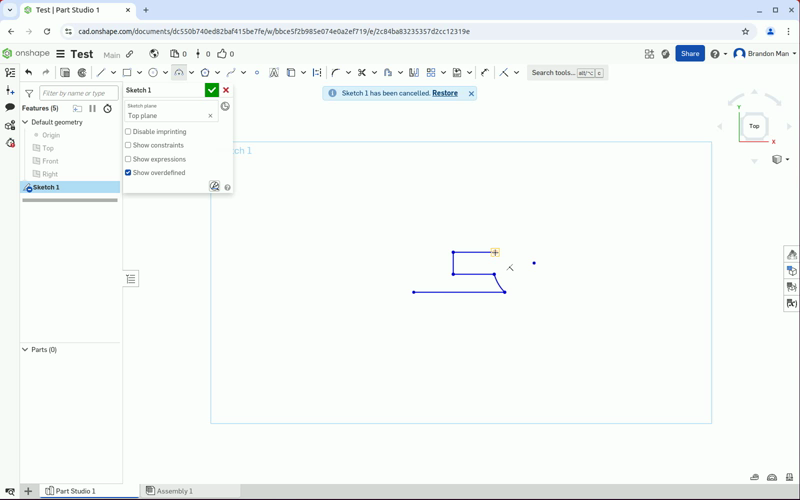
key_down(shift)
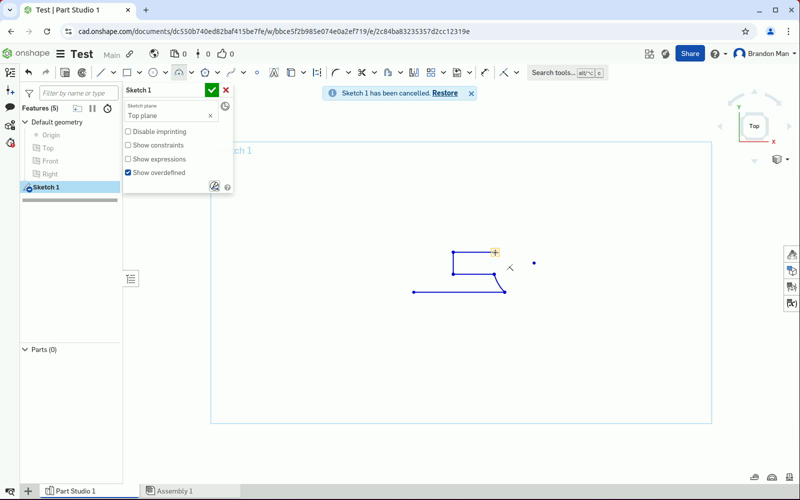
mouse_move(504, 237)
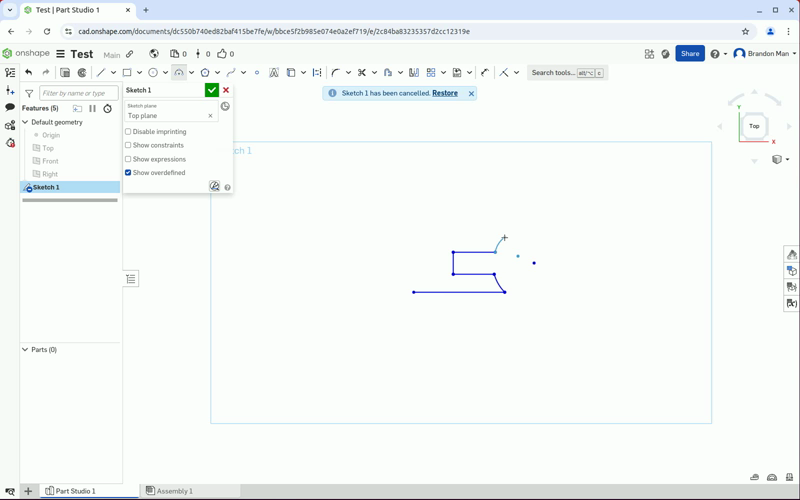
click(504, 237)
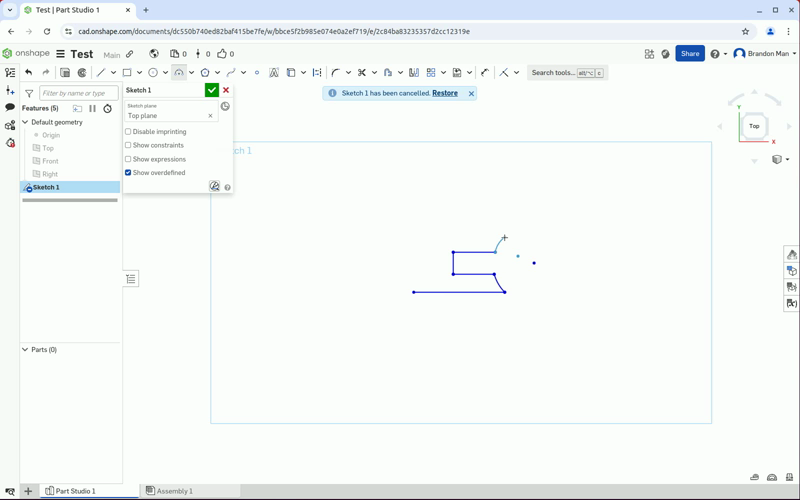
mouse_move(498, 243)
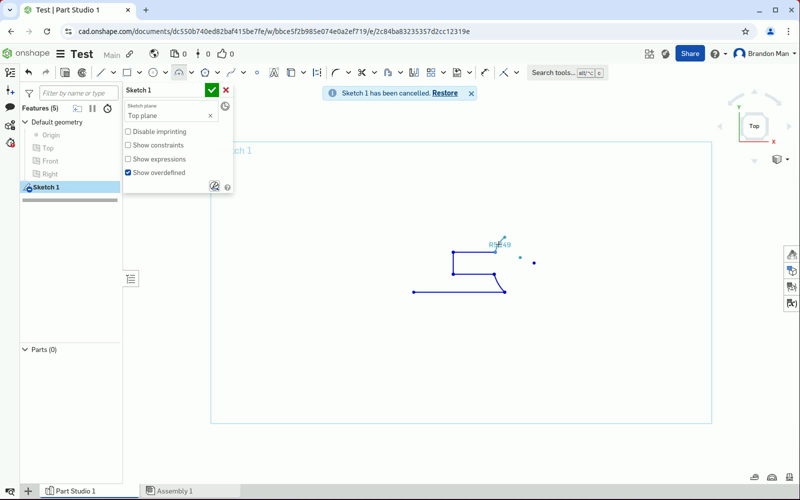
click(498, 243)
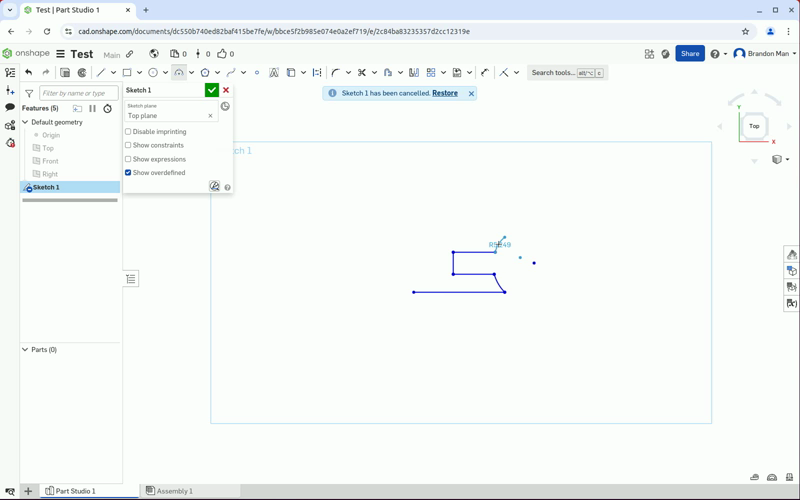
key_up(shift)
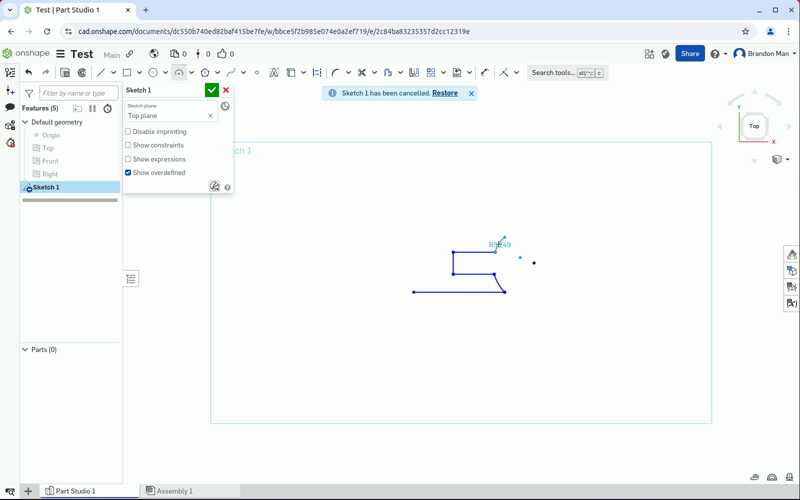
key(esc)
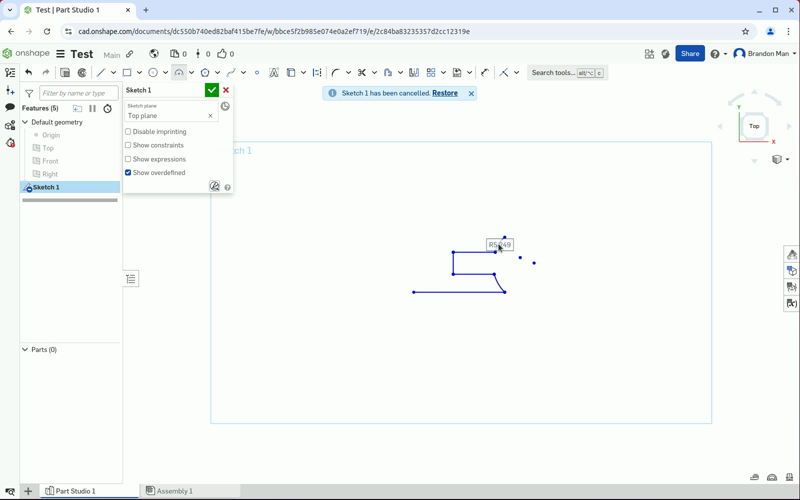
key(l)
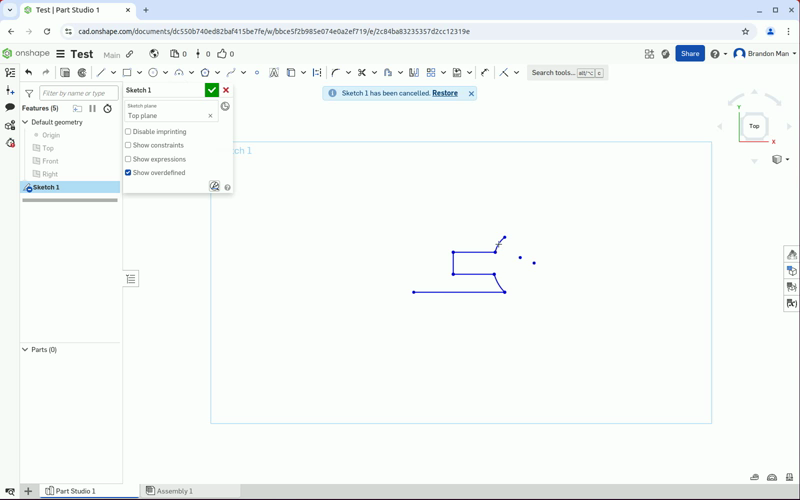
mouse_move(504, 237)
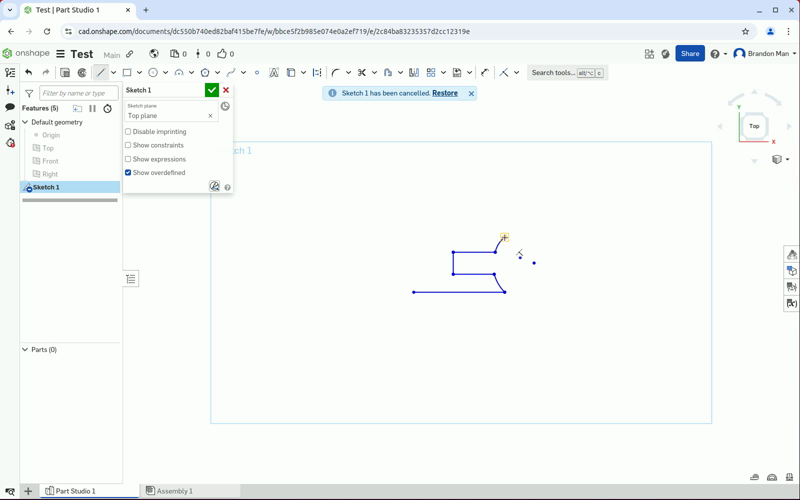
click(504, 237)
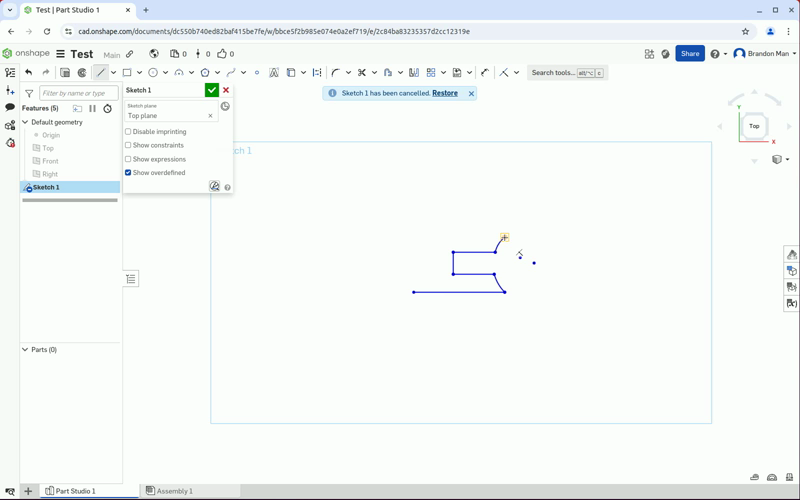
key_down(shift)
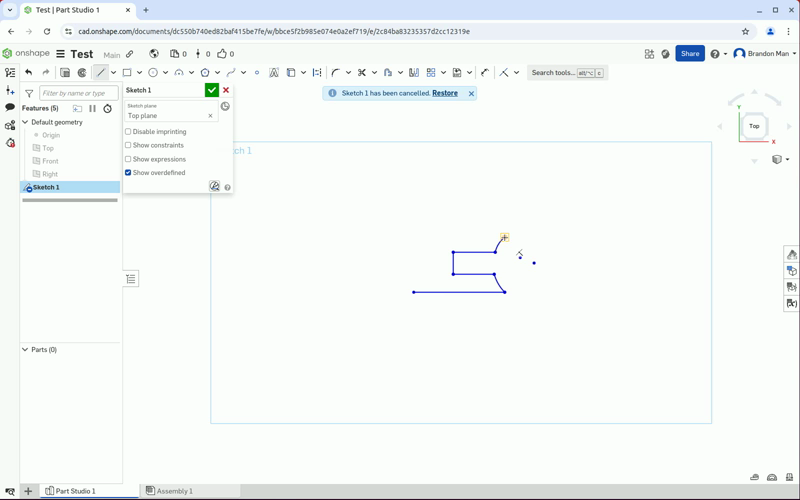
mouse_move(413, 237)
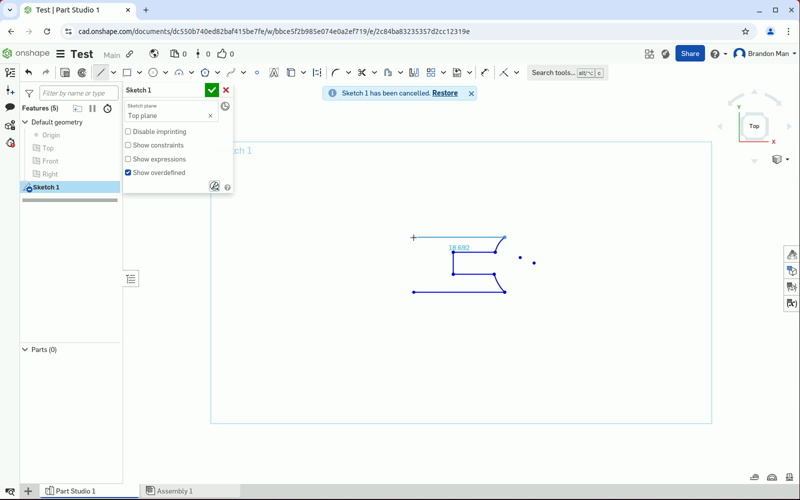
click(413, 237)
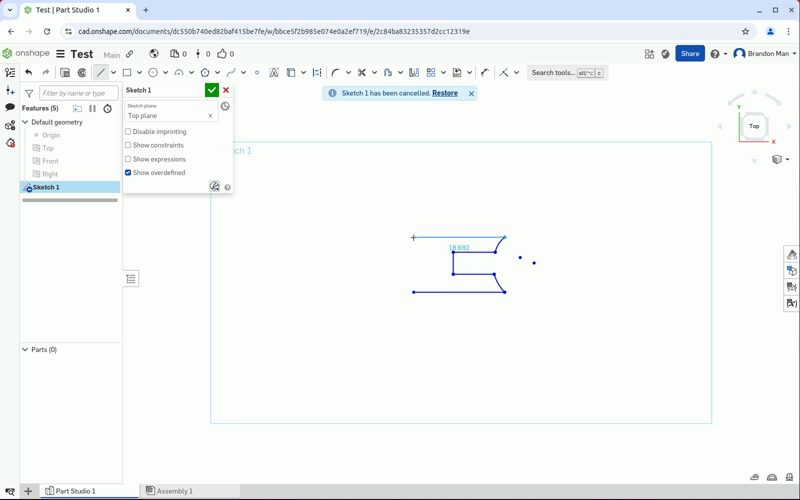
key_up(shift)
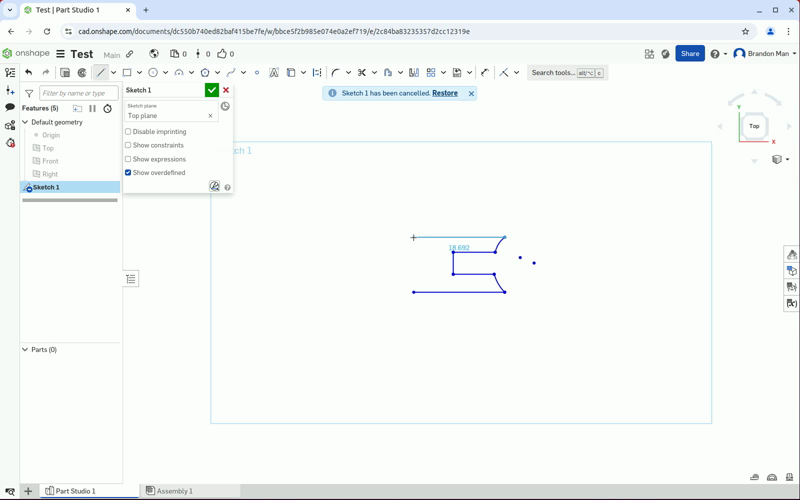
mouse_move(444, 237)
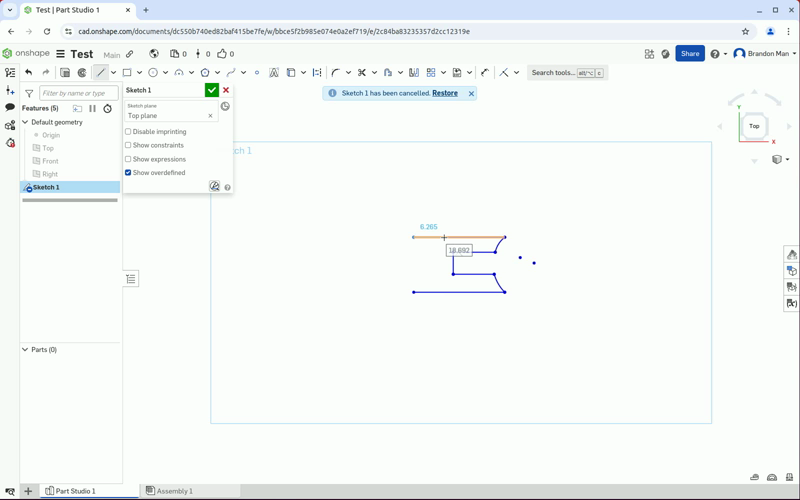
key_down(shift)
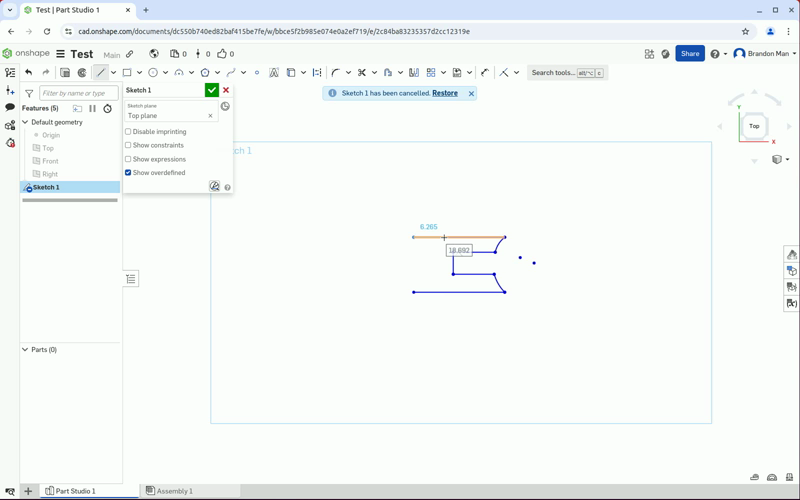
mouse_move(413, 292)
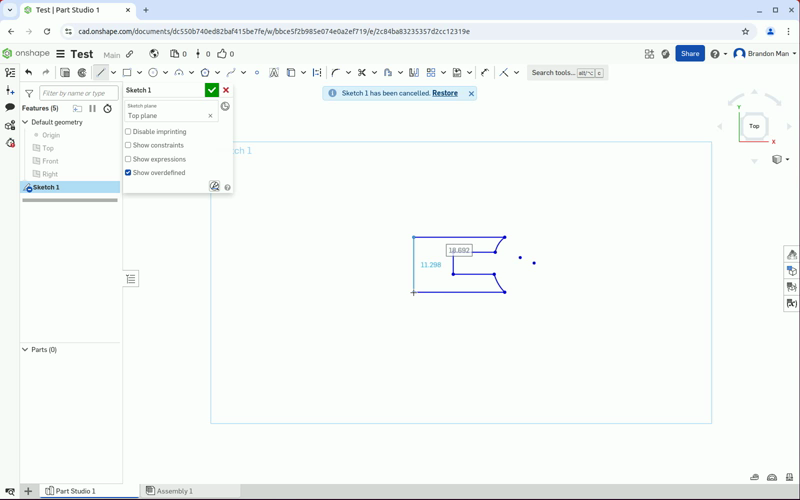
key_up(shift)
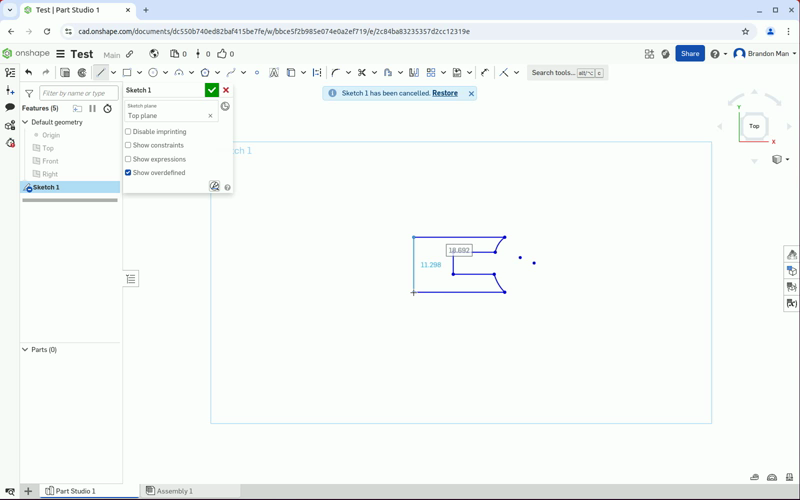
click(413, 292)
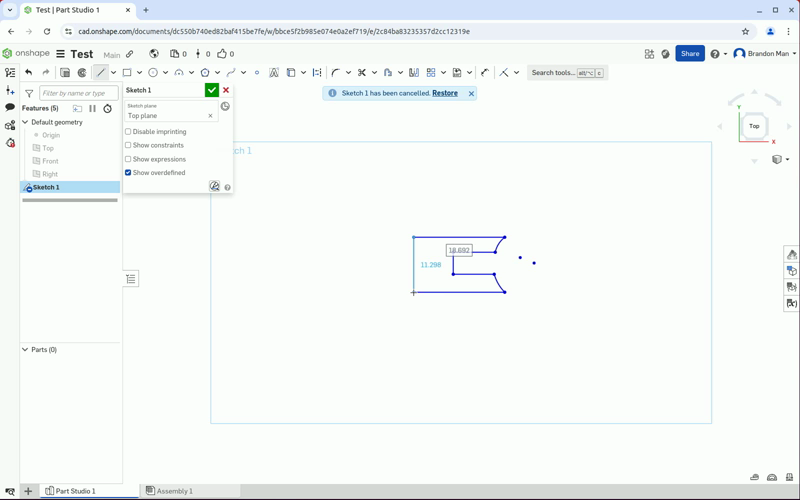
key(esc)
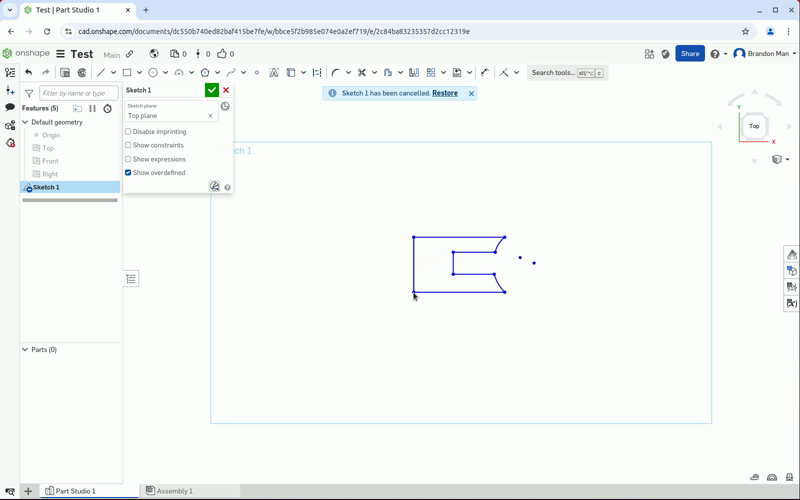
mouse_move(449, 252)
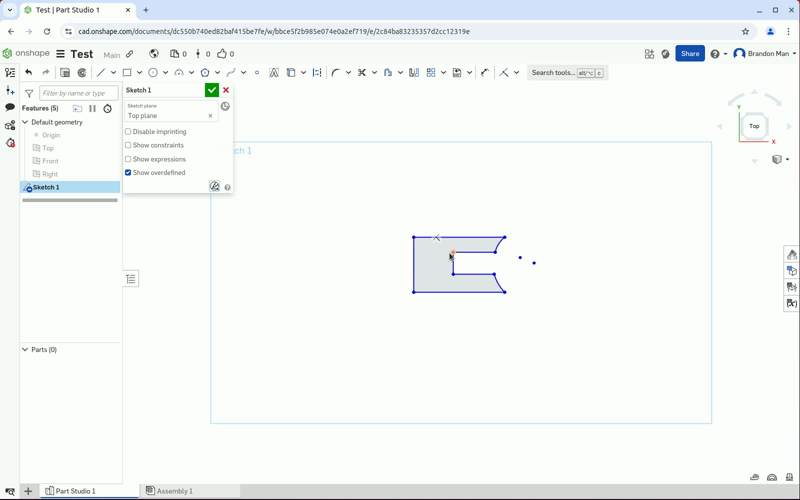
click(449, 252)
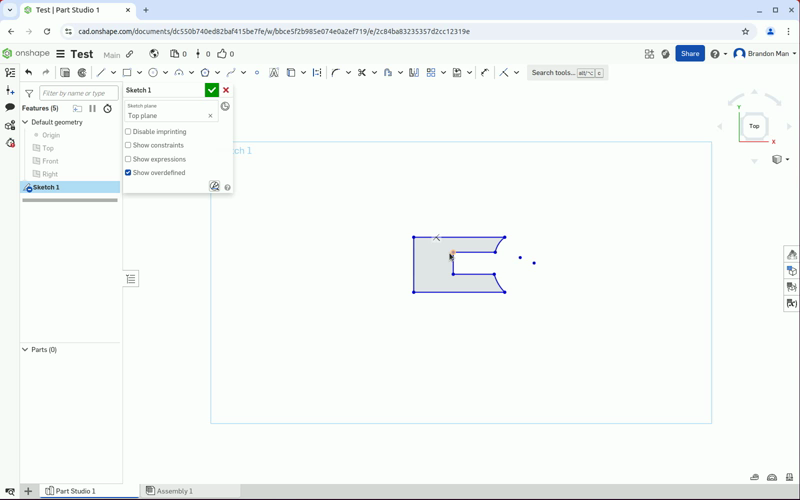
mouse_move(73, 352)
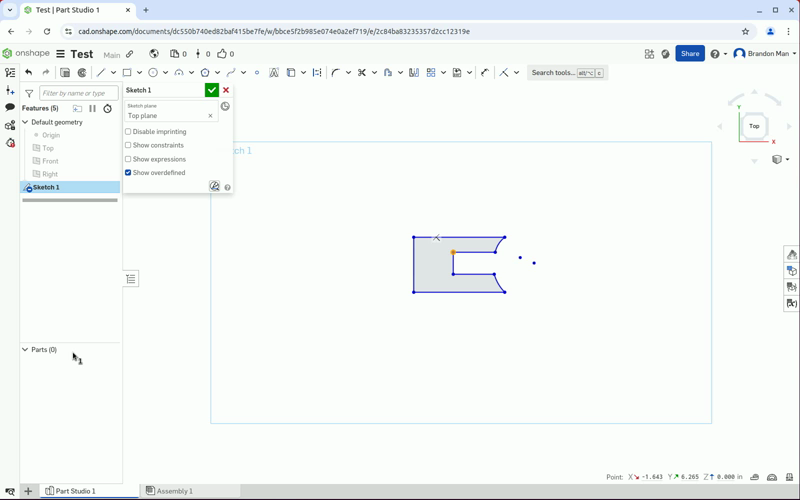
key(shift+y)
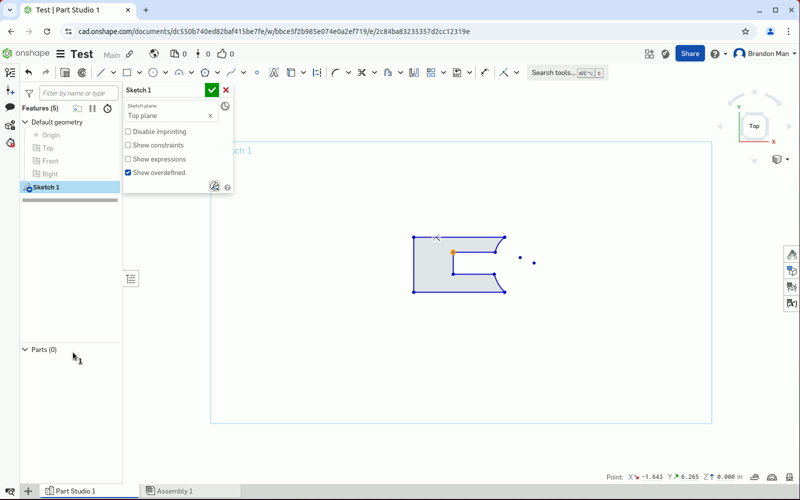
key(shift+e)
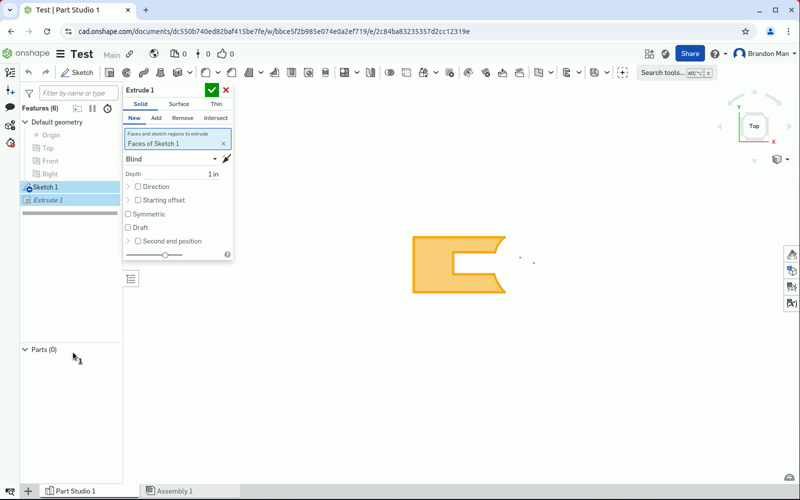
mouse_move(143, 106)
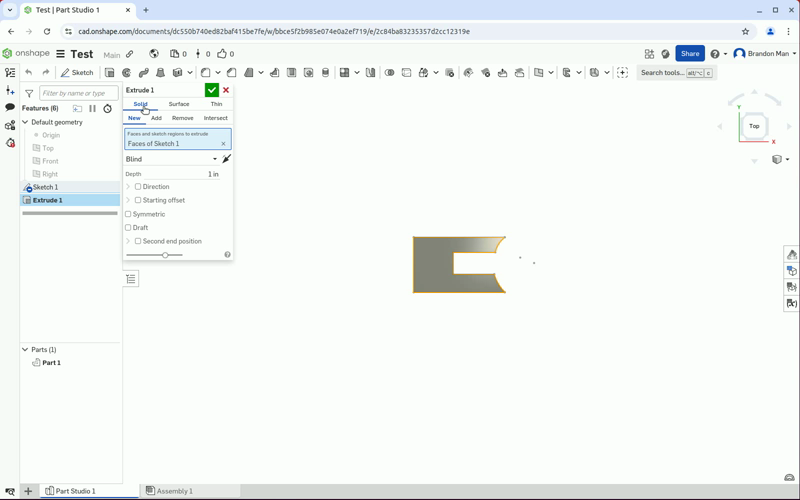
click(143, 106)
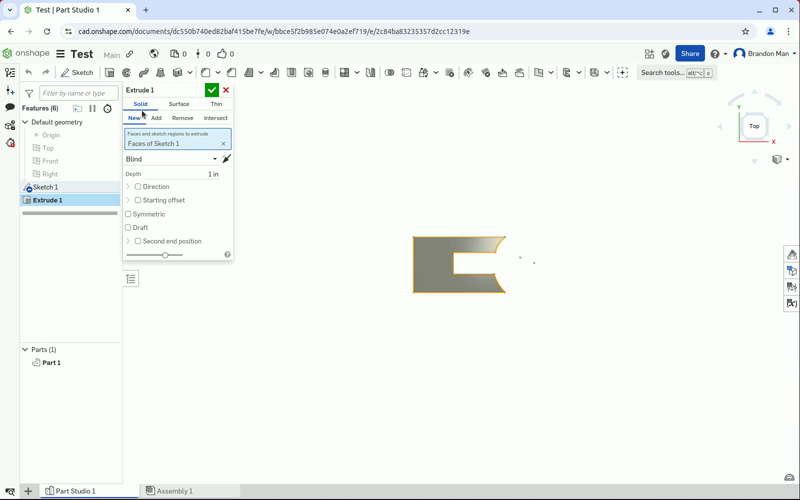
mouse_move(137, 120)
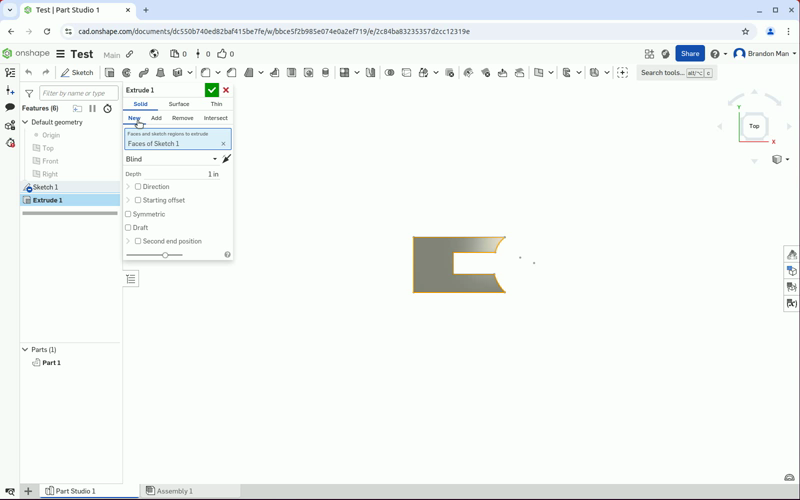
click(137, 120)
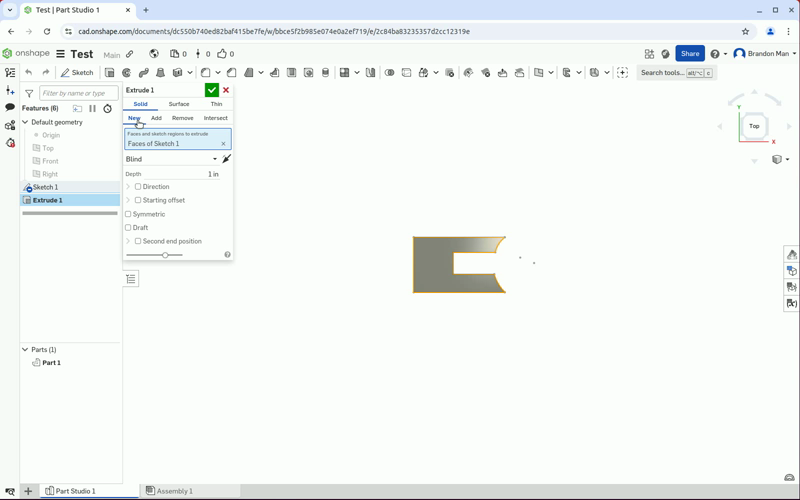
key(tab, 4)
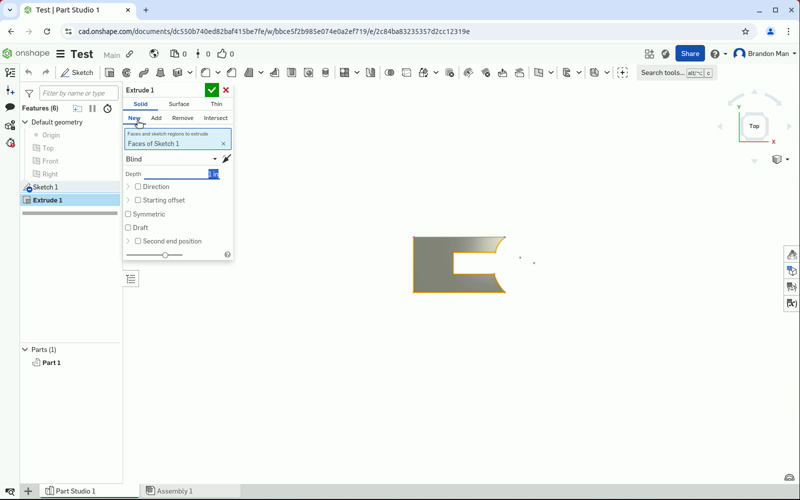
text(2.166)
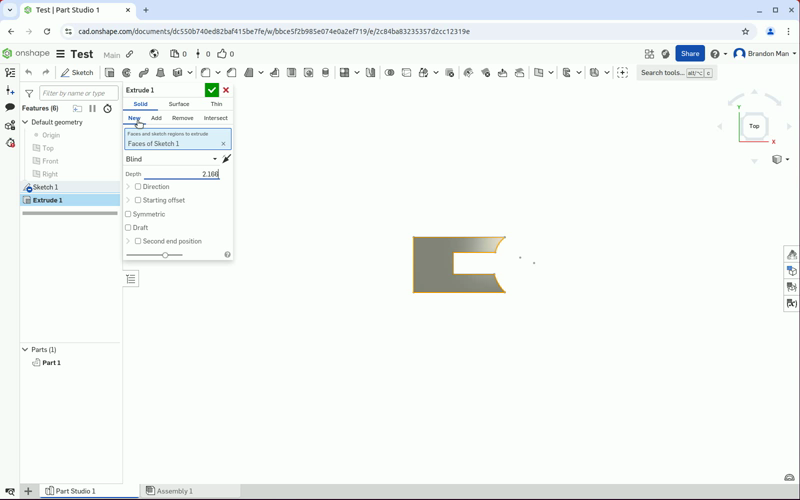
key(enter)
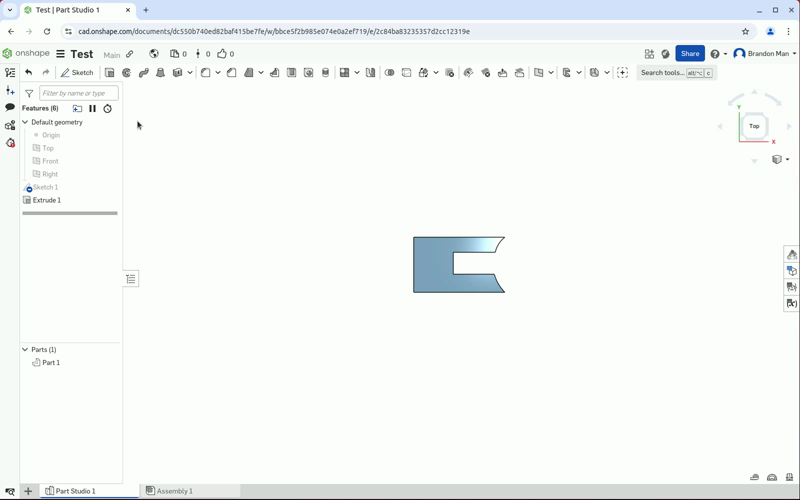
key(shift+h)
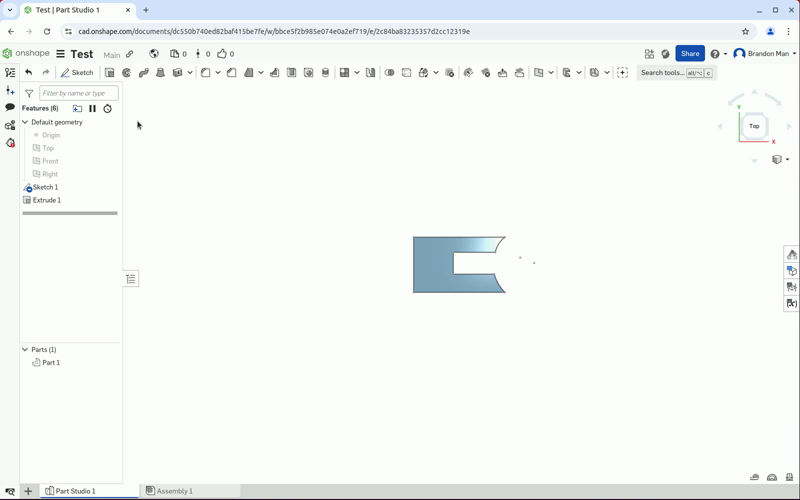
key(shift+h)
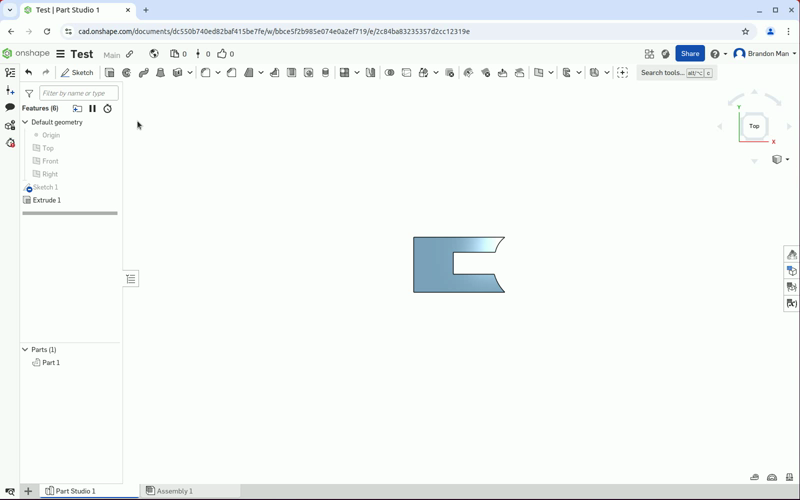
mouse_move(73, 189)
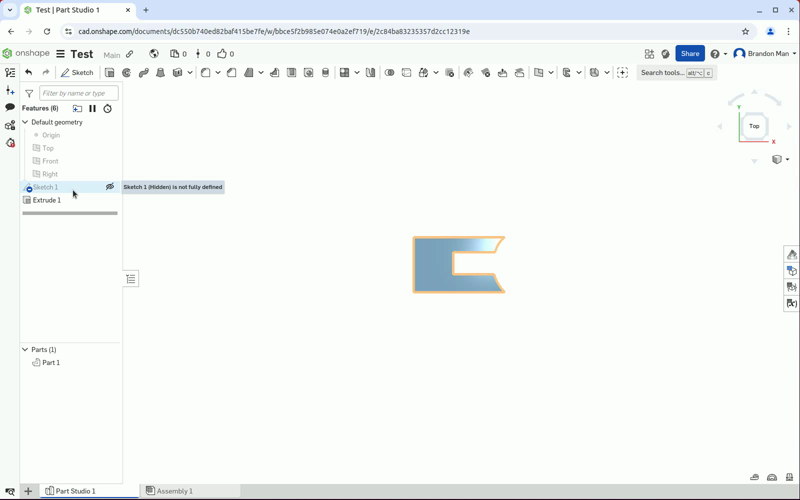
click(73, 189)
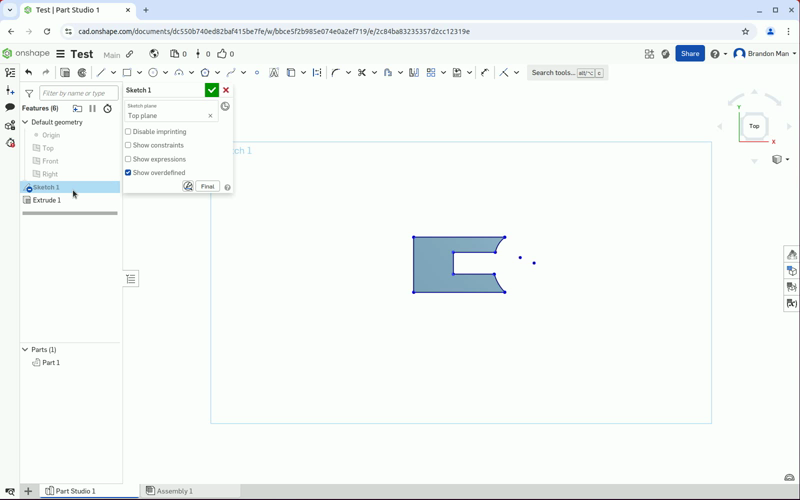
mouse_move(229, 92)
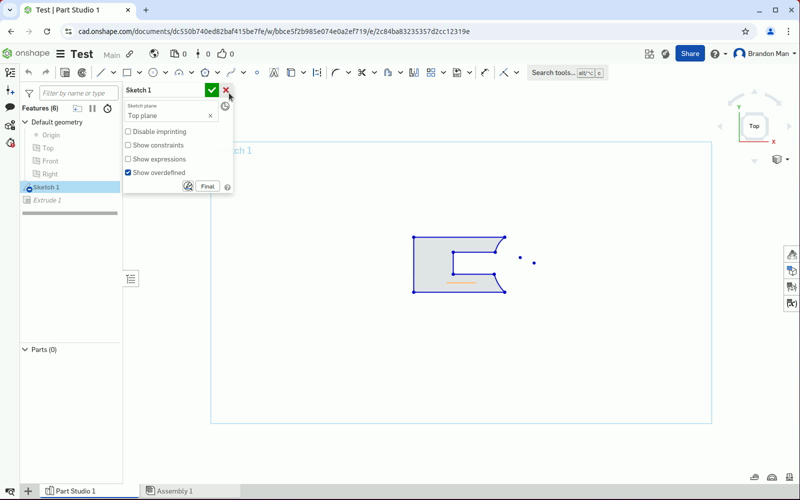
click(229, 92)
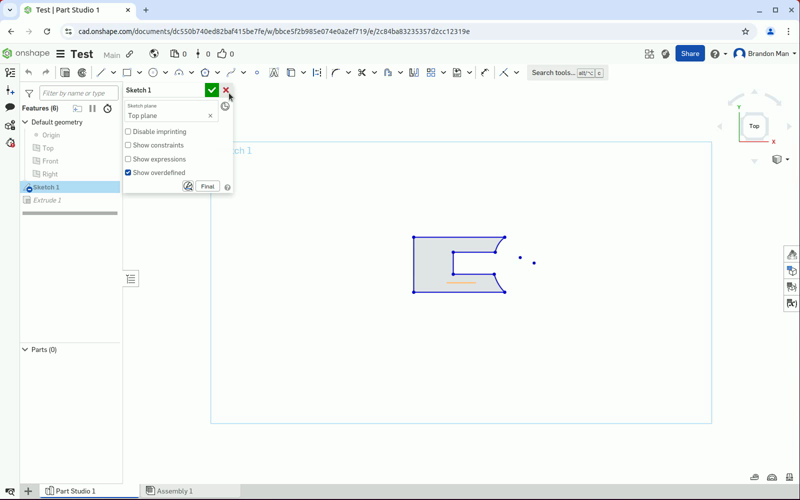
key(shift+s)
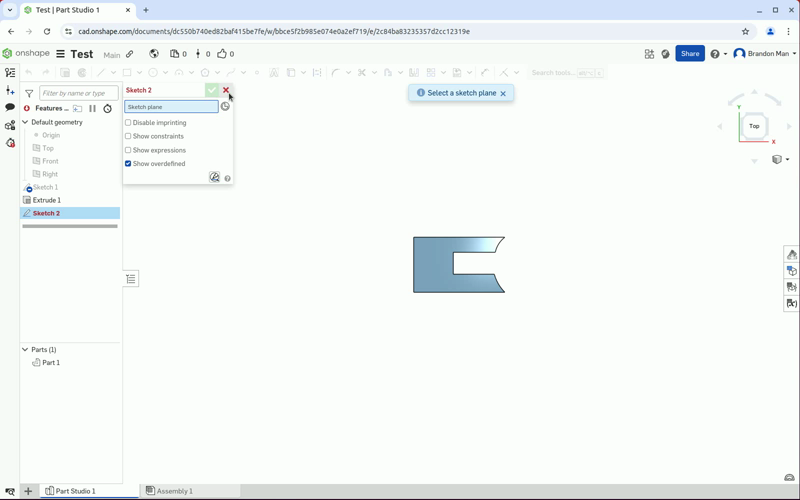
mouse_move(73, 150)
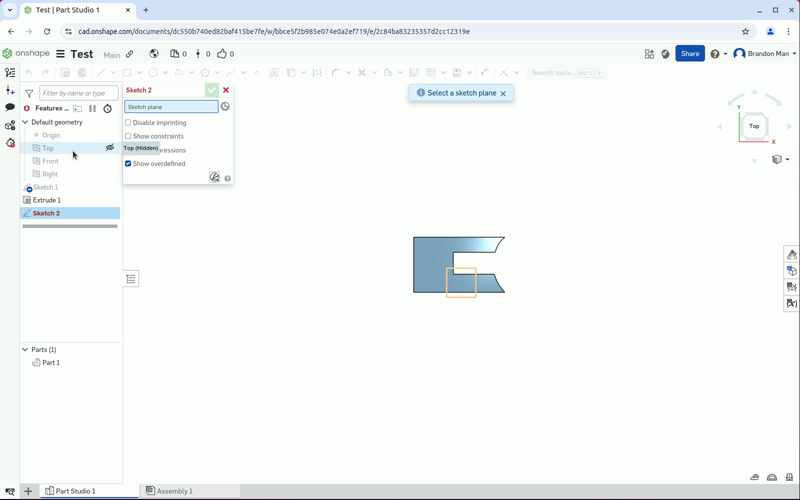
click(73, 150)
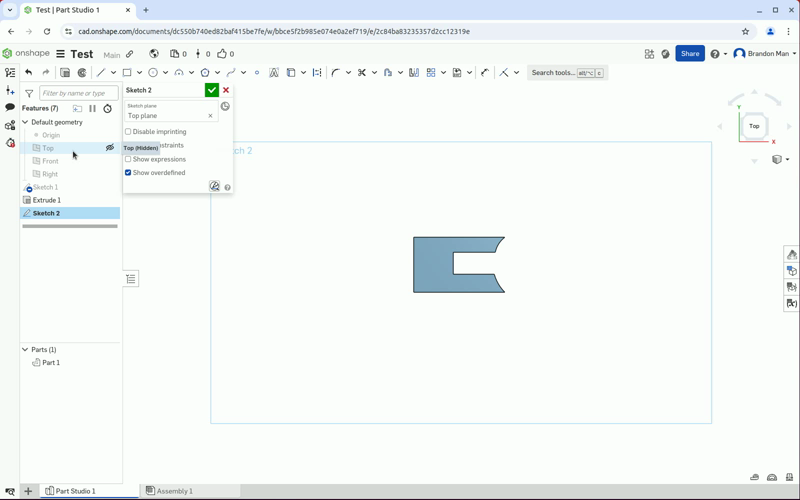
mouse_move(73, 352)
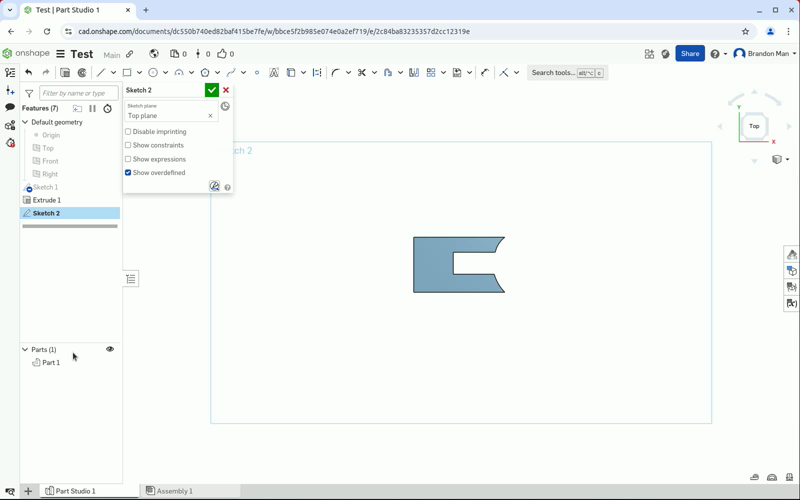
key(y)
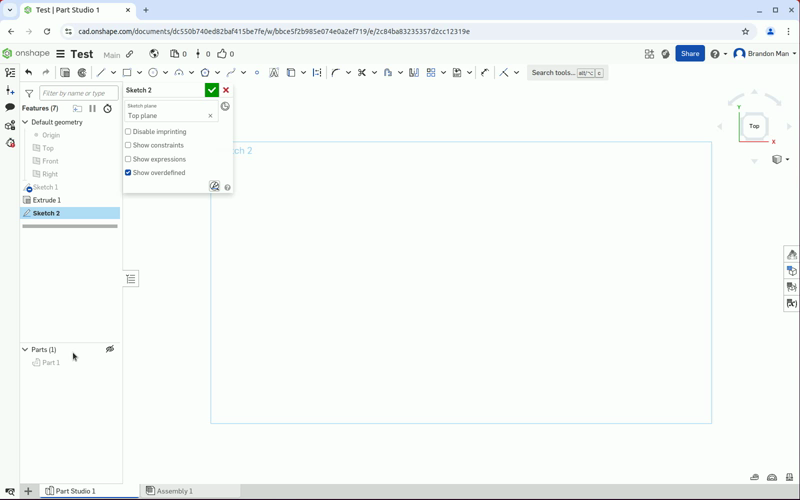
key(c)
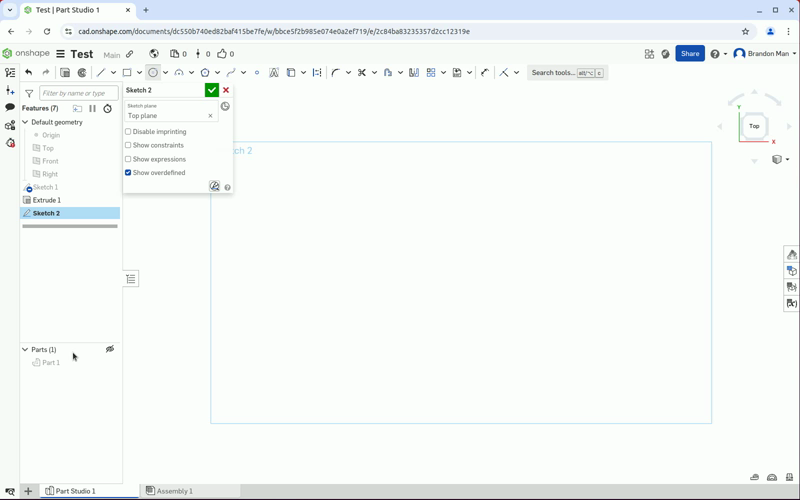
key_down(shift)
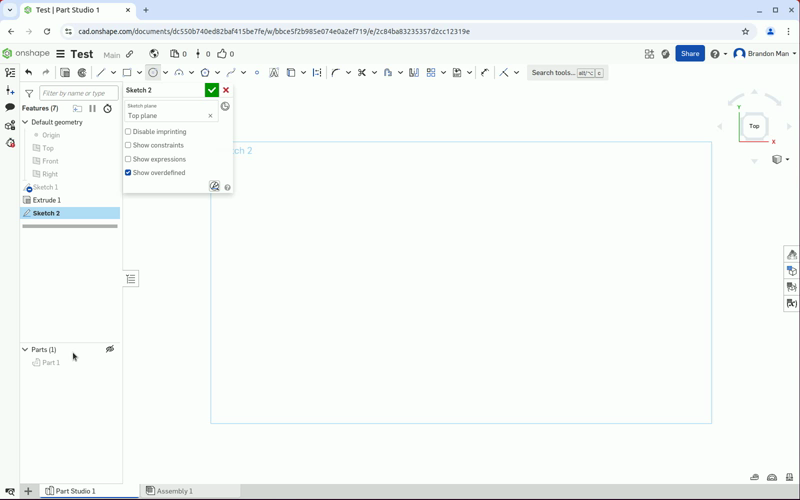
mouse_move(534, 264)
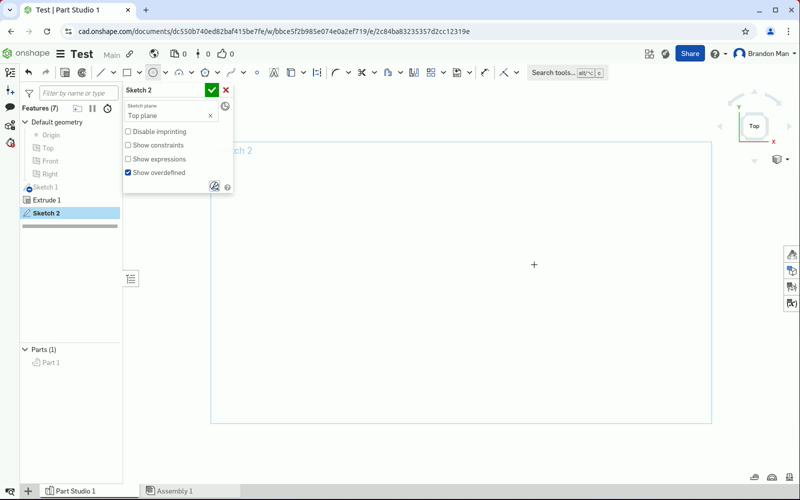
click(534, 264)
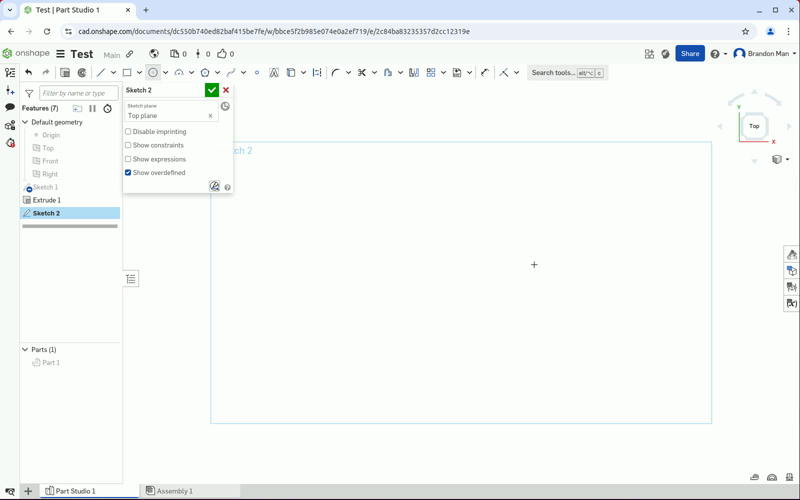
key_up(shift)
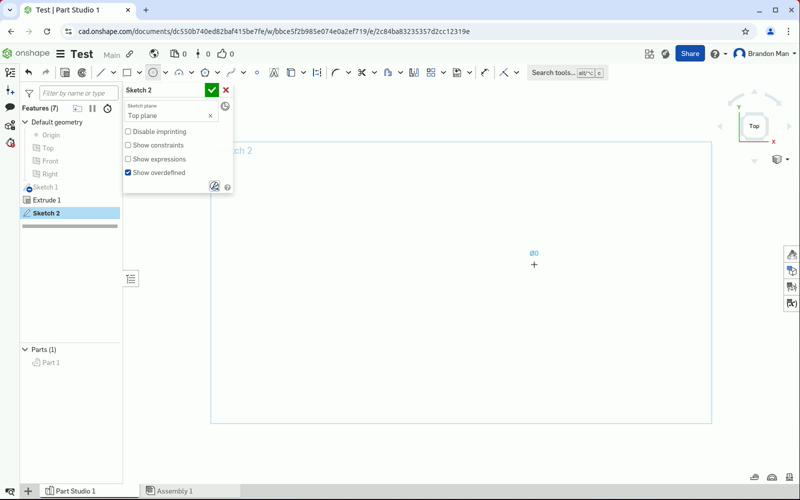
mouse_move(574, 264)
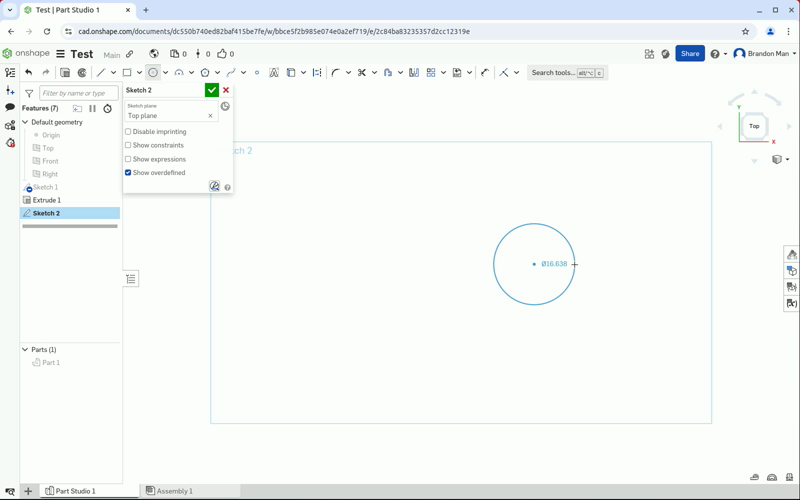
click(574, 264)
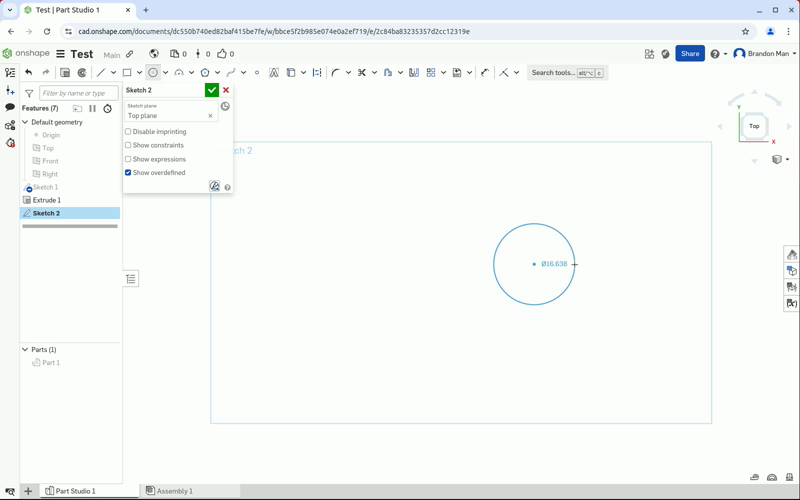
key(esc)
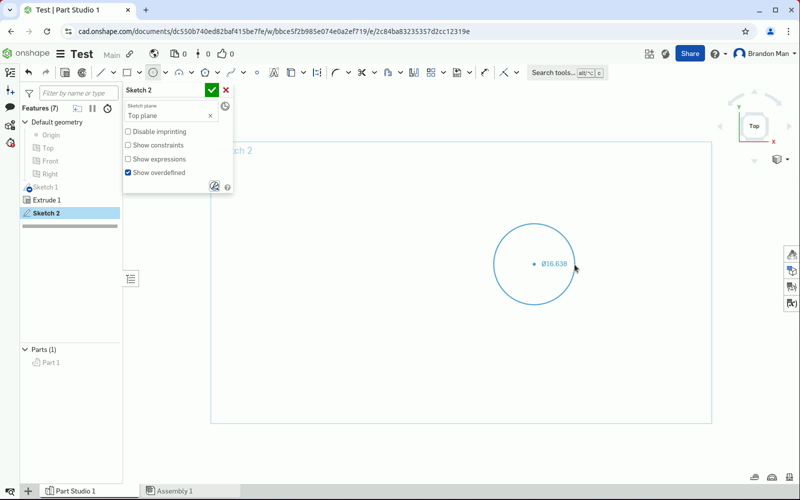
key(c)
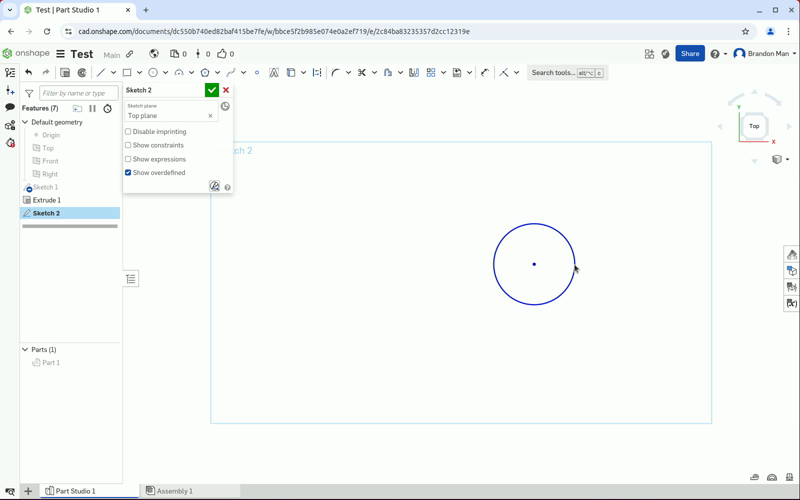
key_down(shift)
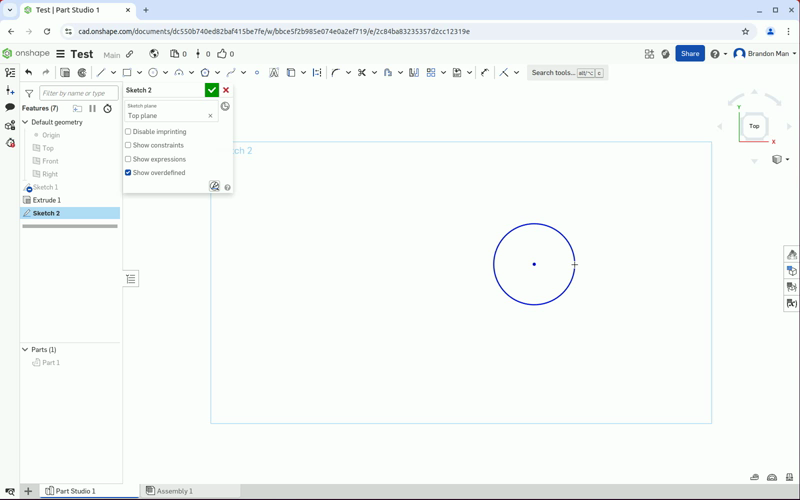
mouse_move(534, 264)
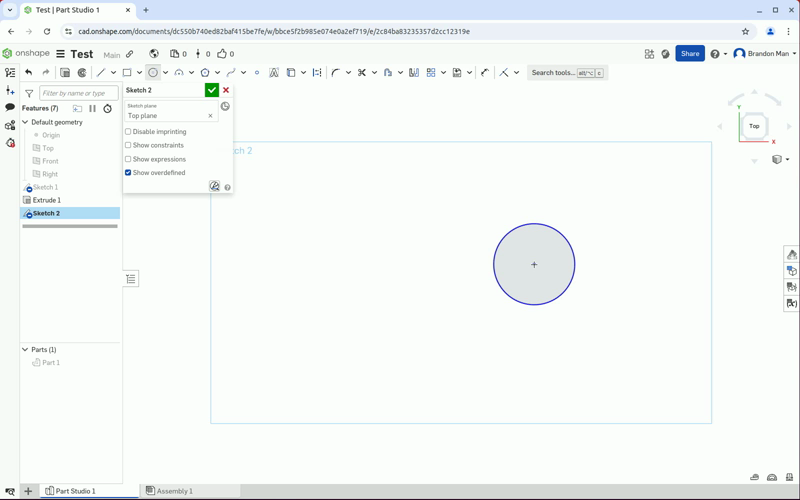
click(534, 264)
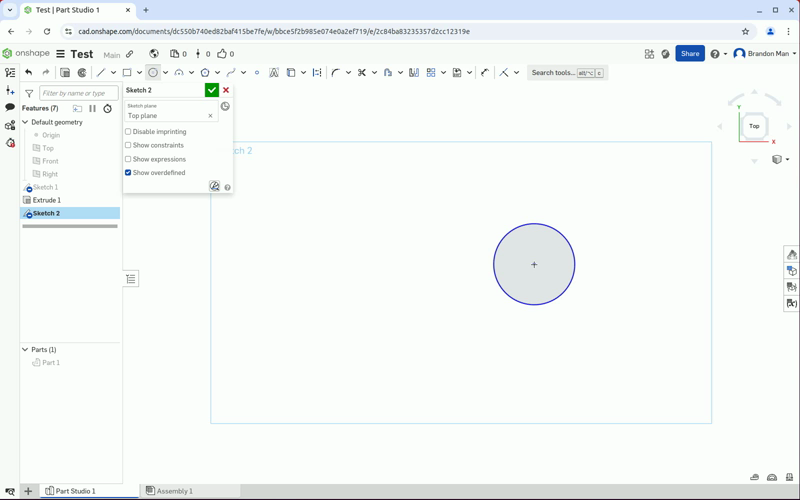
key_up(shift)
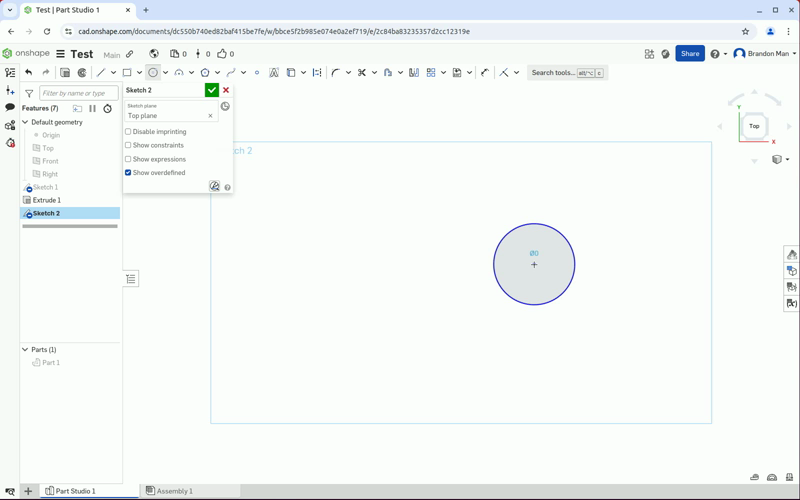
mouse_move(562, 264)
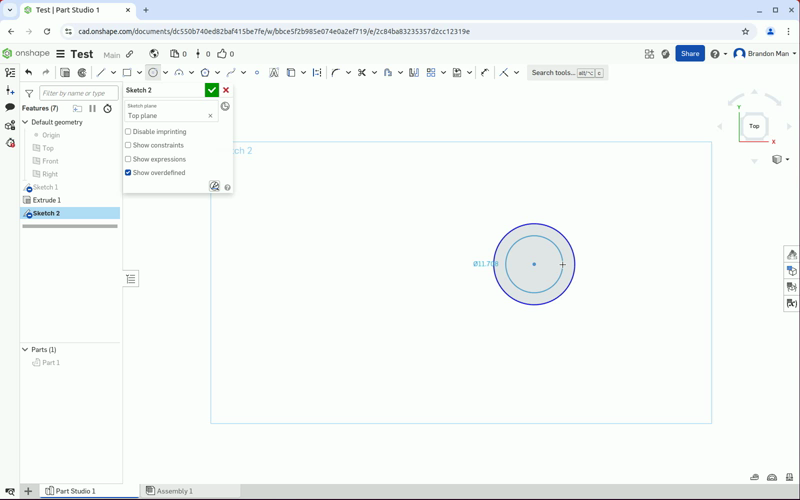
click(562, 264)
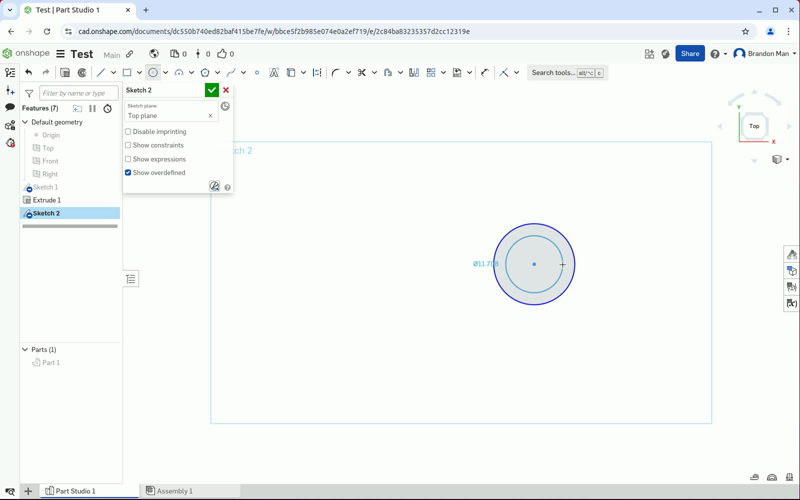
key(esc)
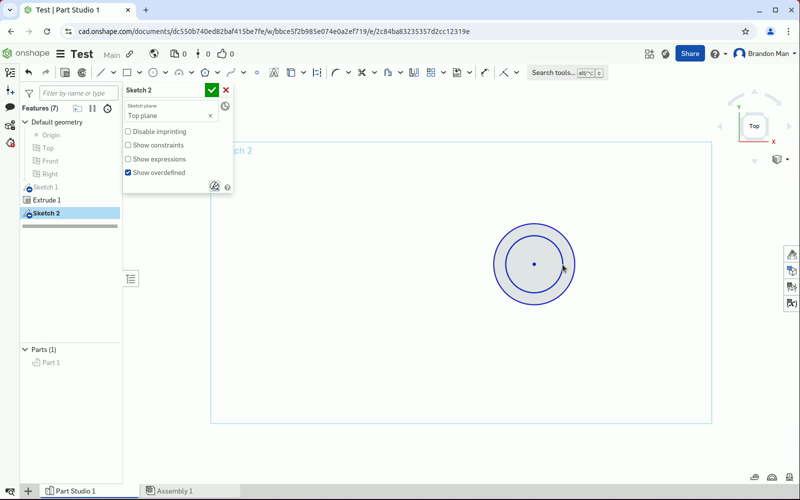
mouse_move(497, 262)
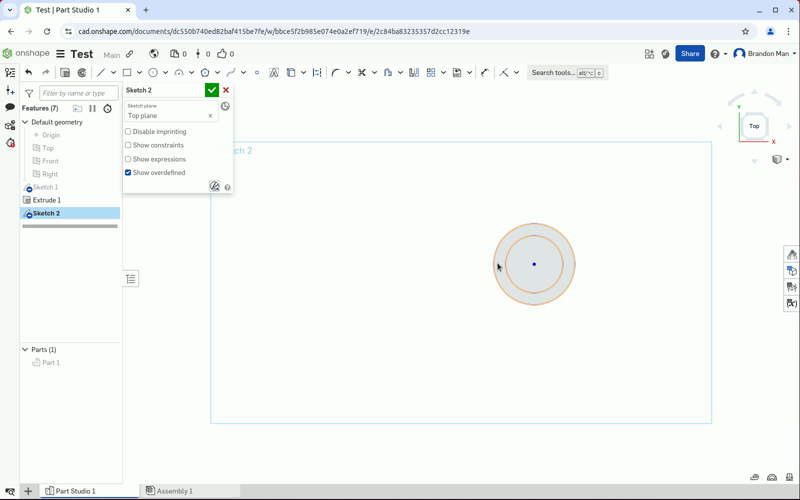
click(497, 262)
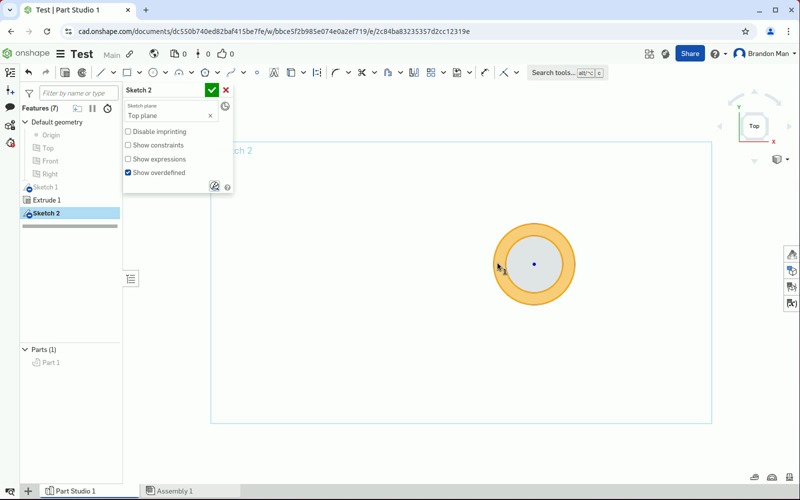
mouse_move(73, 352)
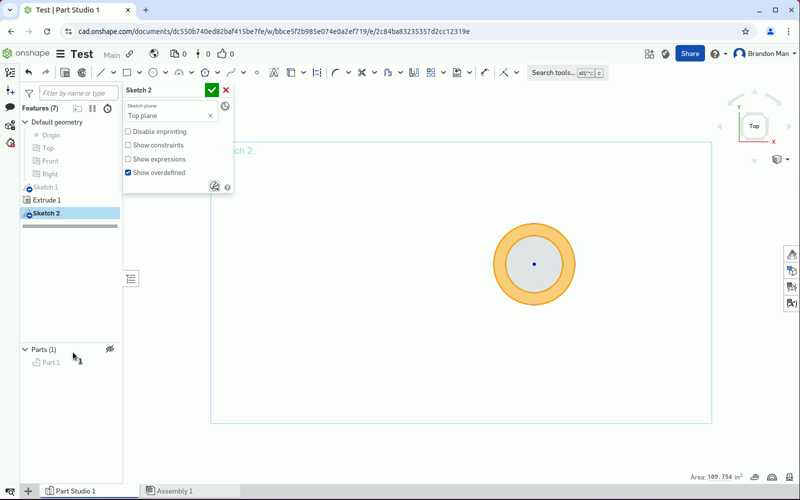
key(shift+y)
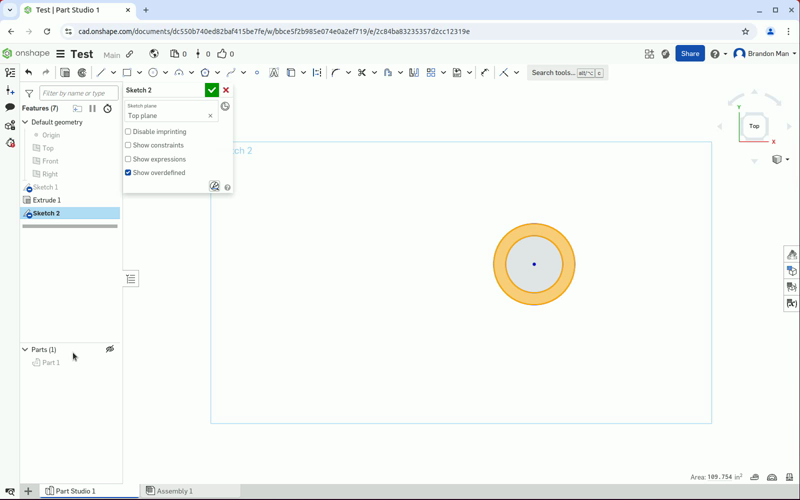
key(shift+e)
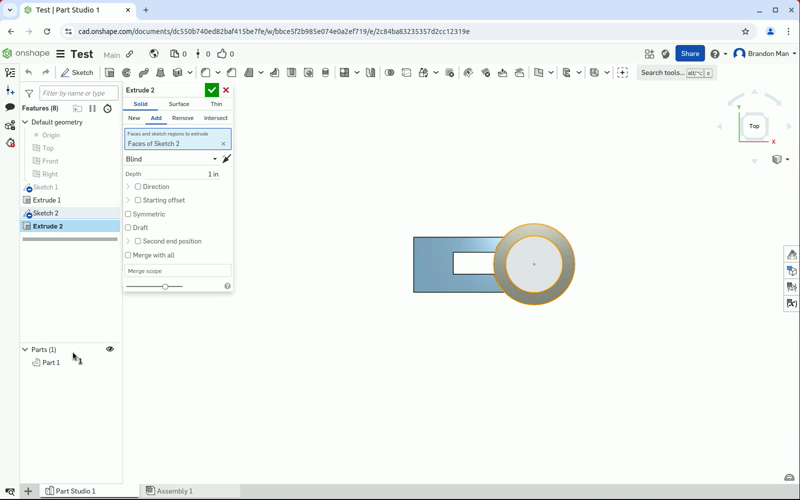
mouse_move(143, 106)
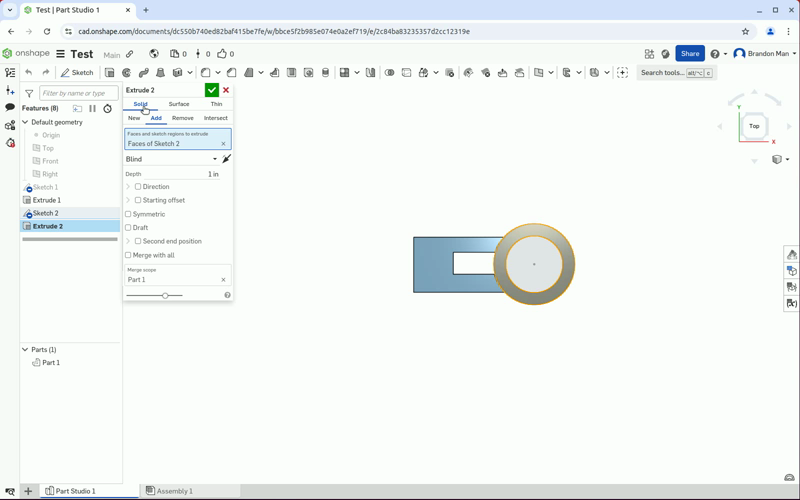
click(143, 106)
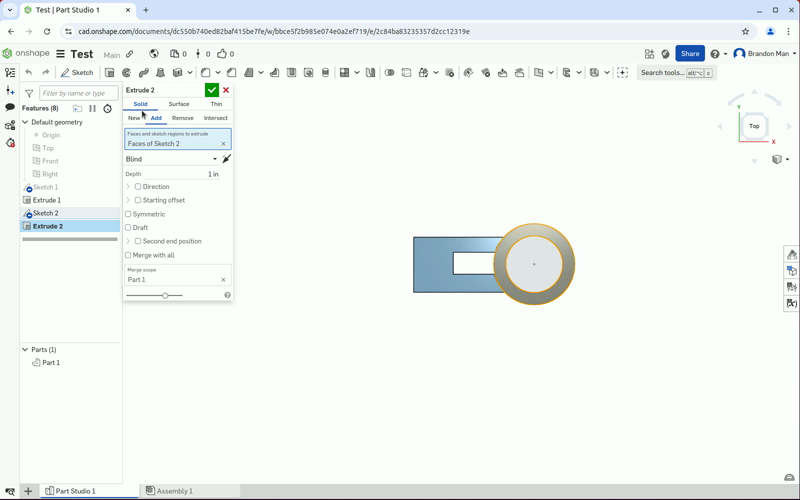
mouse_move(137, 120)
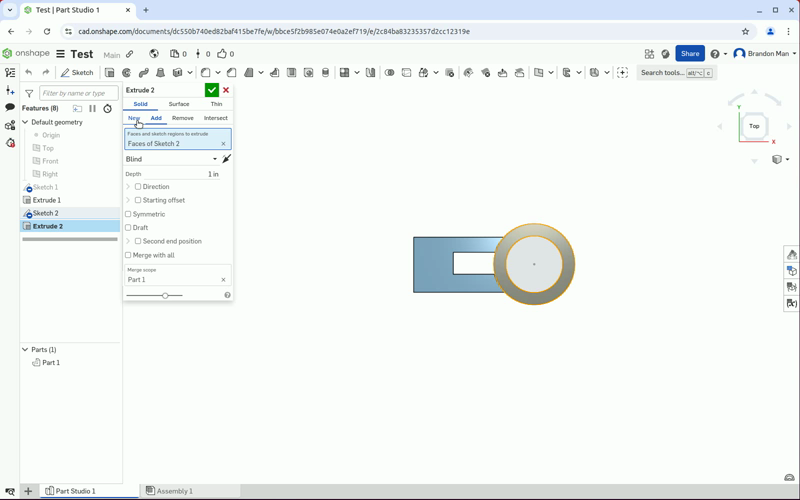
click(137, 120)
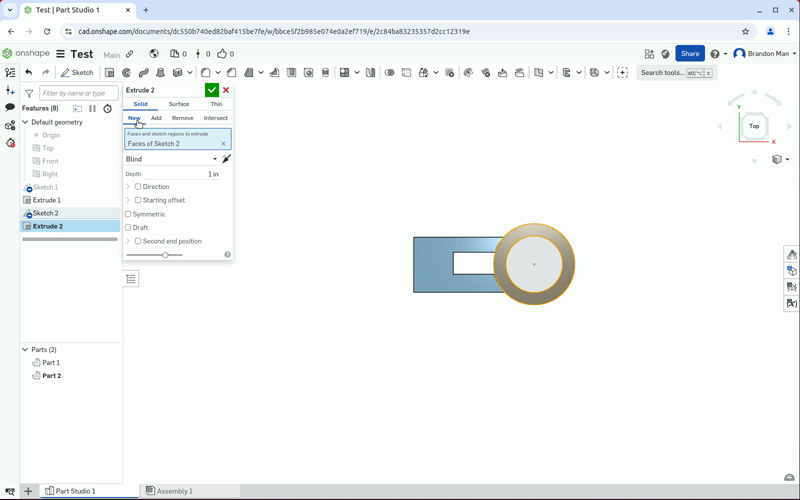
key(tab, 4)
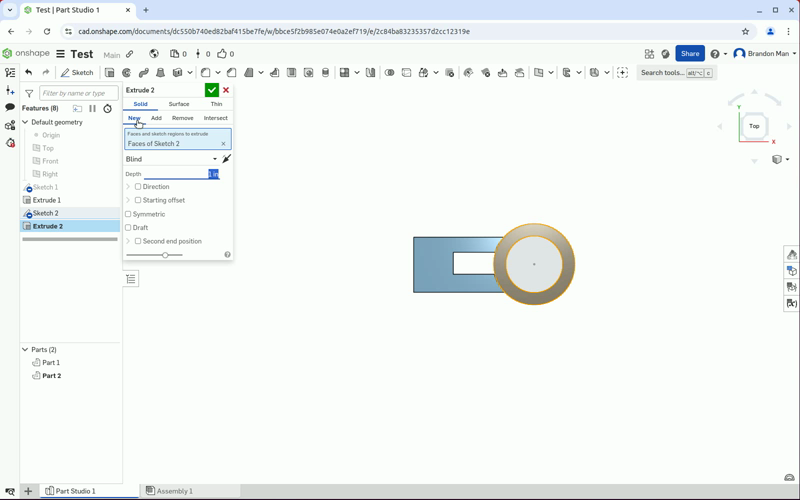
text(8.425)
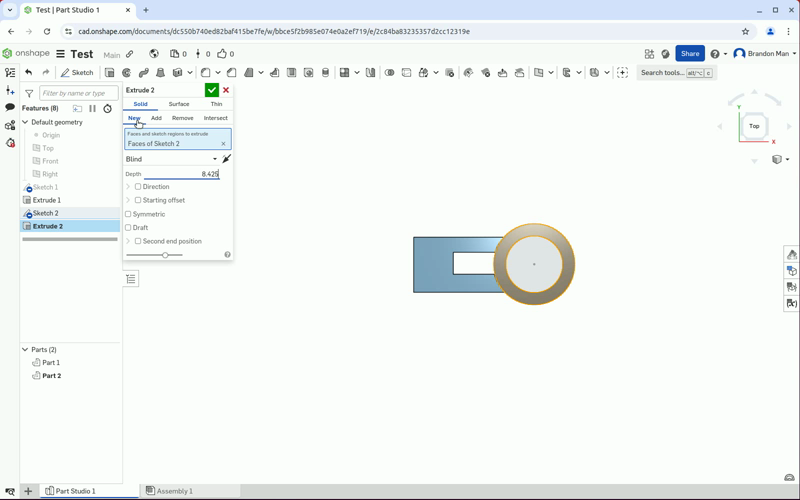
key(enter)
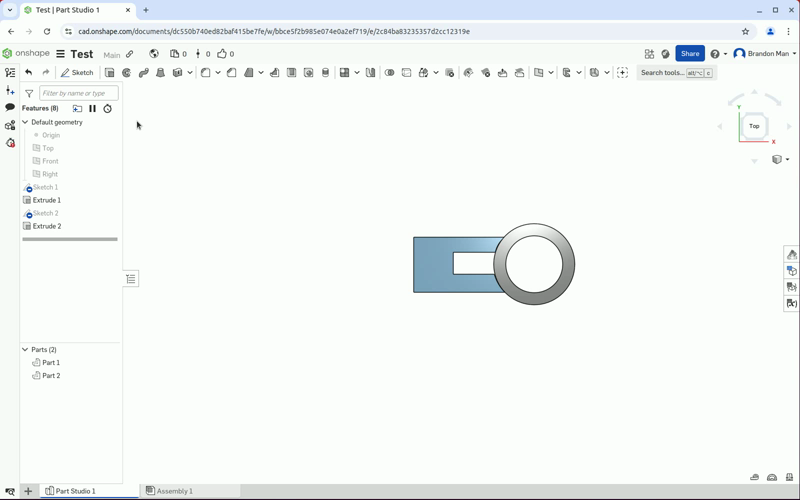
key(shift+h)
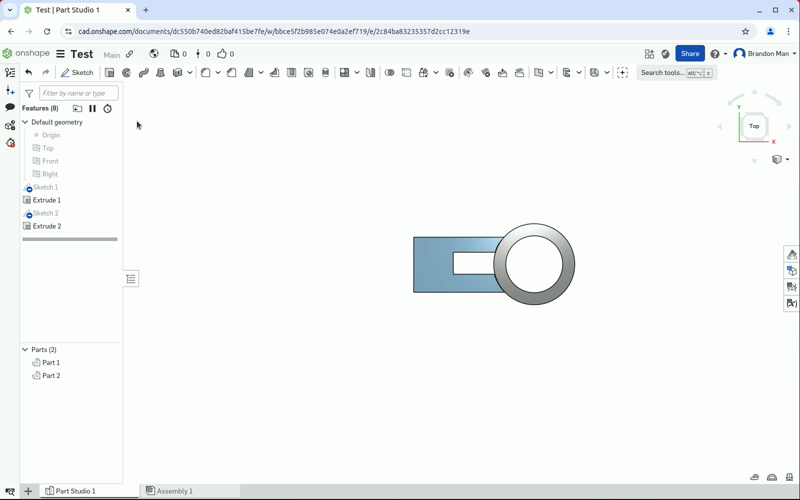
key(shift+h)
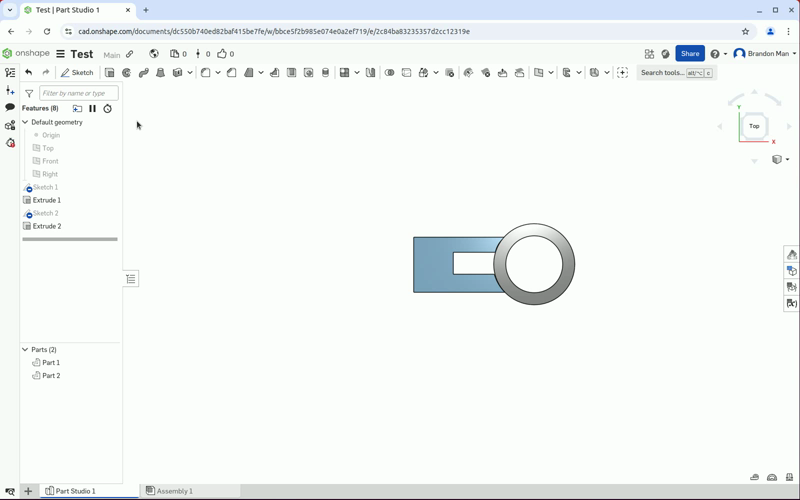
mouse_move(73, 189)
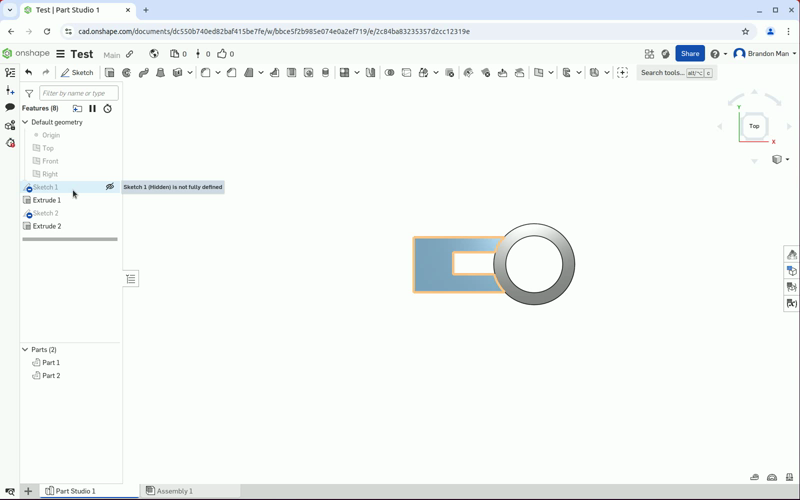
click(73, 189)
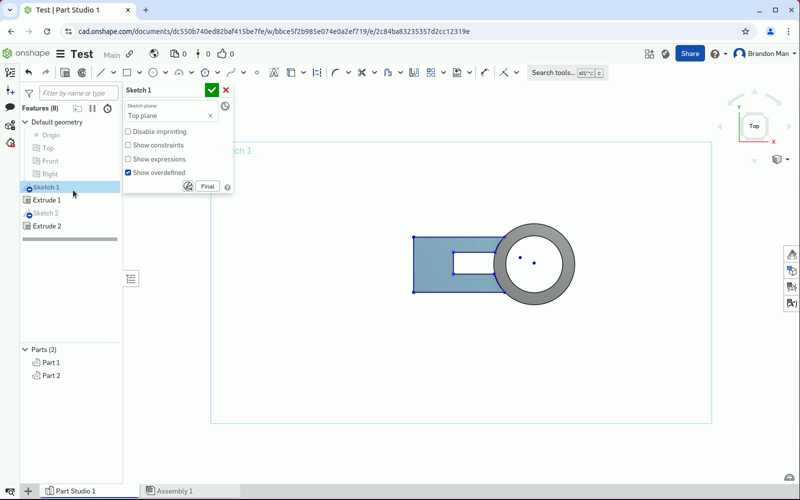
mouse_move(229, 92)
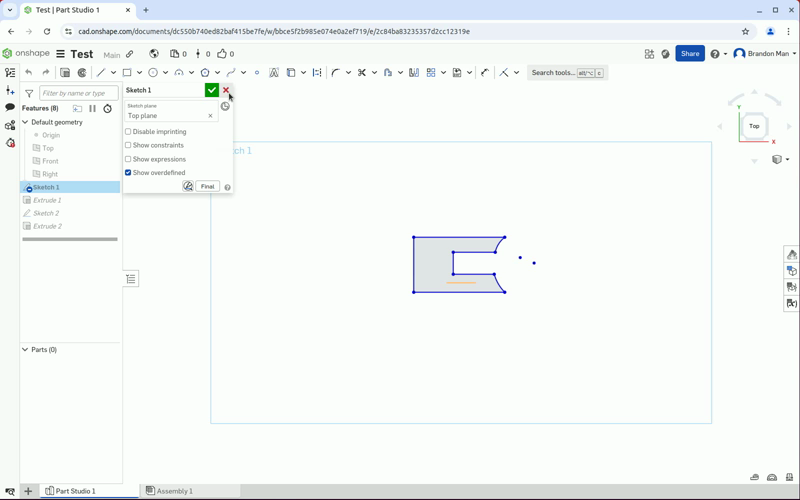
click(229, 92)
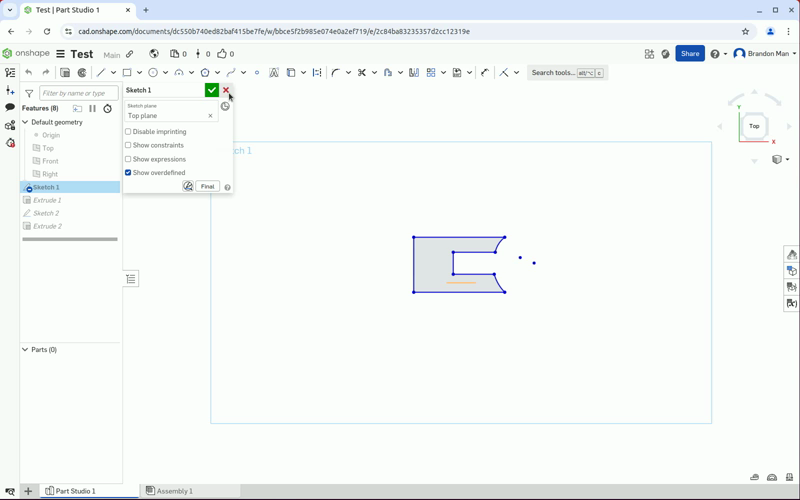
key(shift+s)
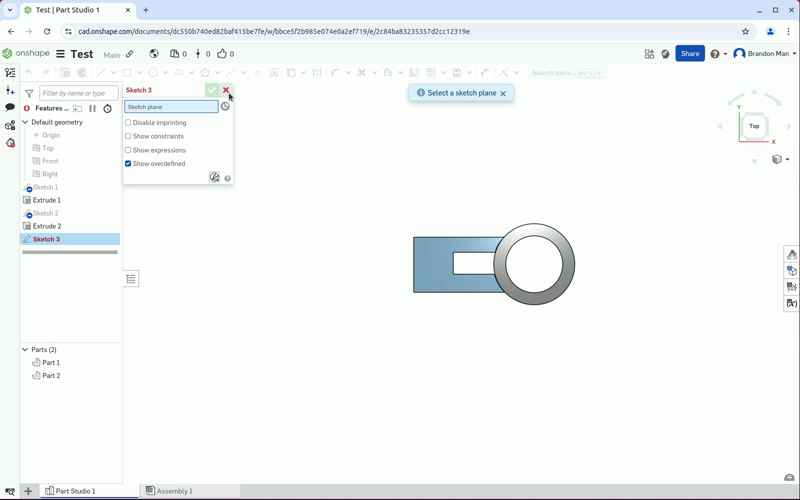
mouse_move(73, 150)
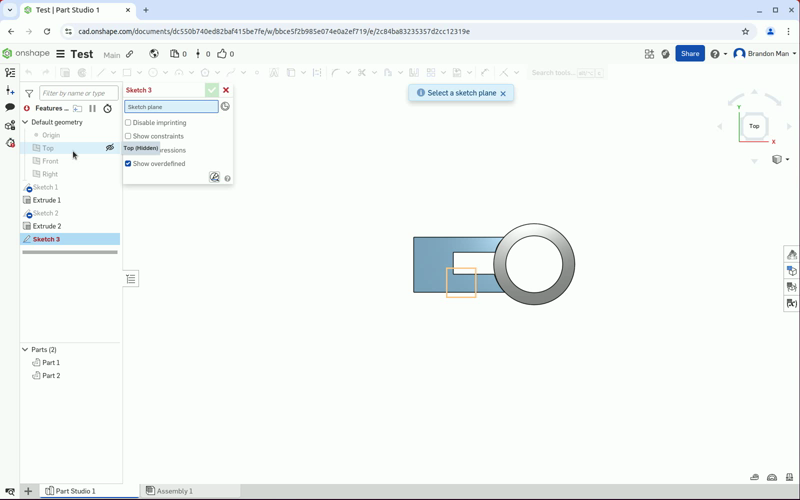
click(73, 150)
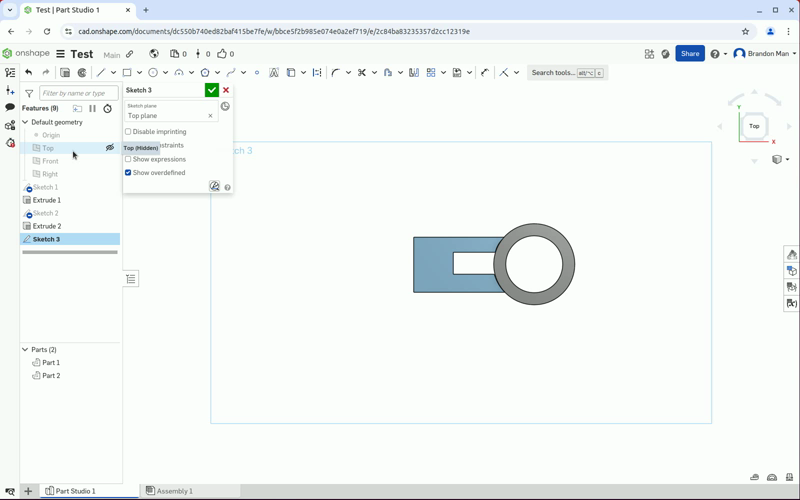
mouse_move(73, 352)
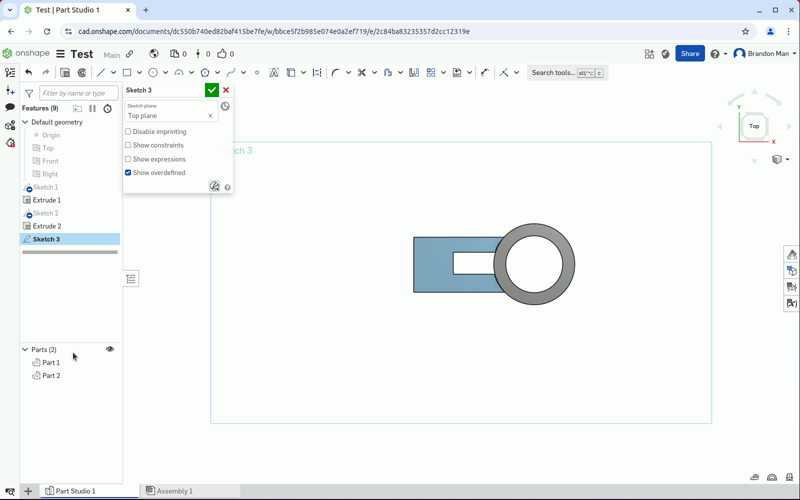
key(y)
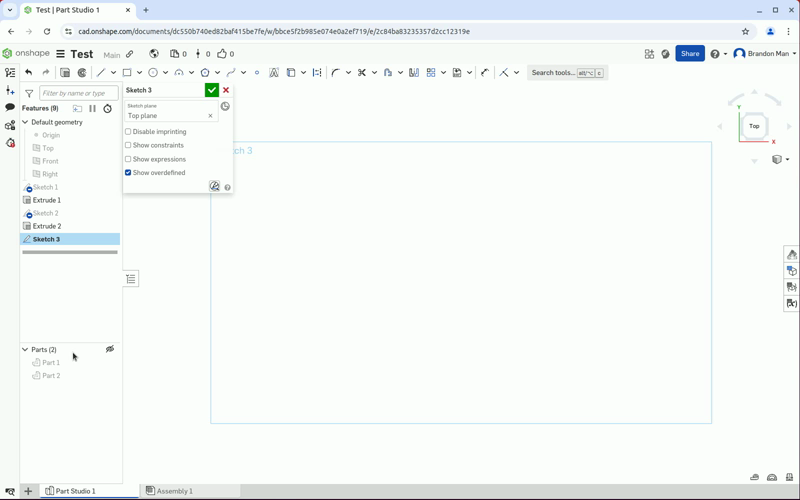
key(l)
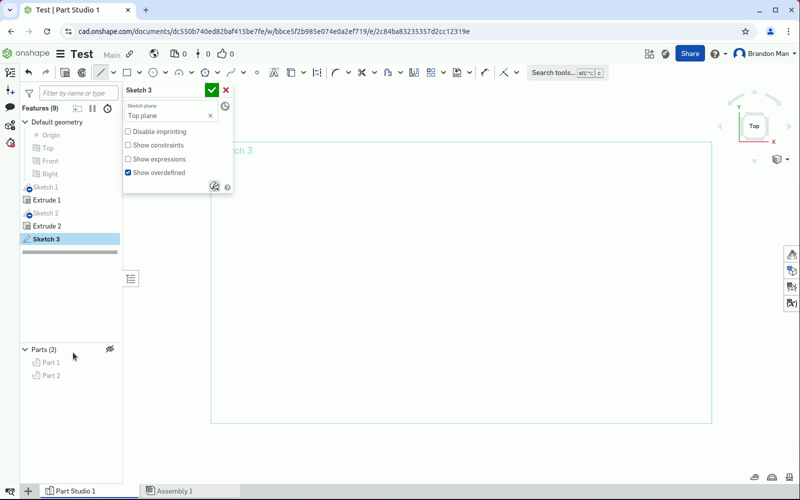
key_down(shift)
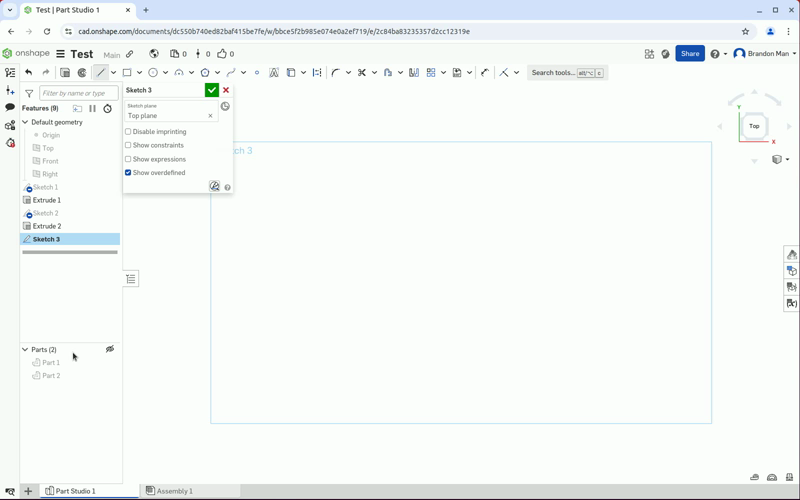
mouse_move(453, 274)
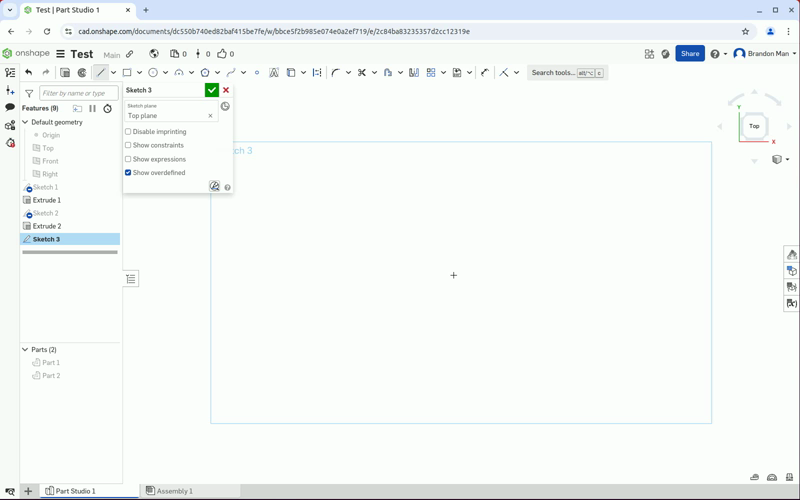
click(453, 274)
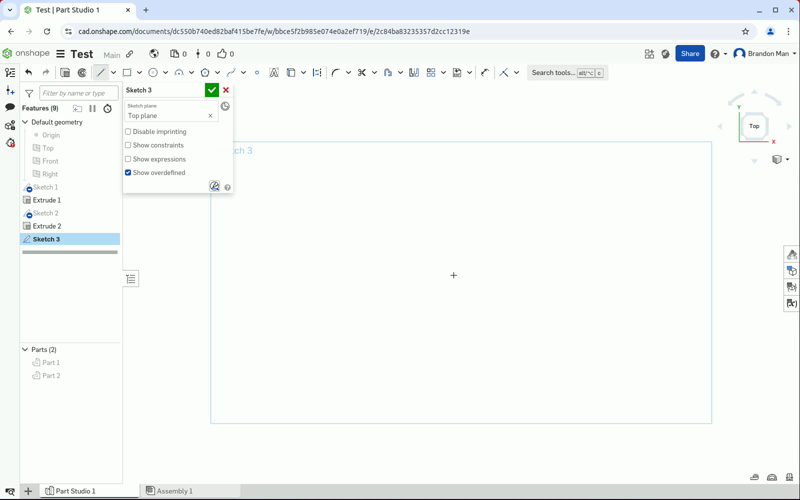
key_up(shift)
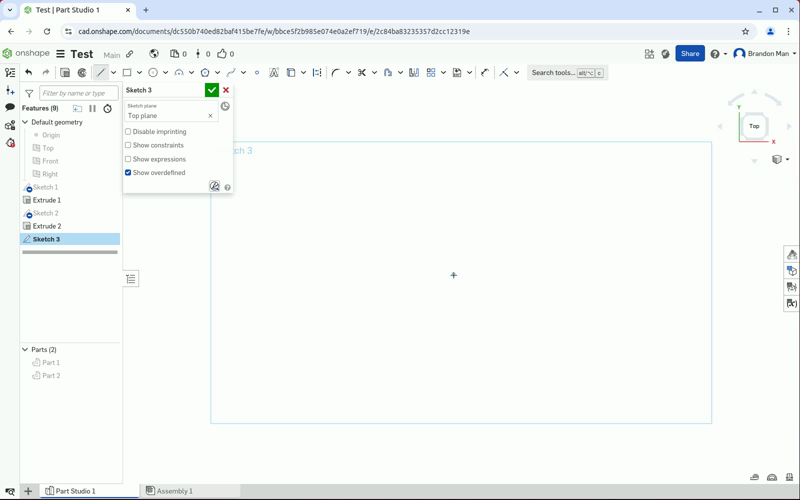
key_down(shift)
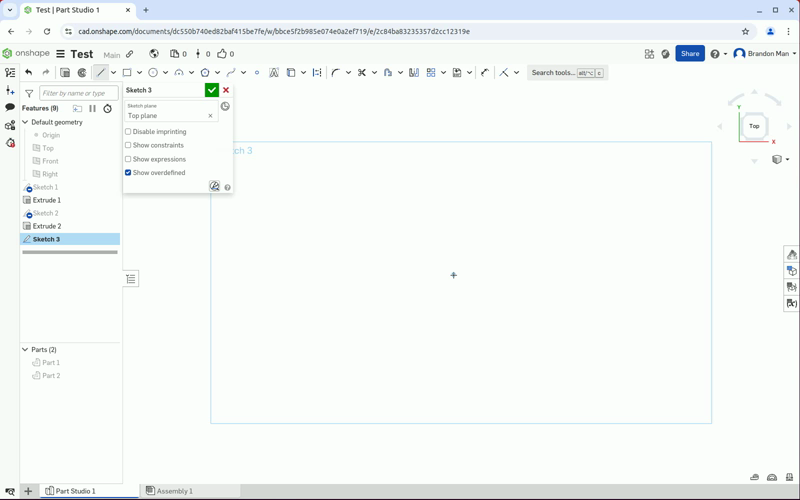
mouse_move(483, 274)
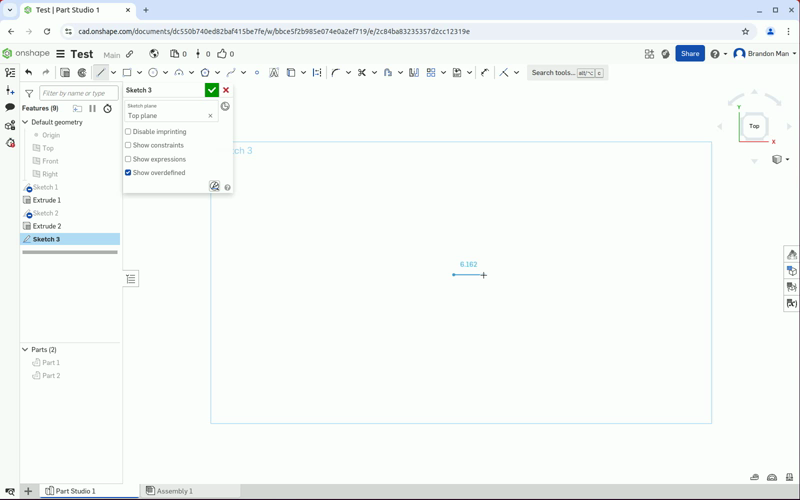
mouse_move(496, 274)
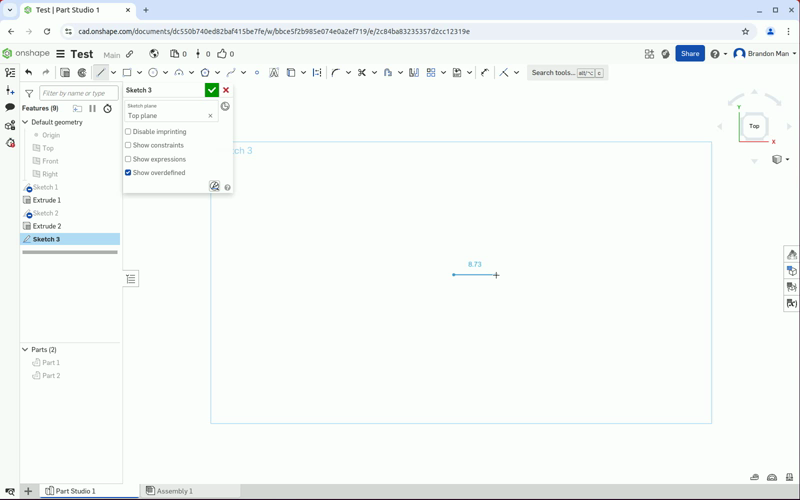
click(496, 274)
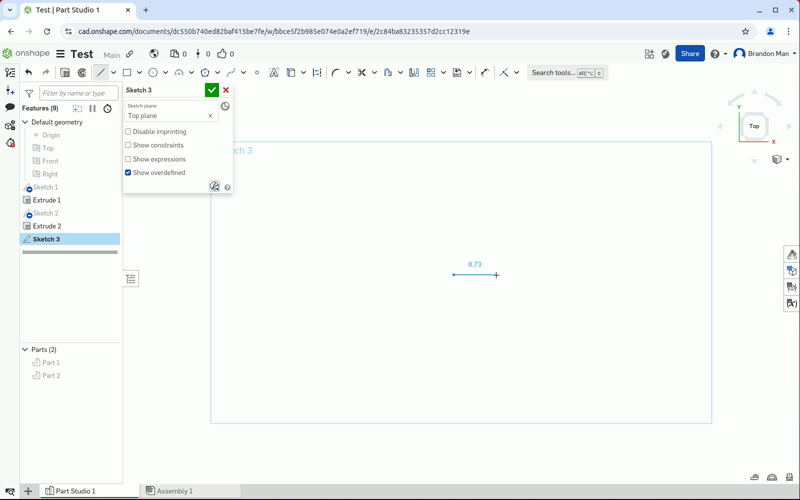
key_up(shift)
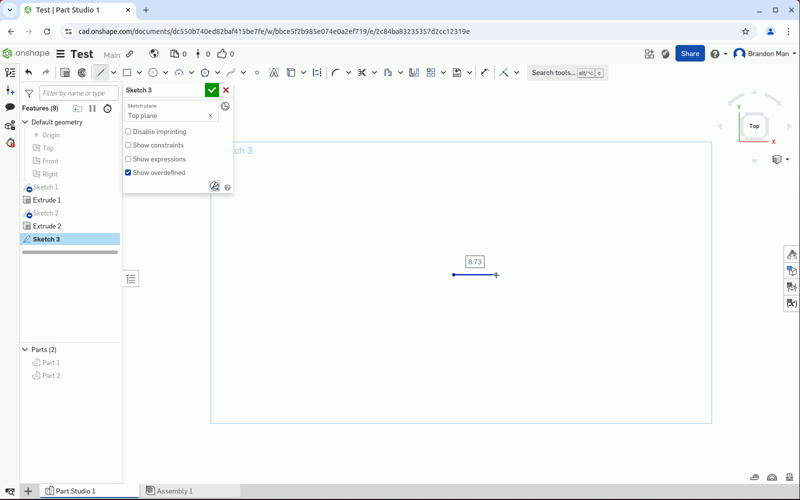
key(esc)
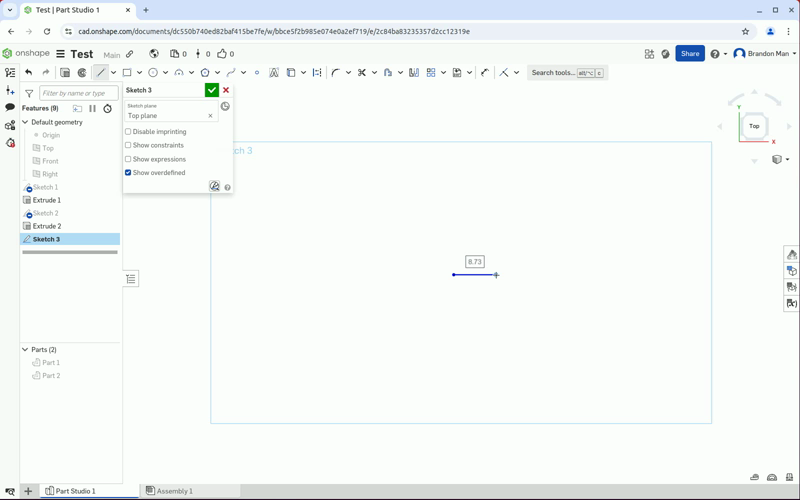
key(a)
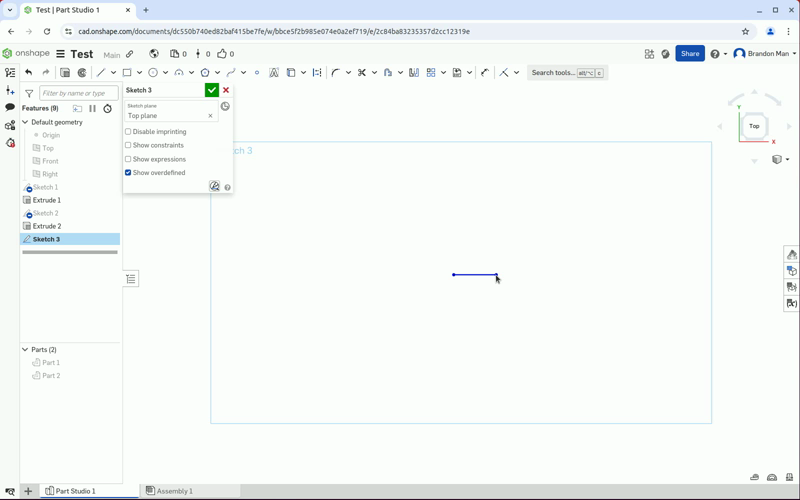
mouse_move(496, 274)
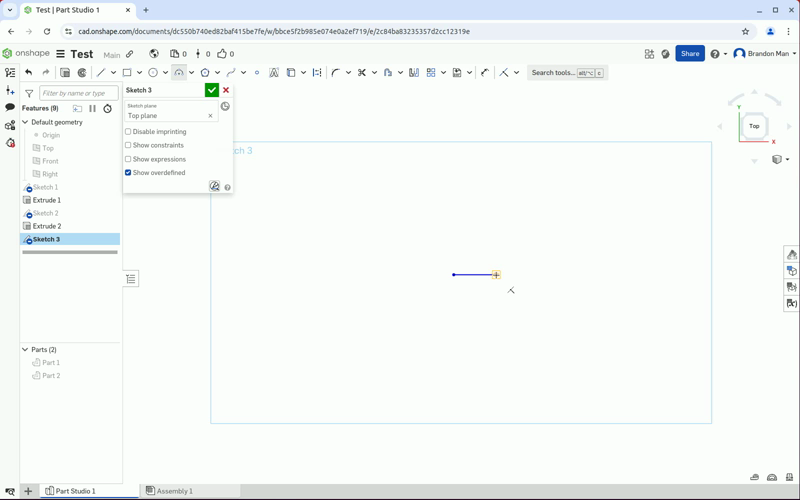
click(496, 274)
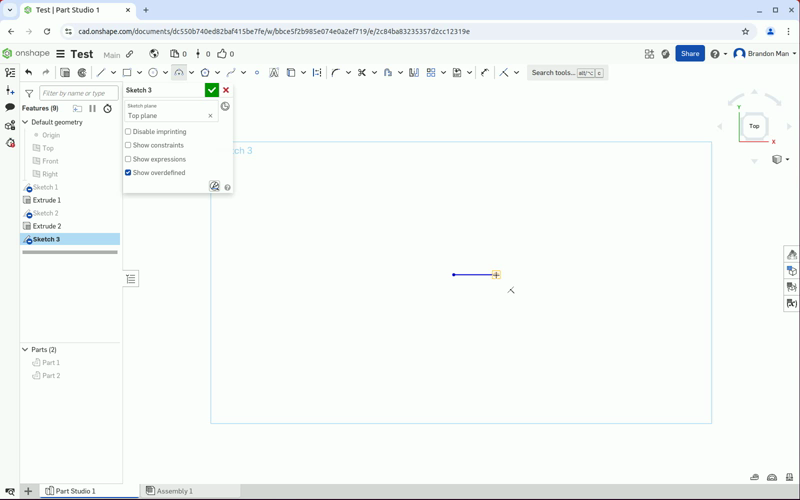
key_down(shift)
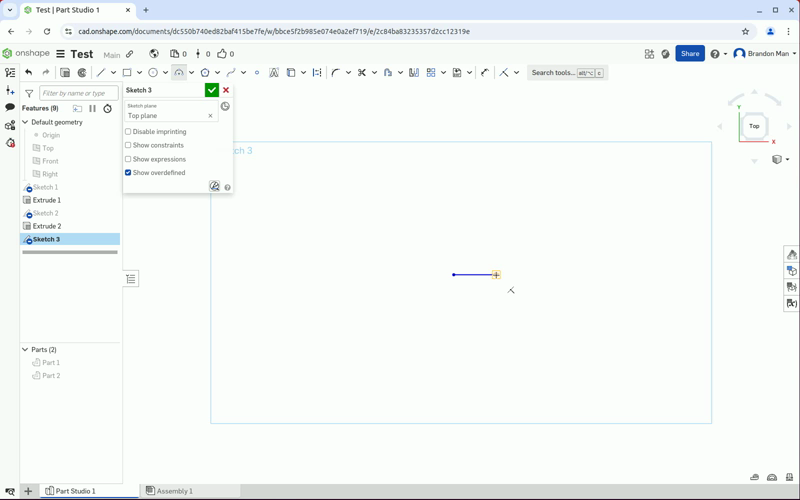
mouse_move(496, 252)
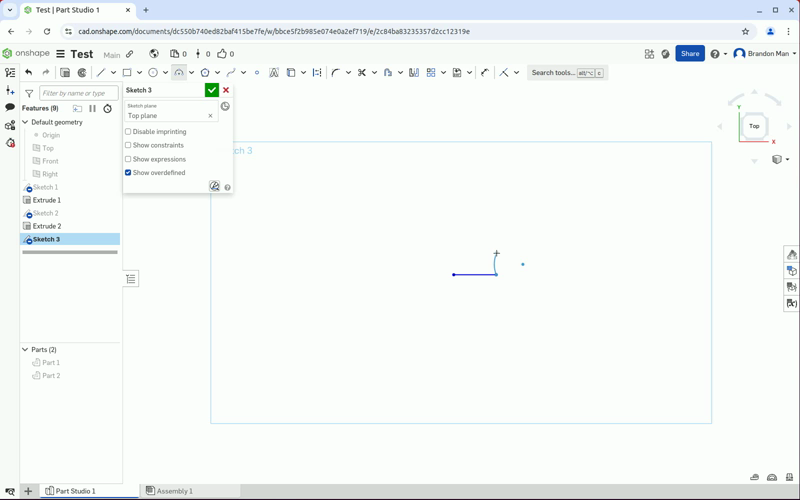
click(496, 252)
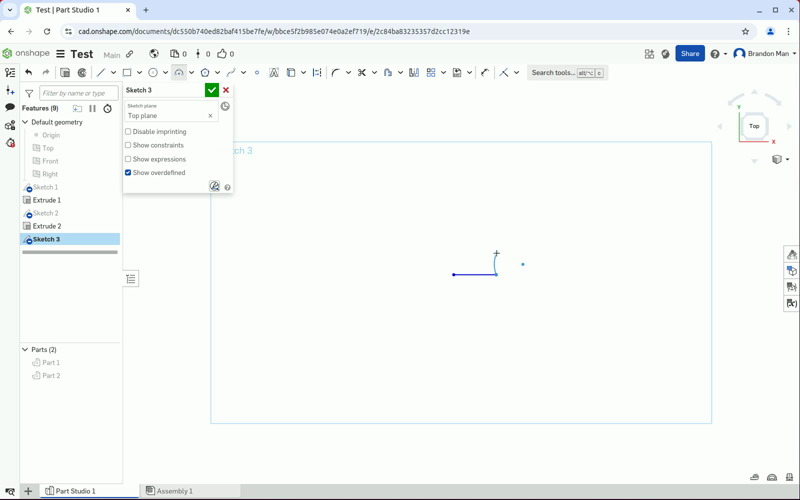
mouse_move(495, 263)
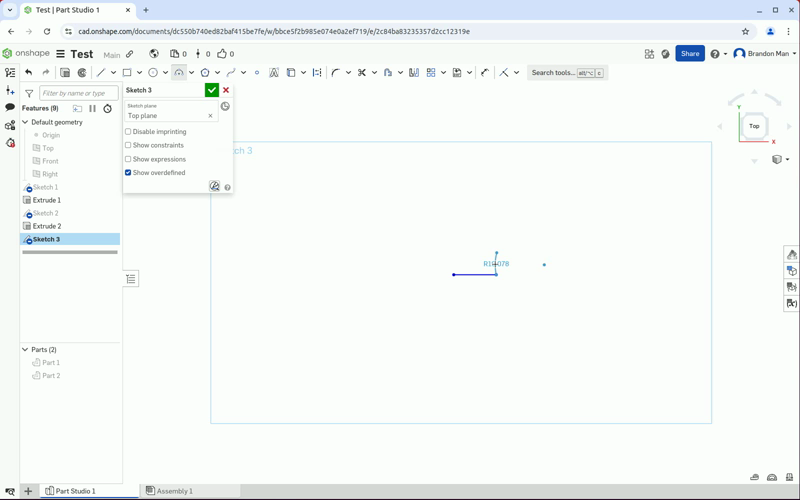
click(495, 263)
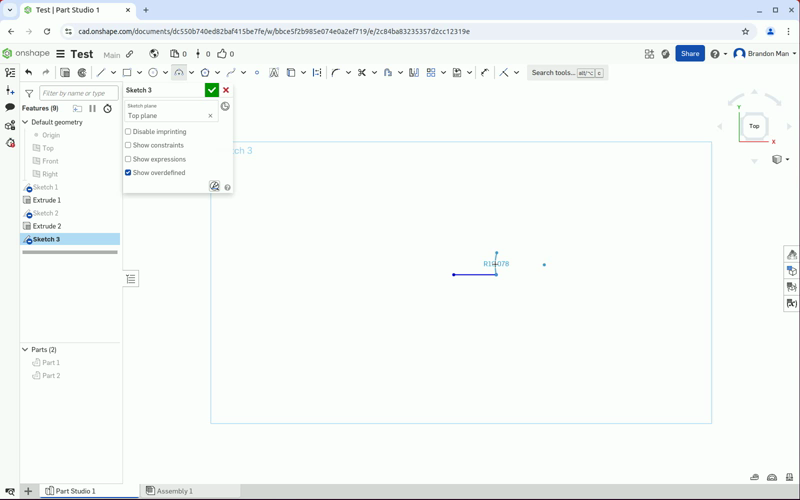
key_up(shift)
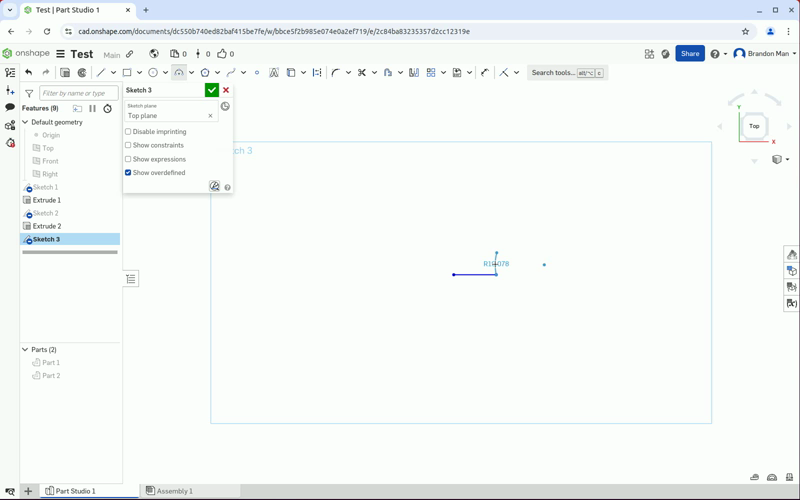
key(esc)
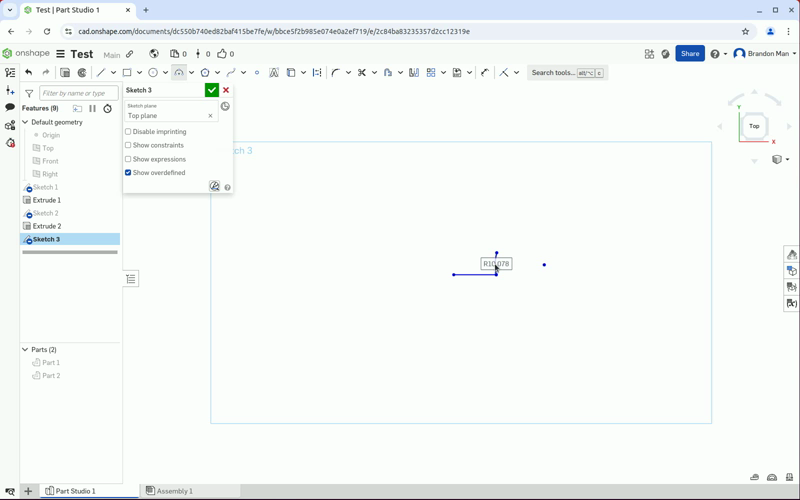
key(l)
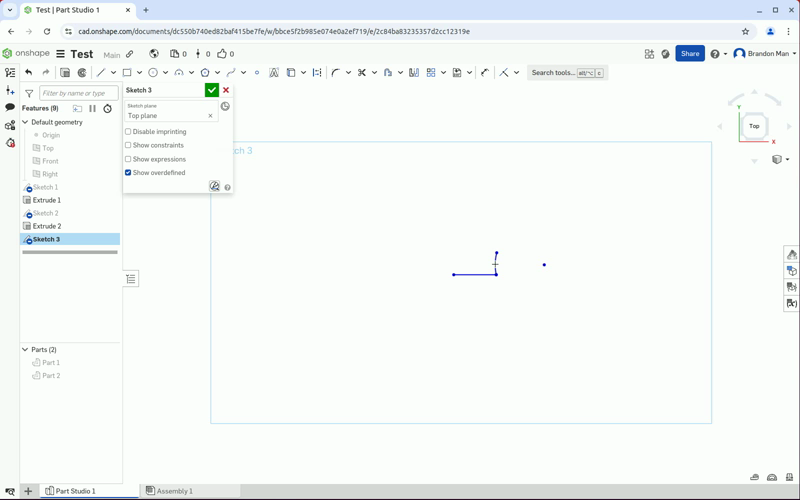
mouse_move(496, 252)
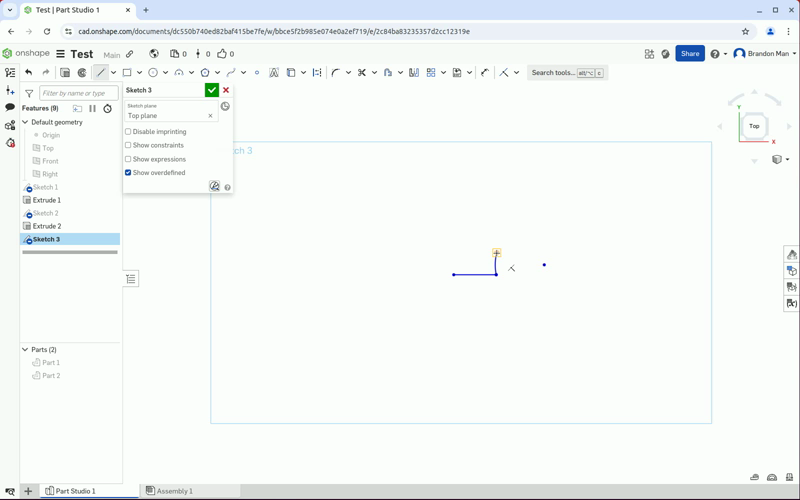
click(496, 252)
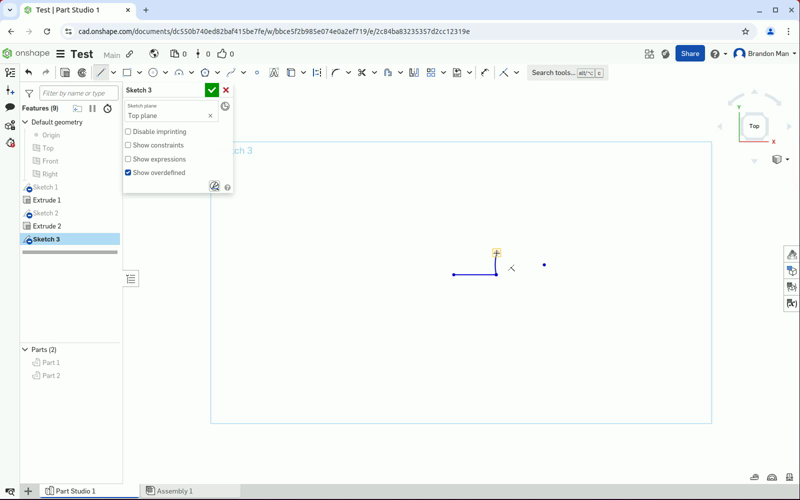
key_down(shift)
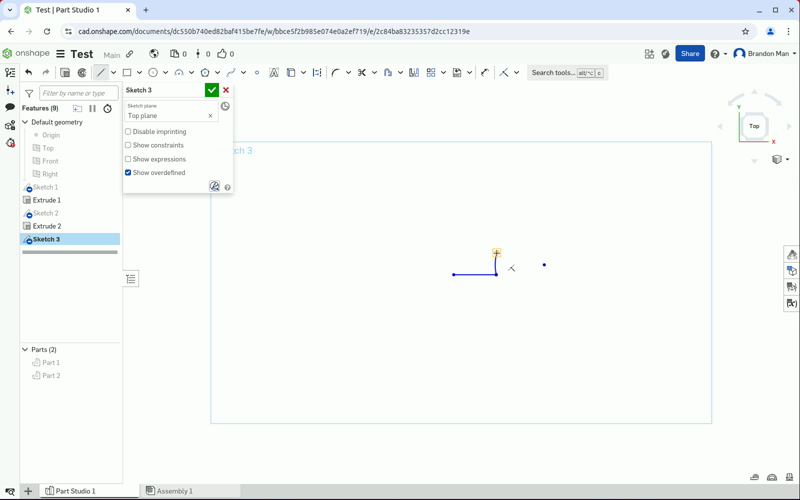
mouse_move(526, 252)
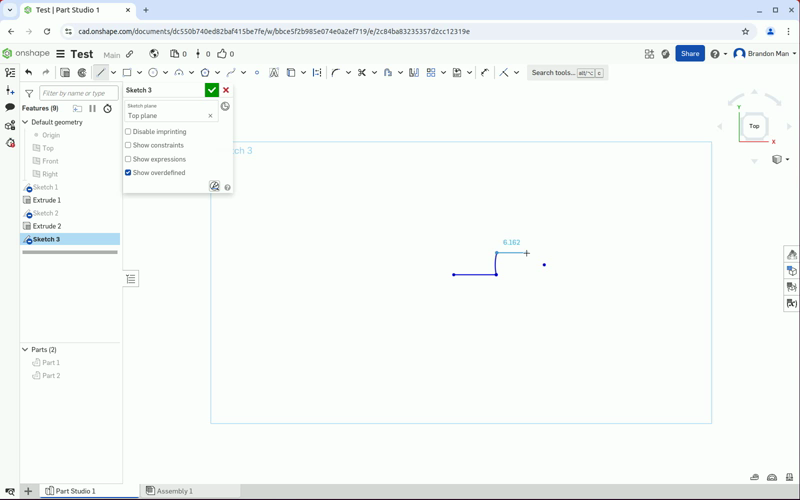
mouse_move(453, 252)
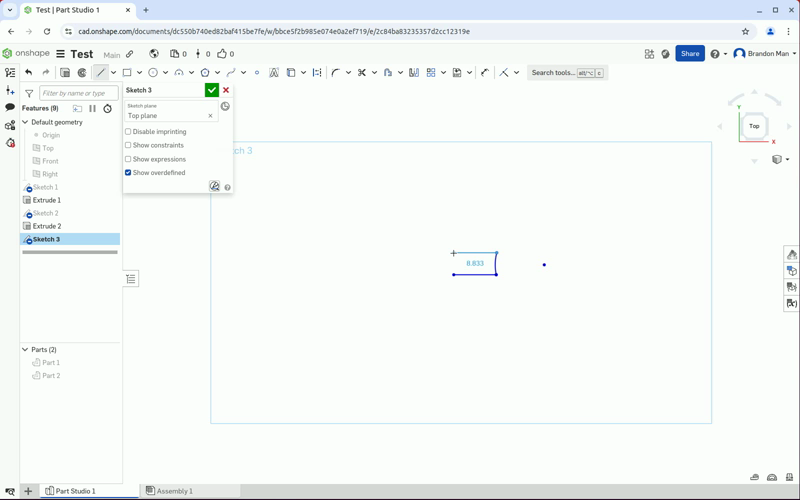
click(453, 252)
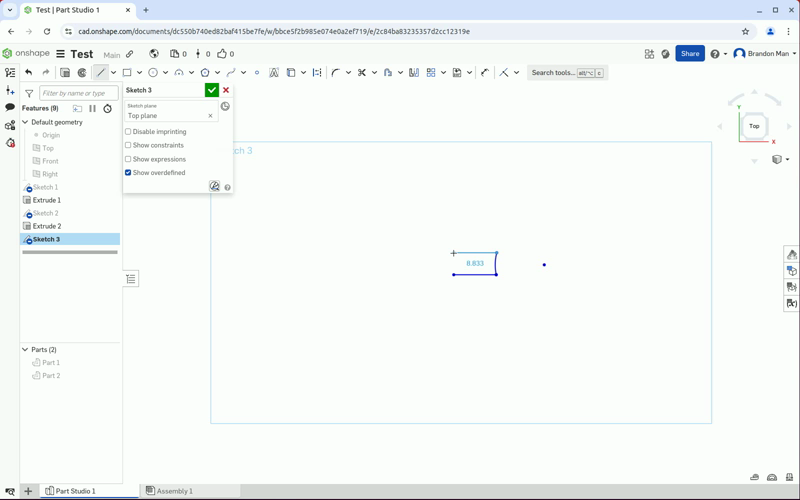
key_up(shift)
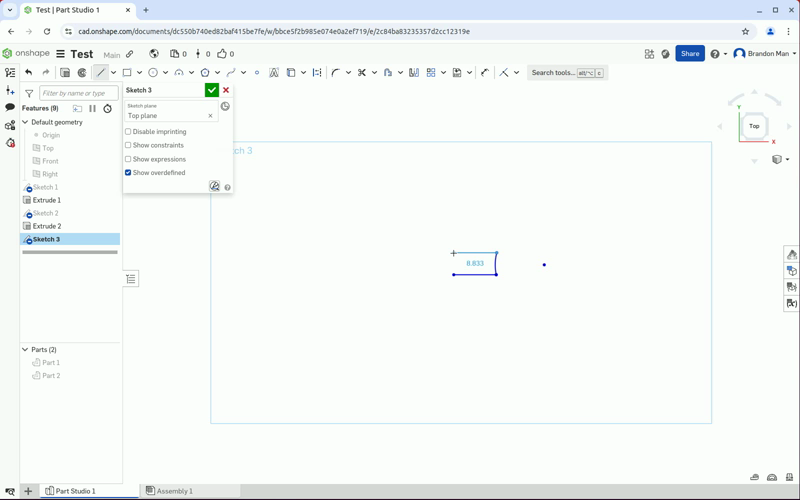
mouse_move(483, 252)
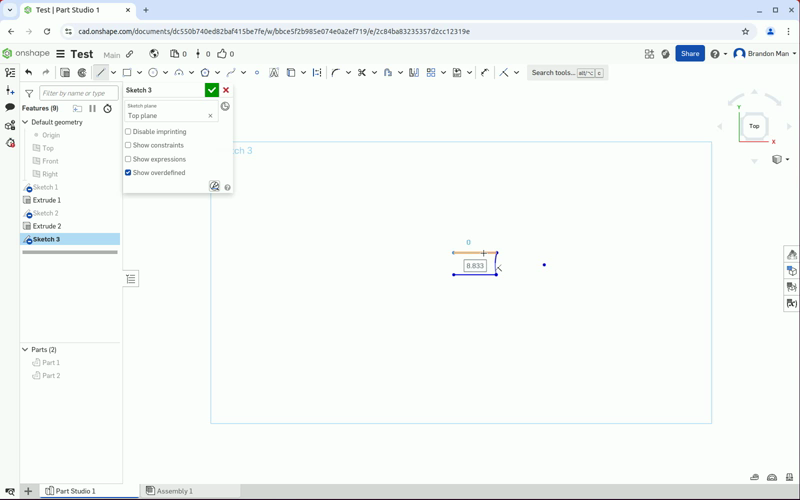
key_down(shift)
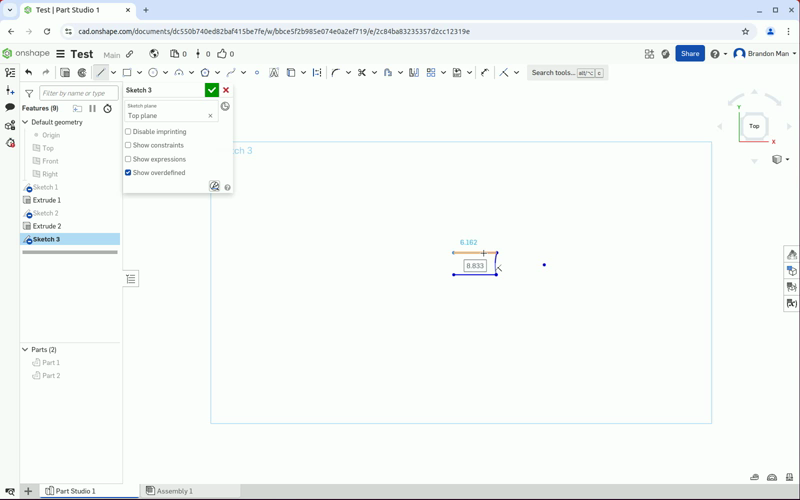
mouse_move(453, 274)
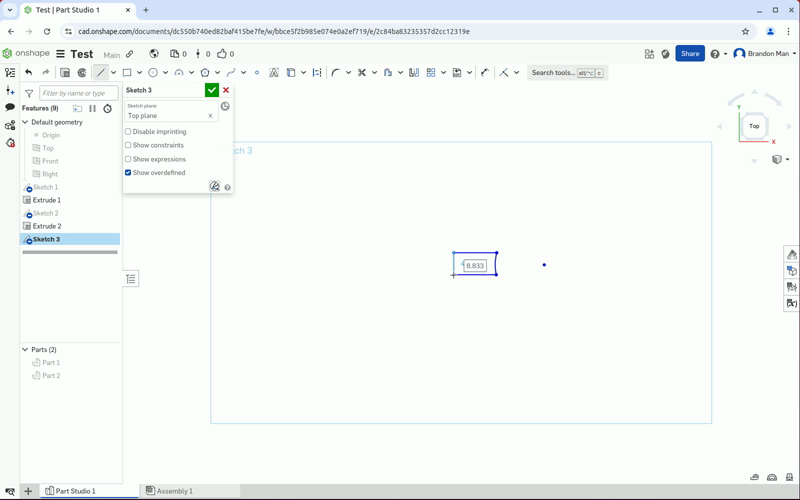
key_up(shift)
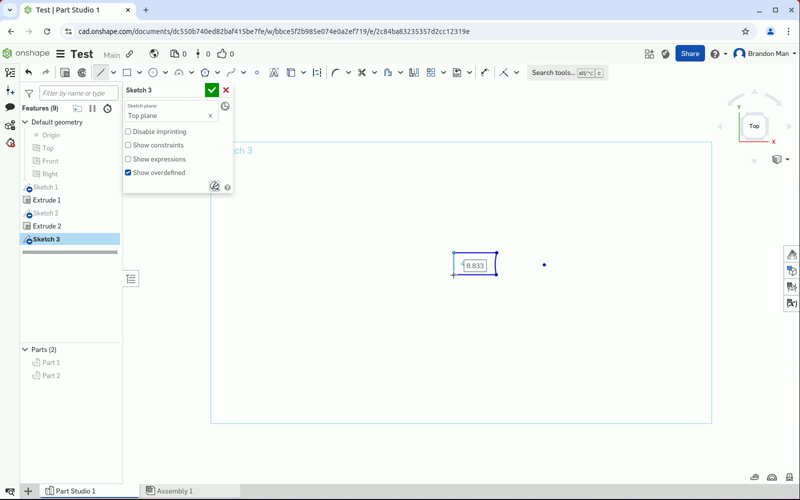
click(453, 274)
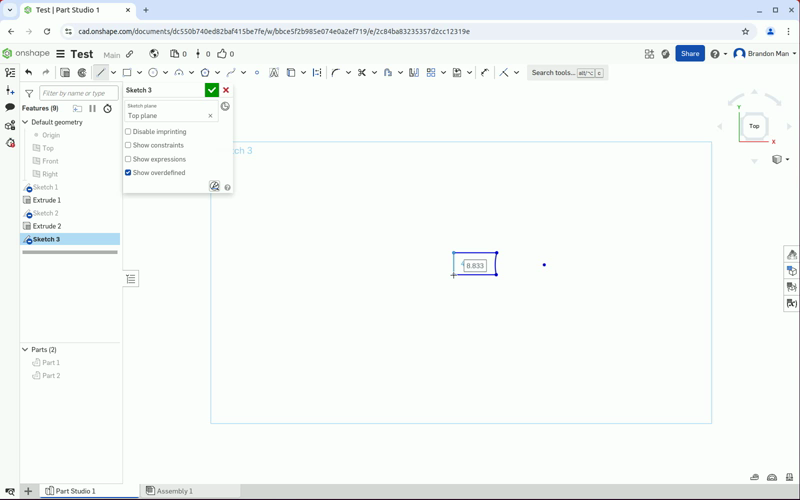
key(esc)
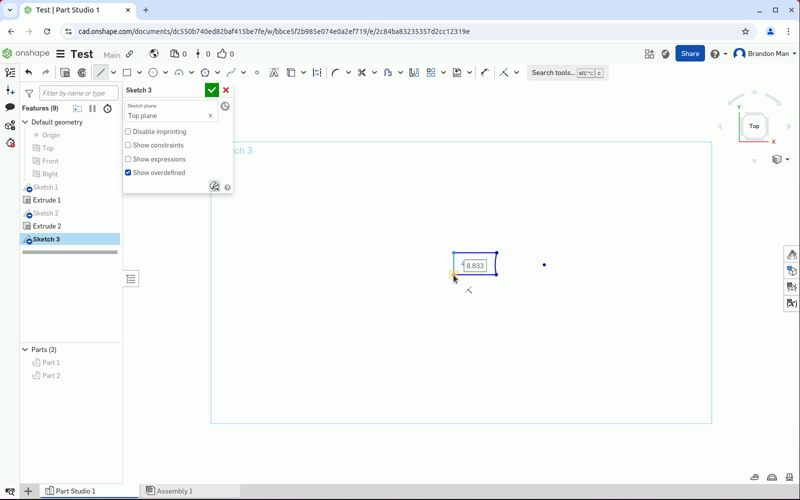
mouse_move(487, 258)
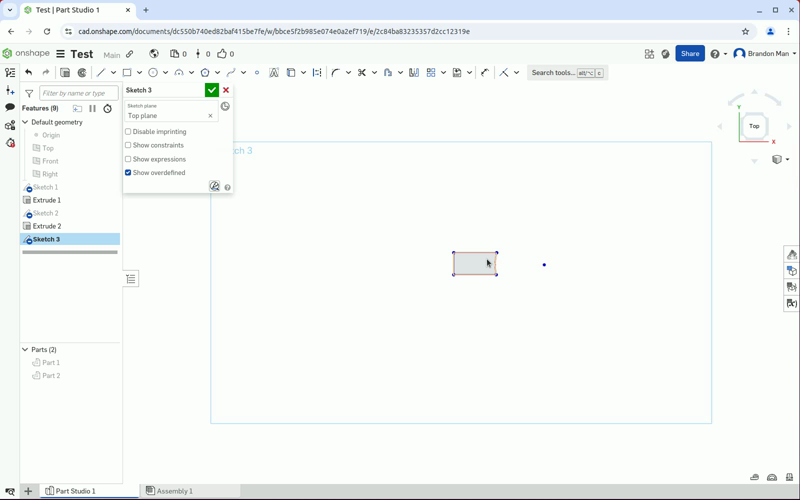
scroll(6)
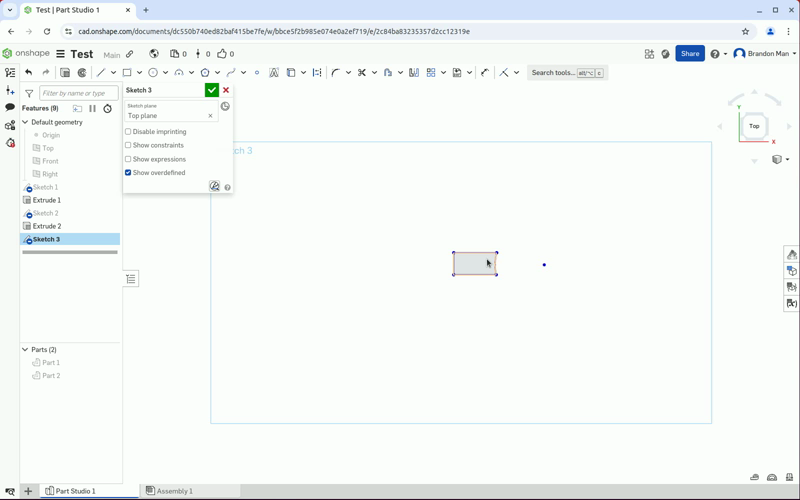
scroll(6)
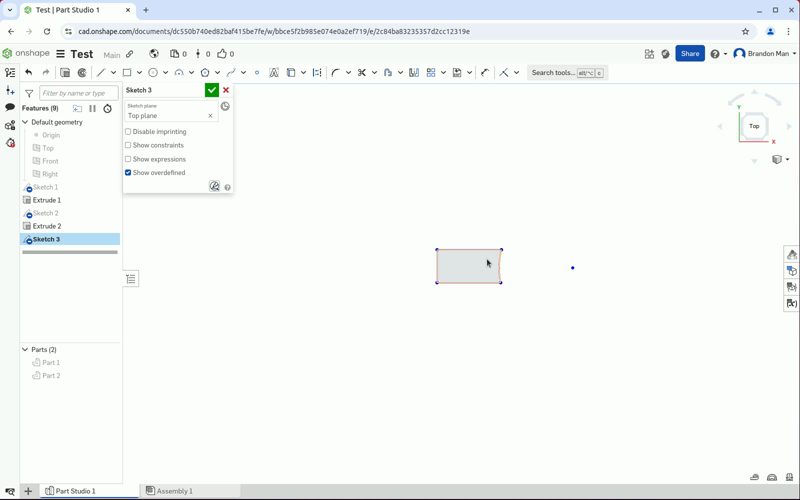
scroll(6)
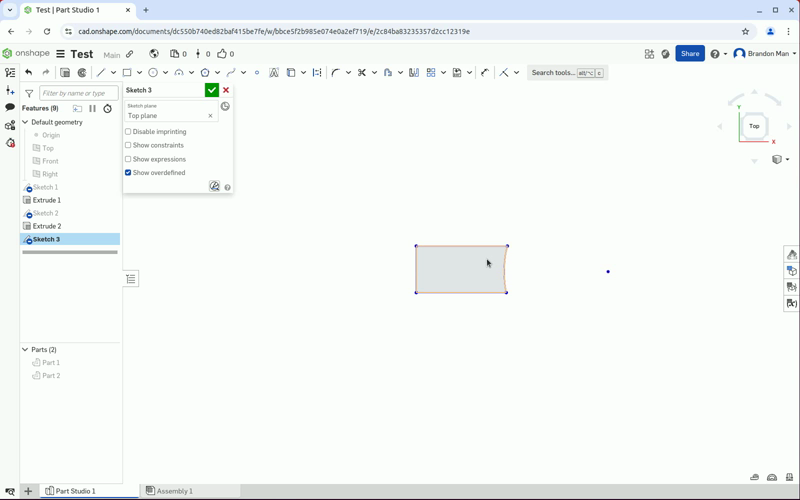
scroll(6)
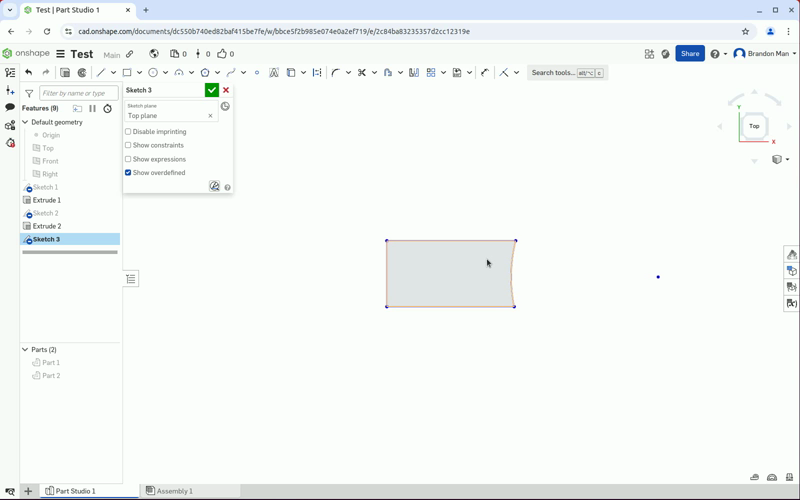
scroll(6)
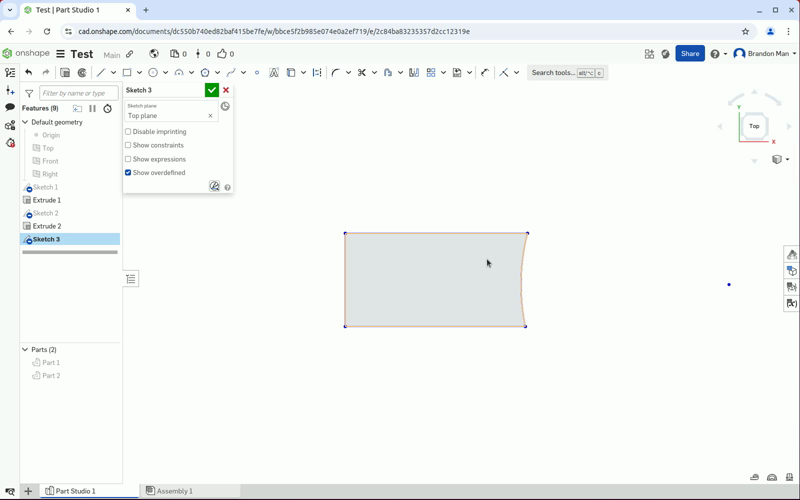
scroll(6)
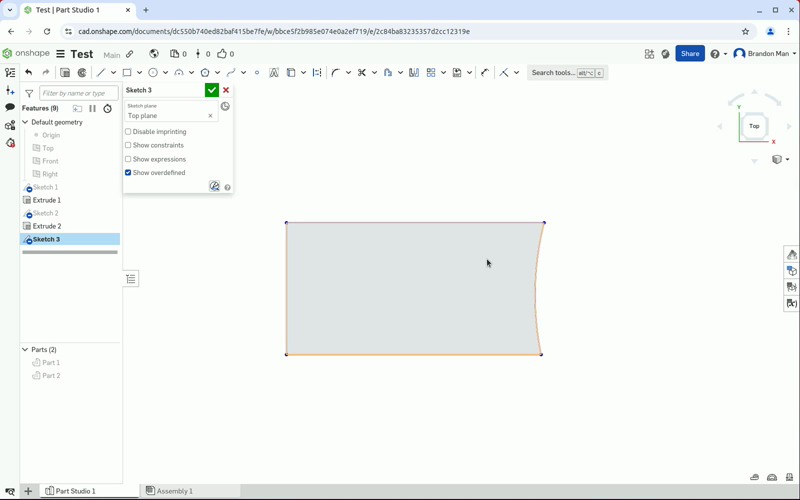
scroll(6)
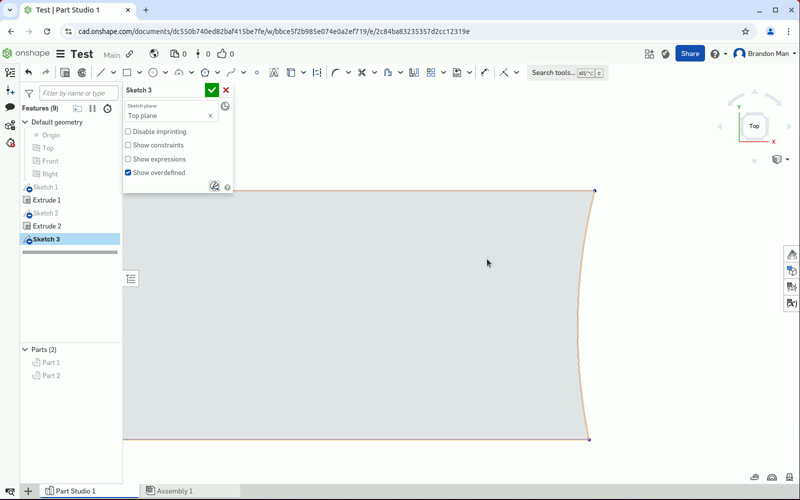
click(487, 258)
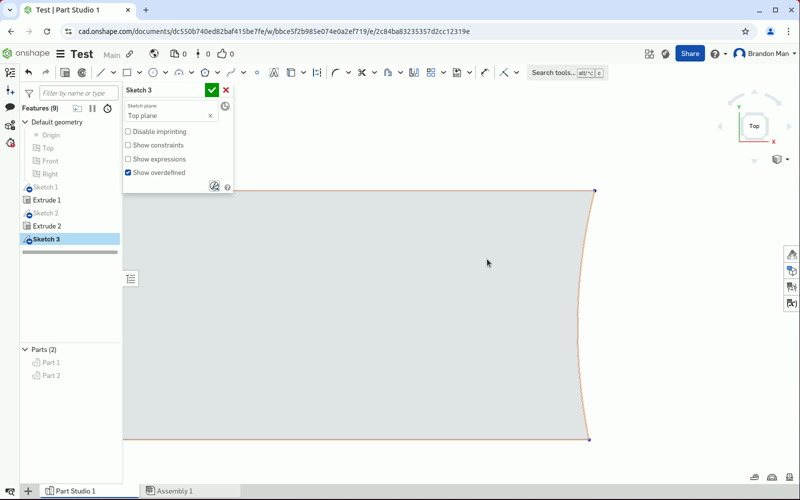
scroll(-6)
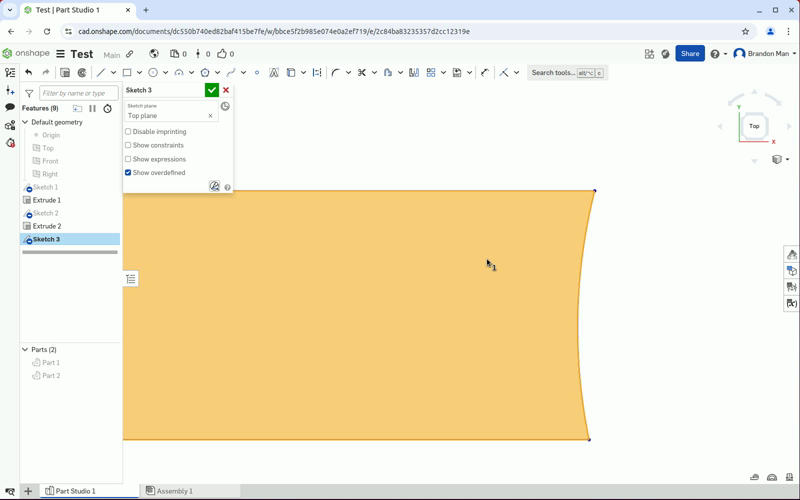
scroll(-6)
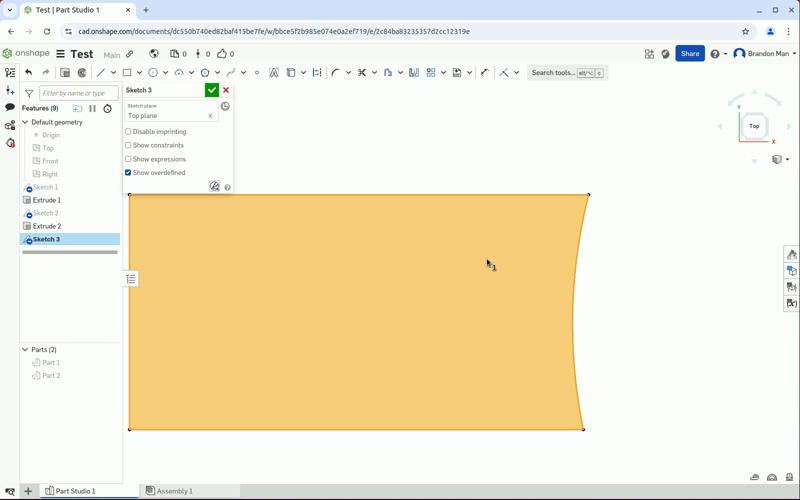
scroll(-6)
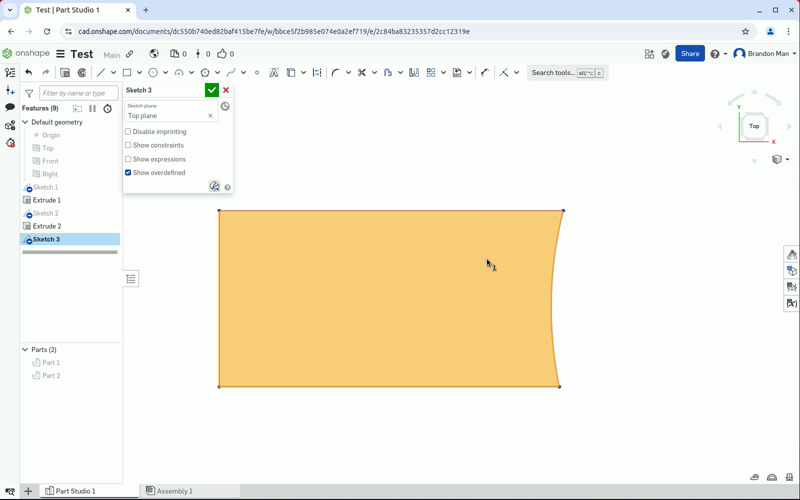
scroll(-6)
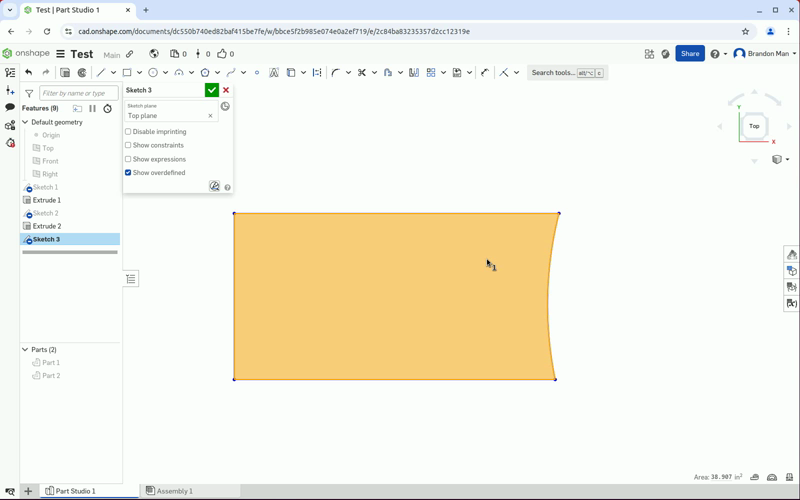
scroll(-6)
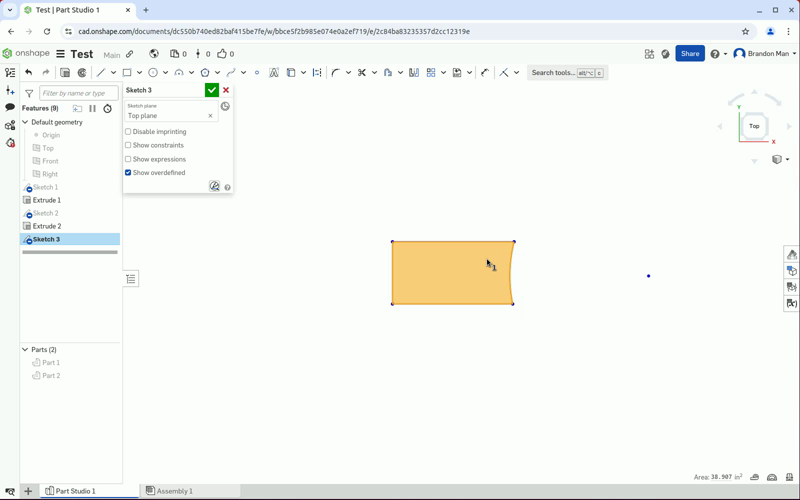
scroll(-6)
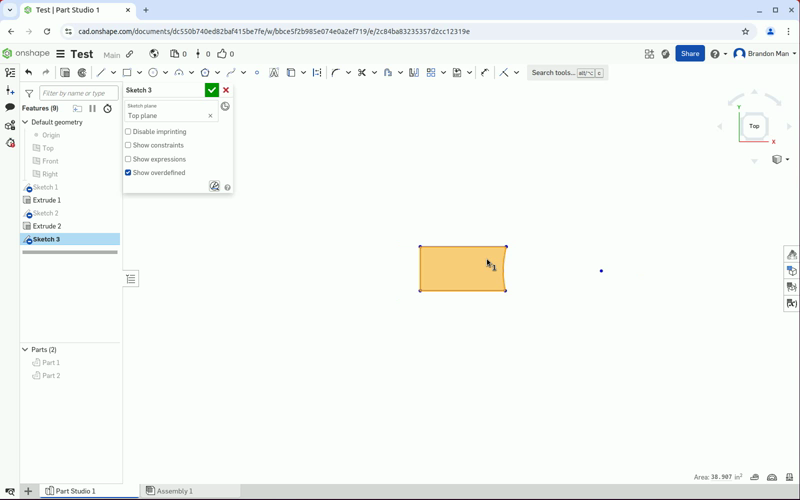
scroll(-6)
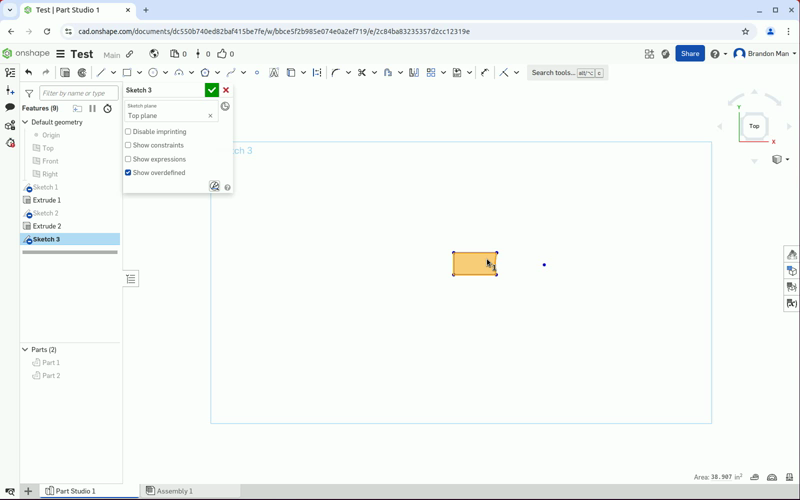
mouse_move(73, 352)
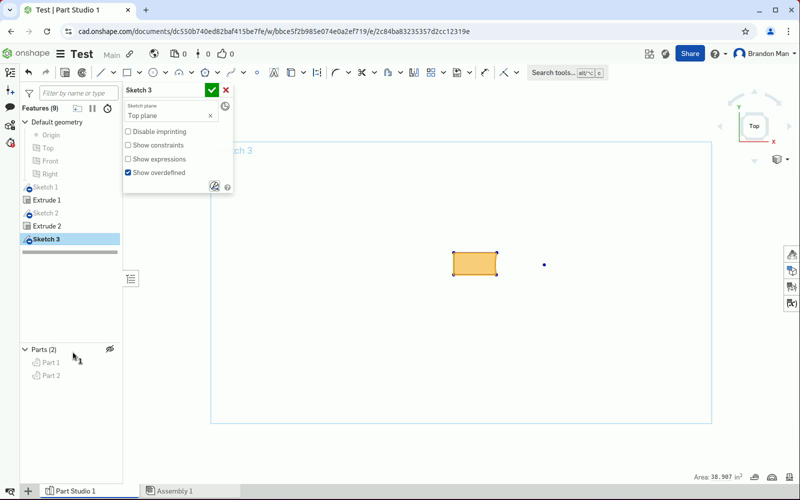
key(shift+y)
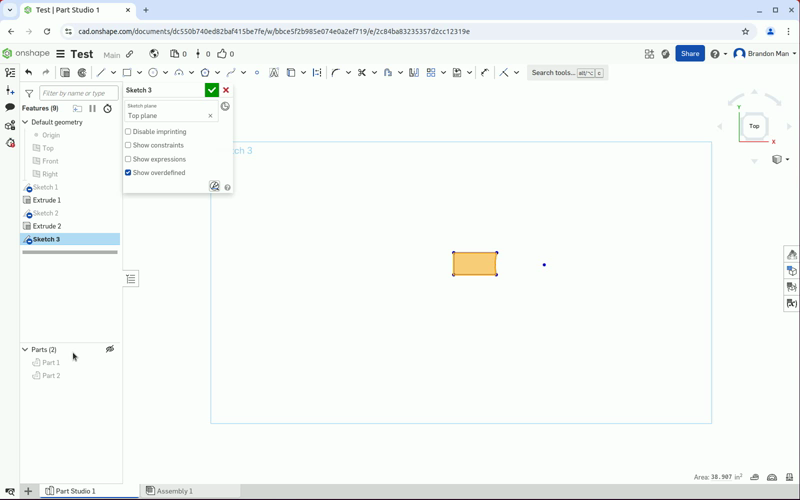
key(shift+e)
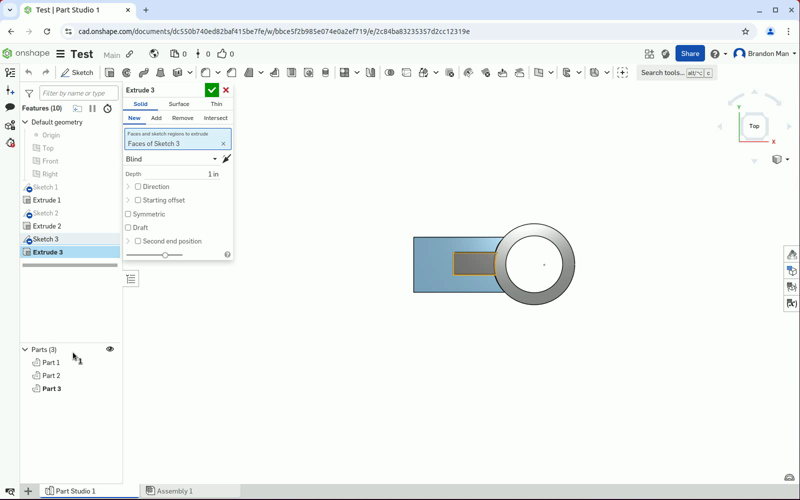
mouse_move(143, 106)
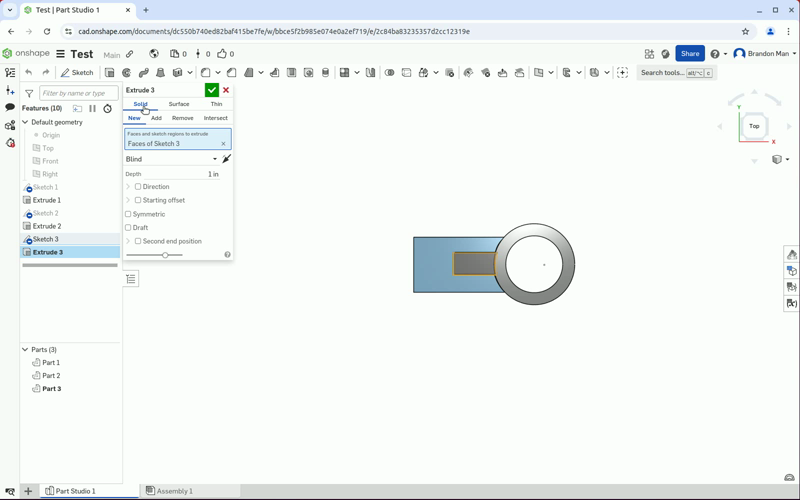
click(143, 106)
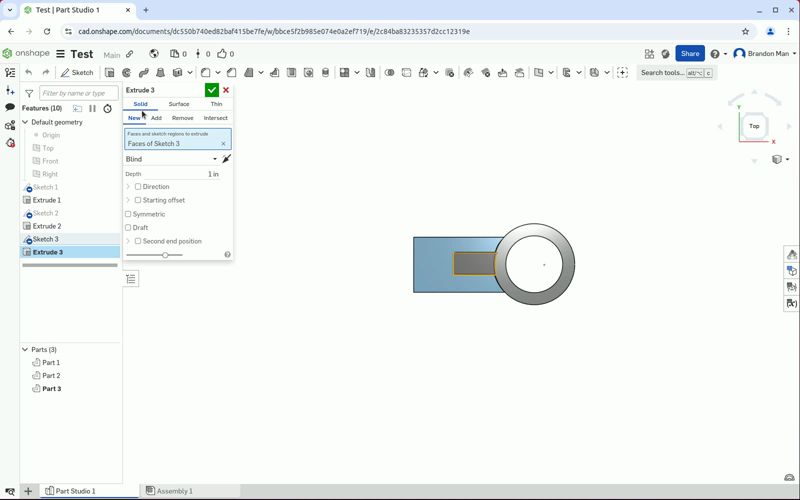
mouse_move(137, 120)
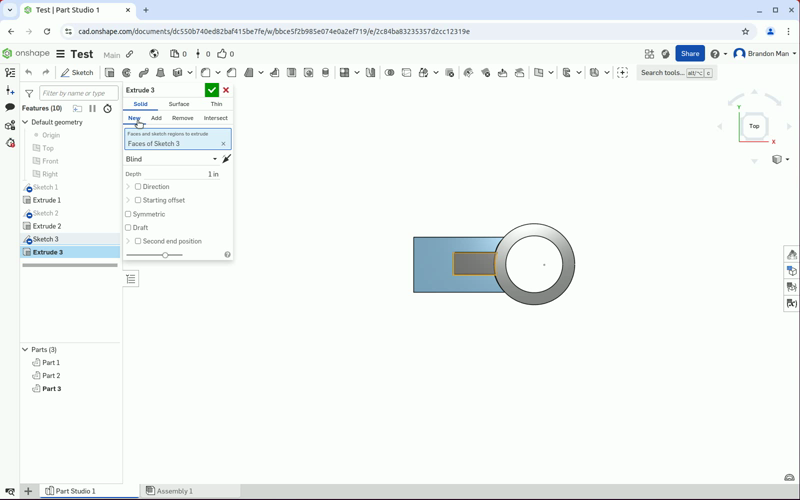
click(137, 120)
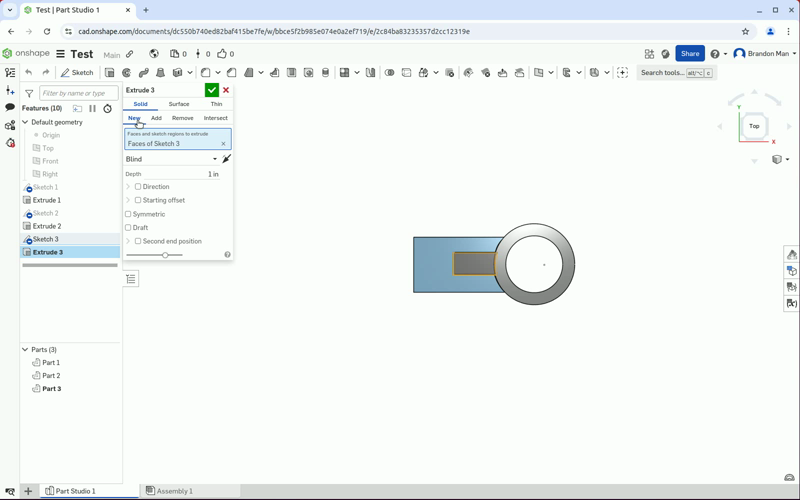
key(tab, 4)
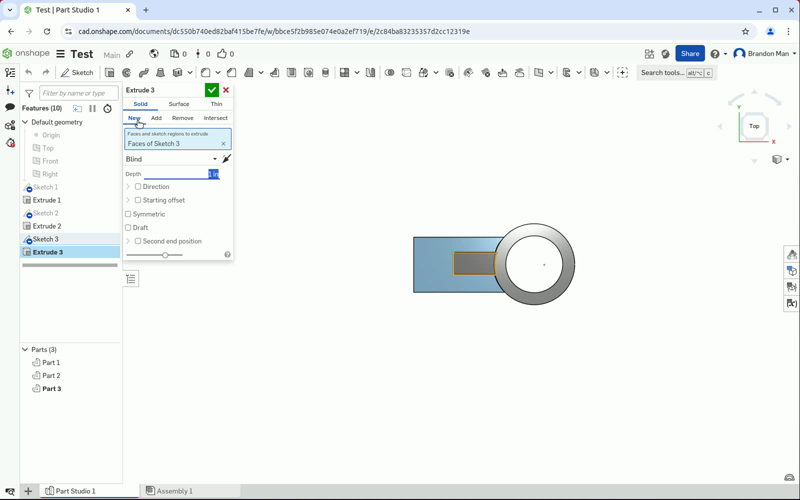
text(8.425)
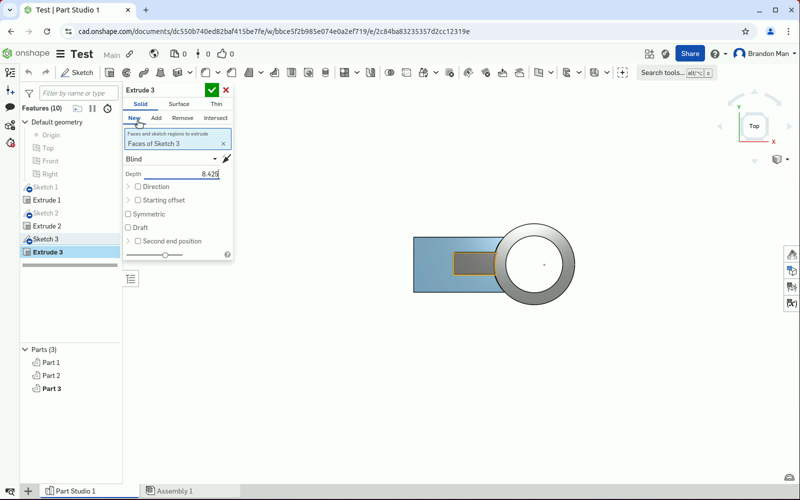
key(enter)
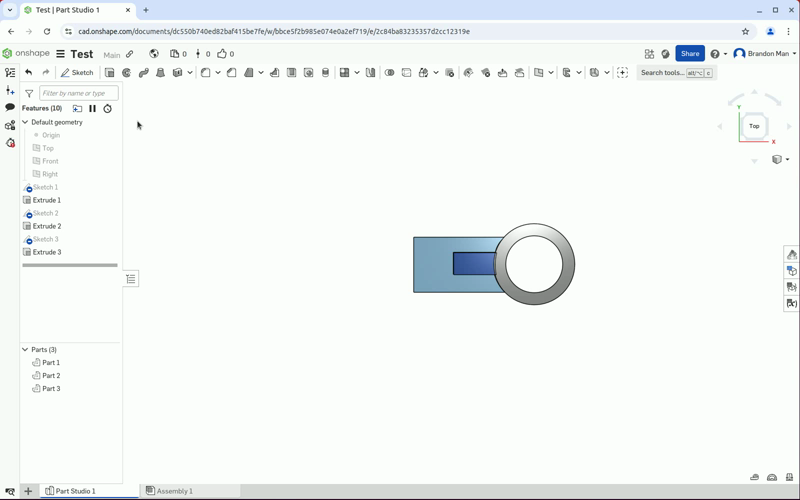
key(shift+h)
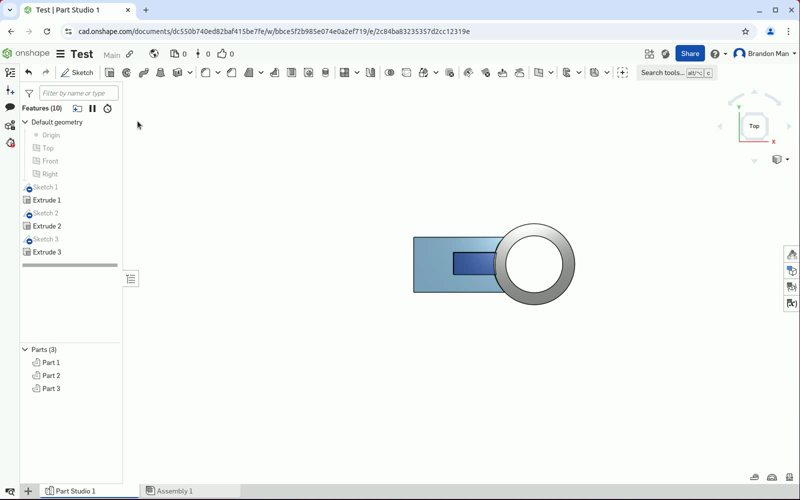
key(shift+h)
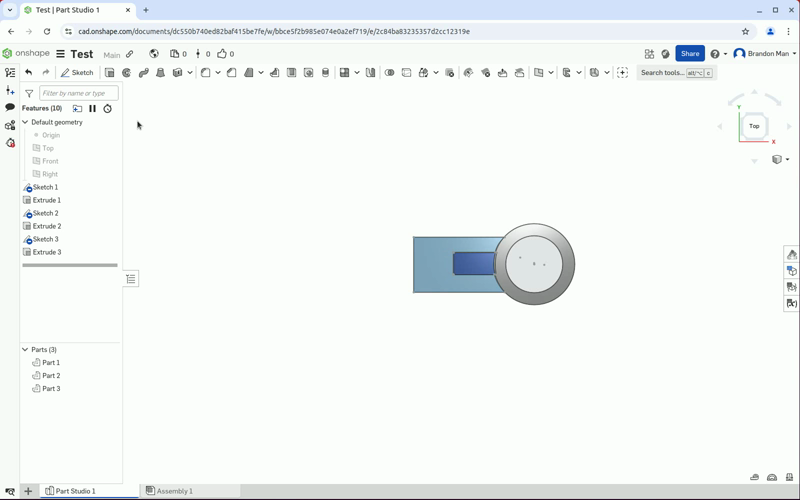
key(shift+7)
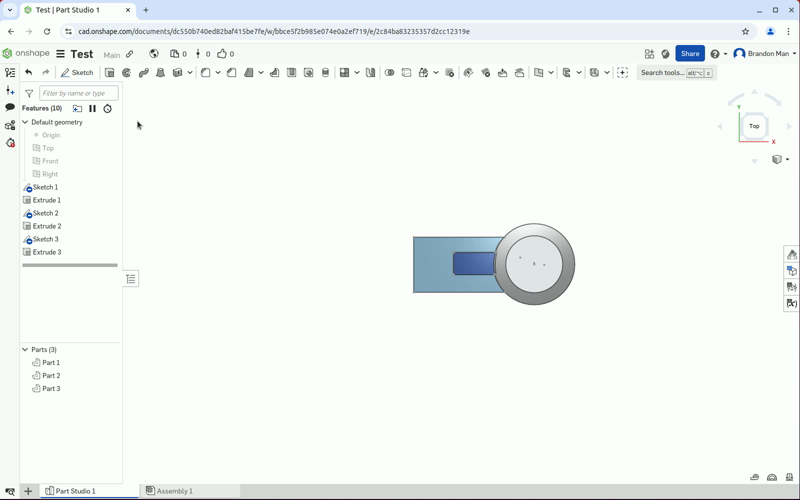
key(up, 3)
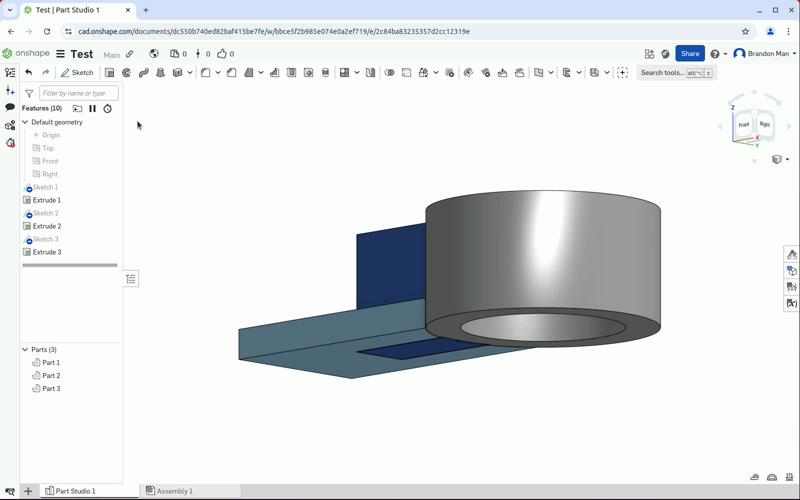
key(left, 3)
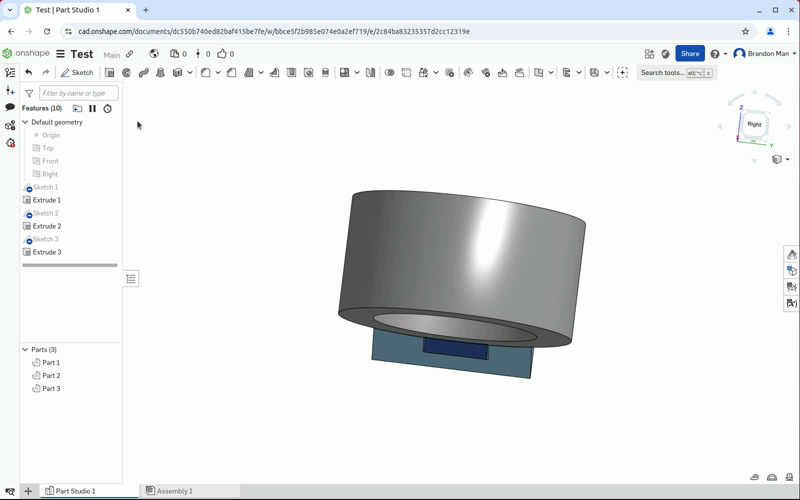
key(right, 3)
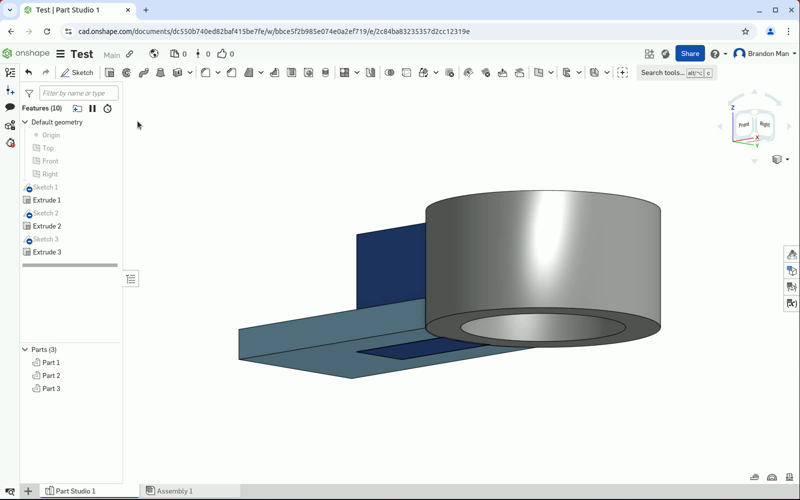
key(down, 3)
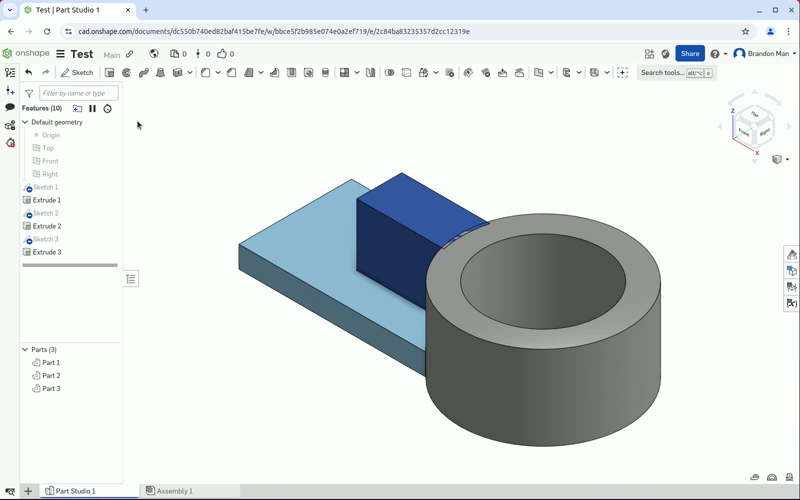
mouse_move(73, 189)
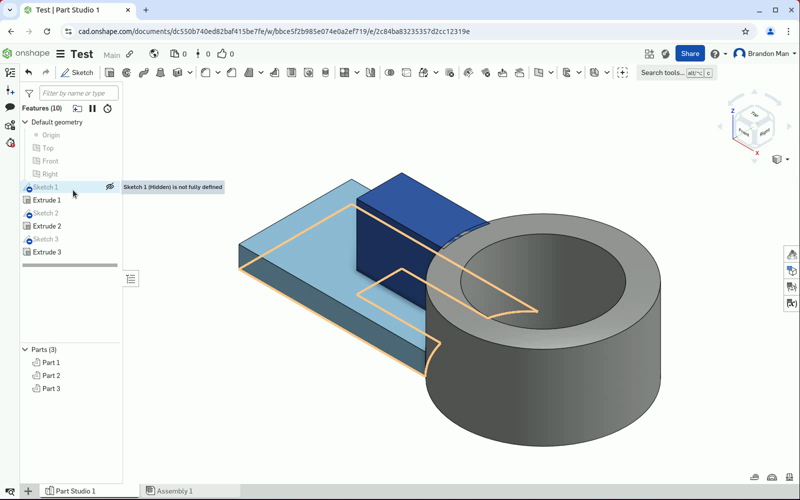
click(73, 189)